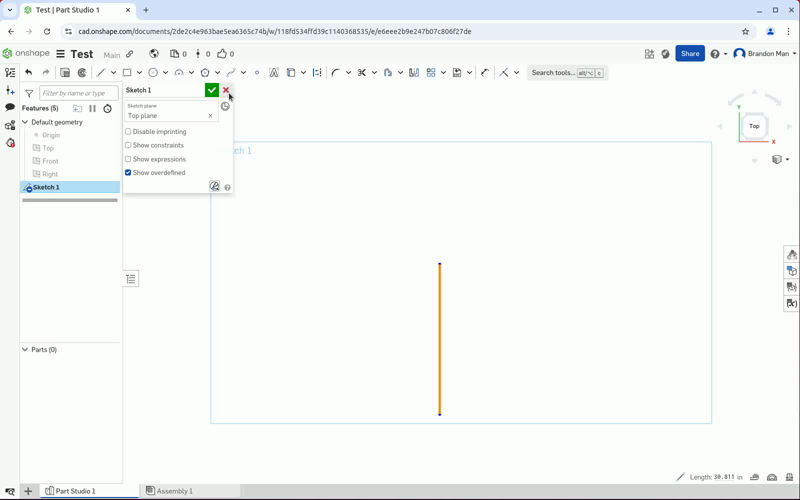
key(shift+h)
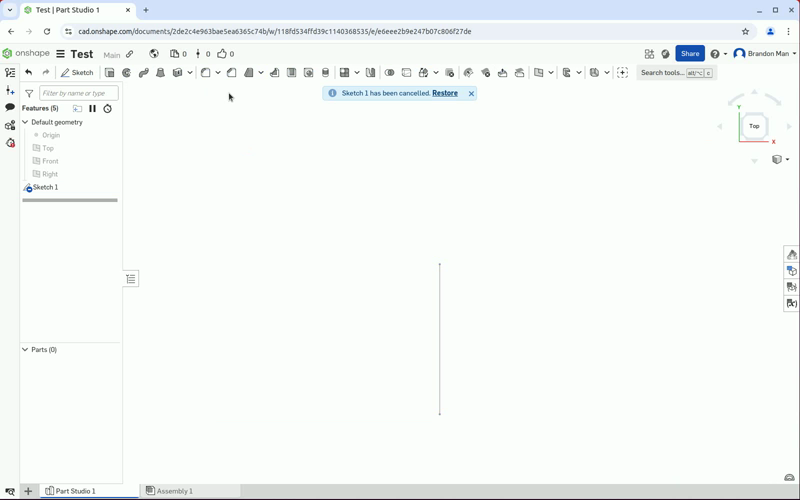
key(shift+s)
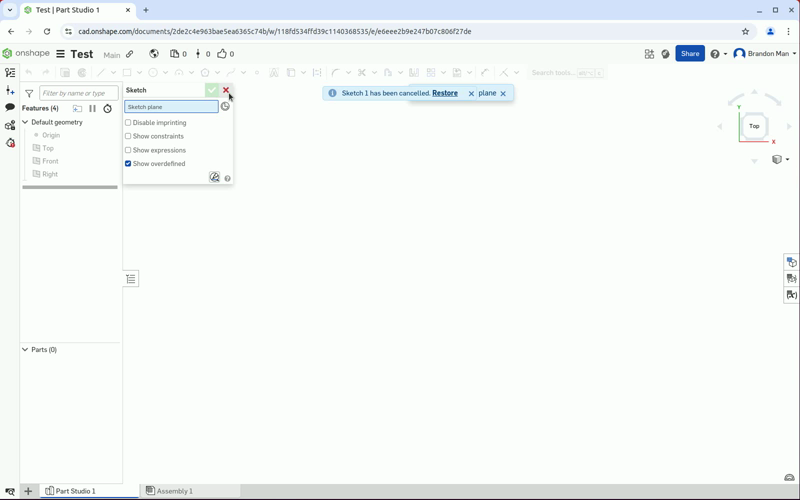
mouse_move(73, 150)
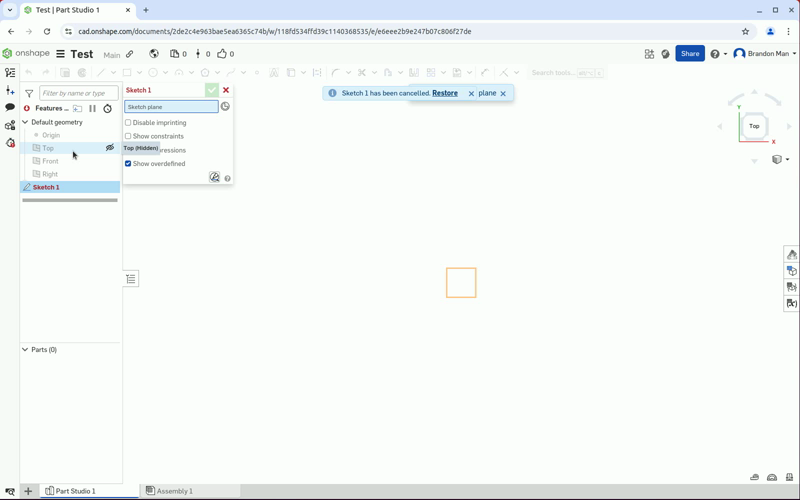
click(73, 150)
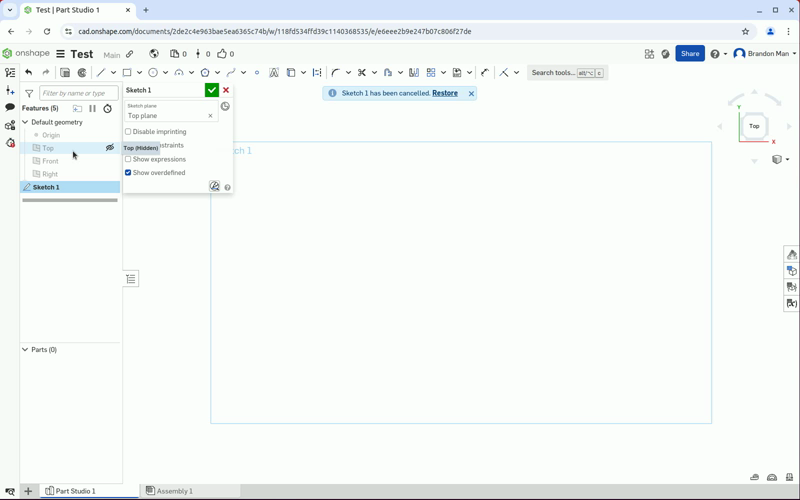
mouse_move(73, 352)
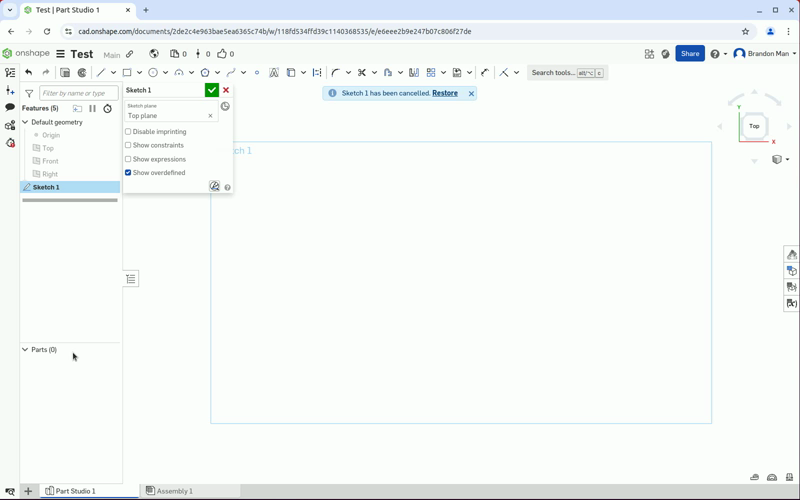
key(y)
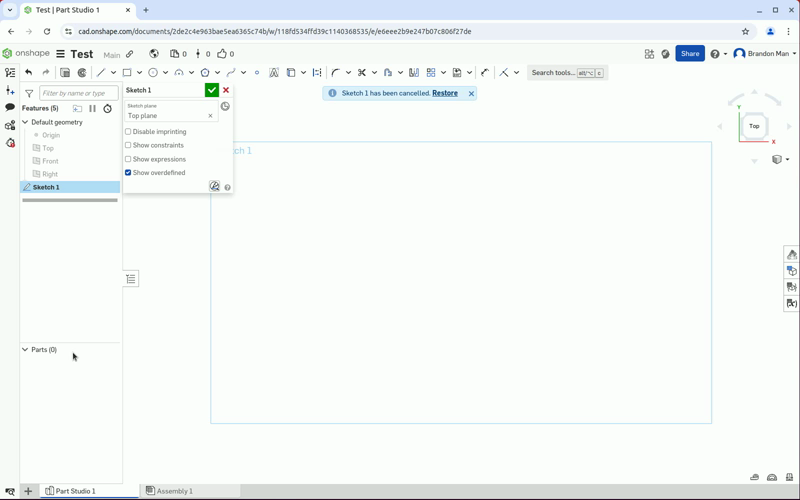
key(l)
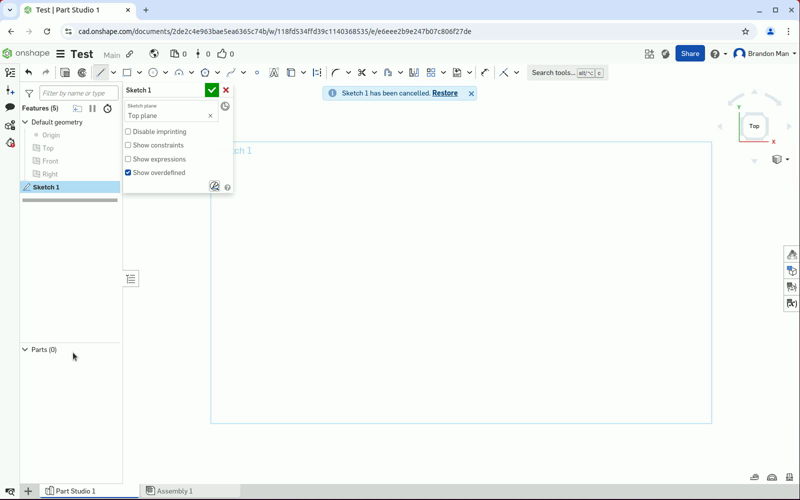
key_down(shift)
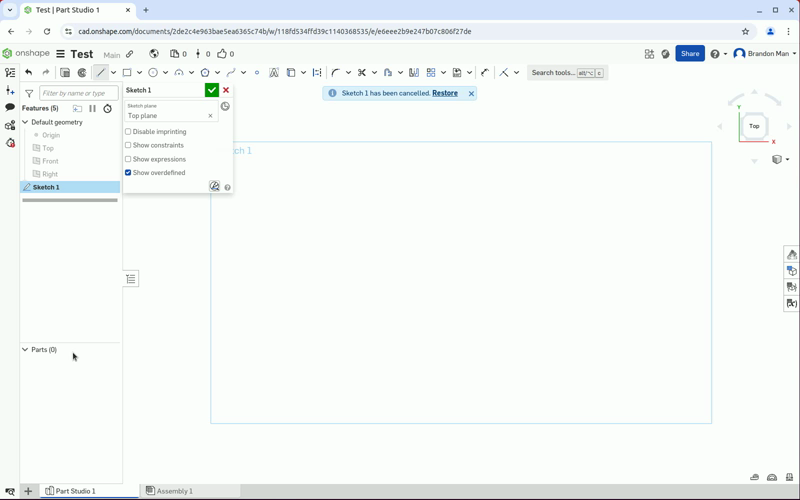
mouse_move(379, 244)
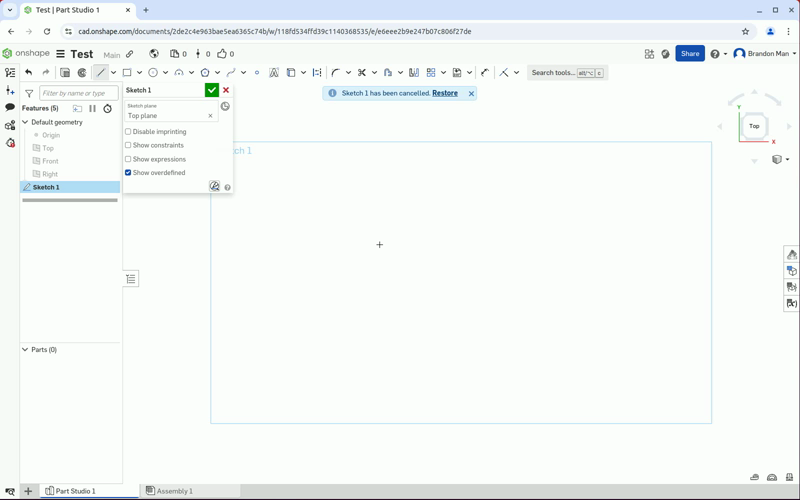
click(379, 244)
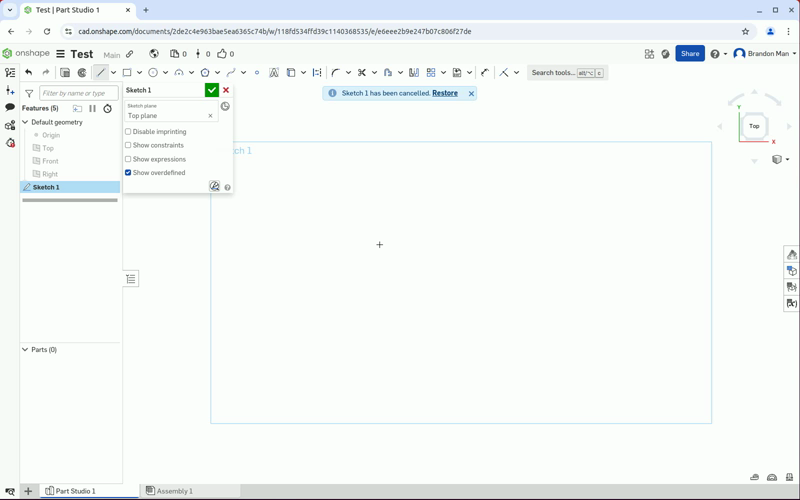
key_up(shift)
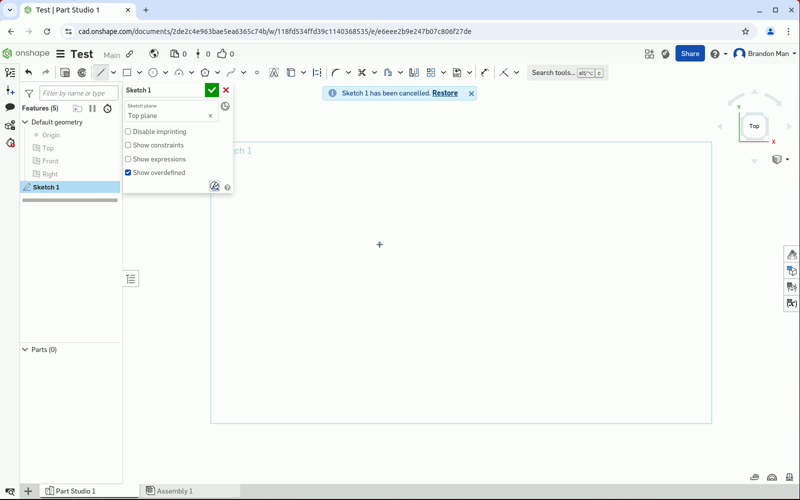
key_down(shift)
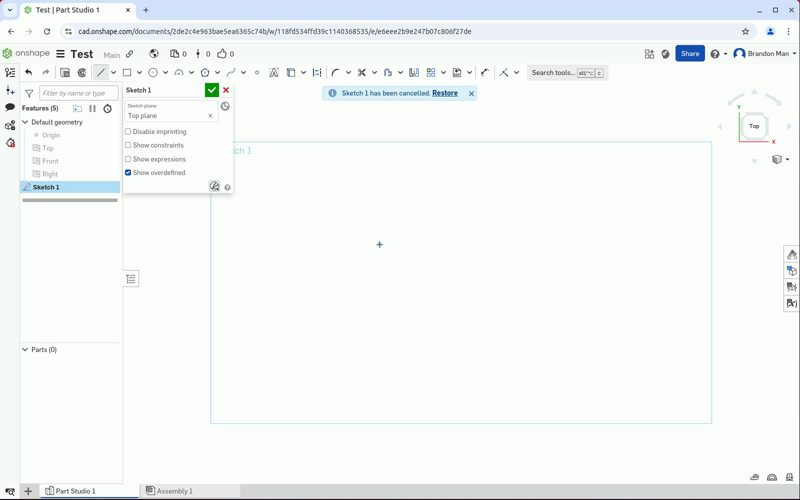
mouse_move(409, 244)
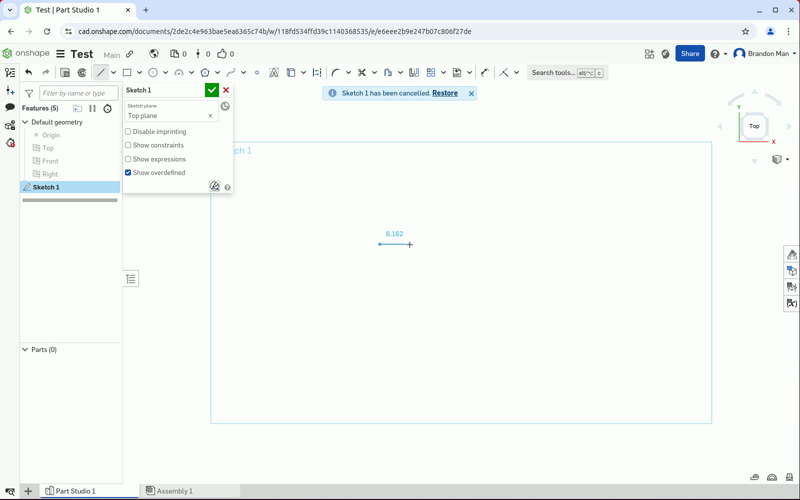
mouse_move(420, 244)
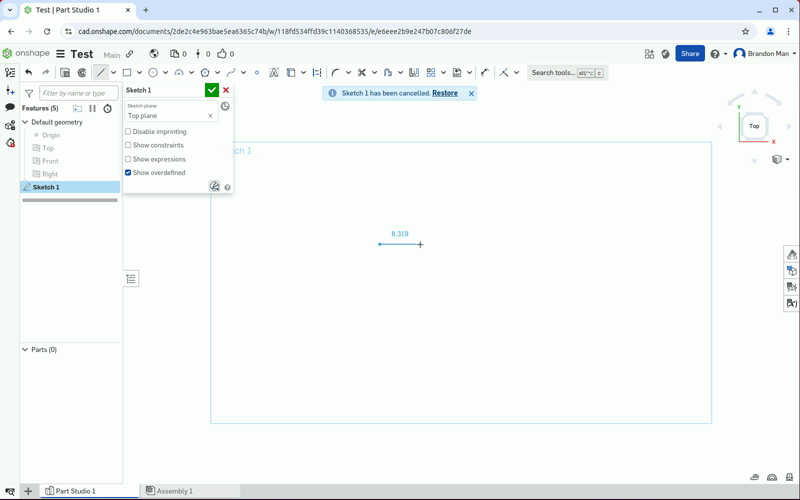
click(420, 244)
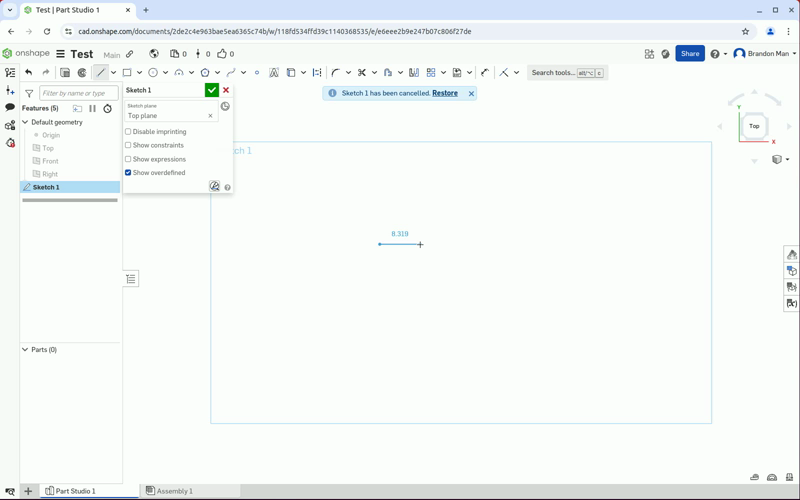
key_up(shift)
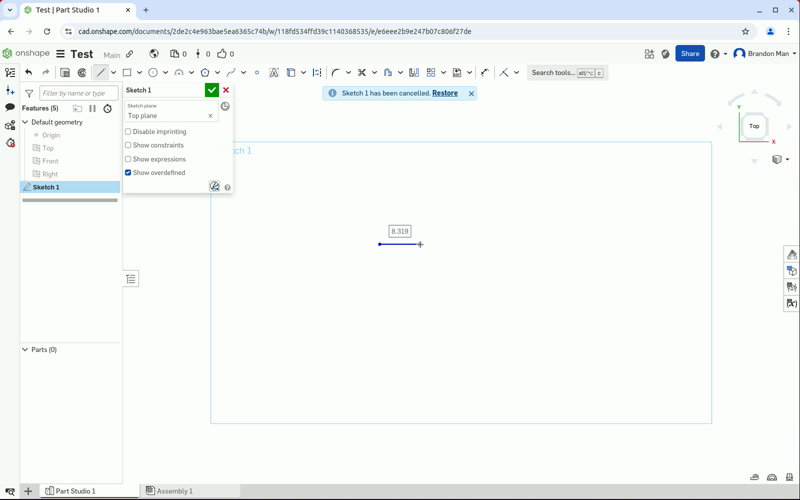
key_down(shift)
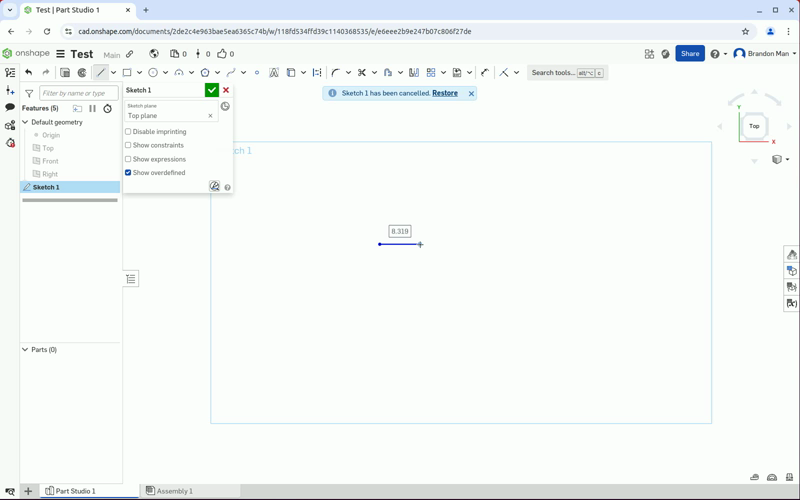
mouse_move(499, 244)
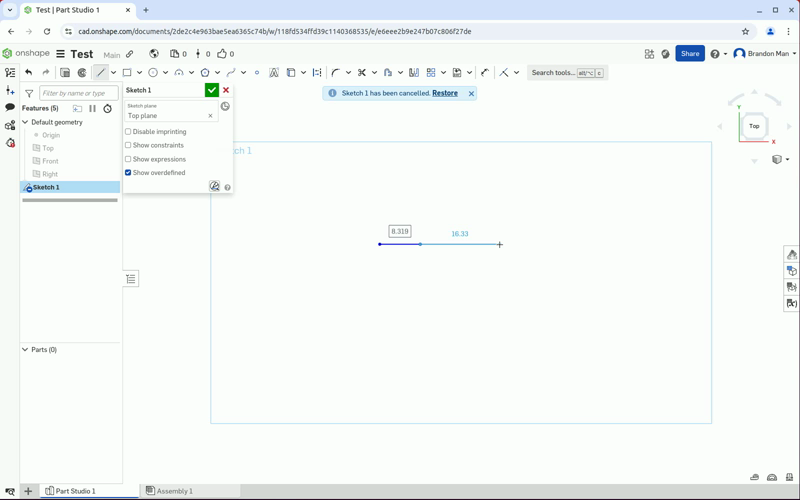
click(499, 244)
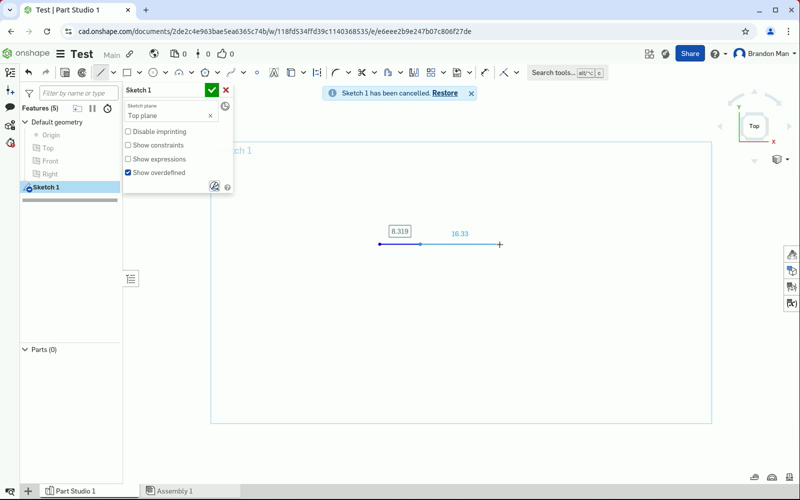
key_up(shift)
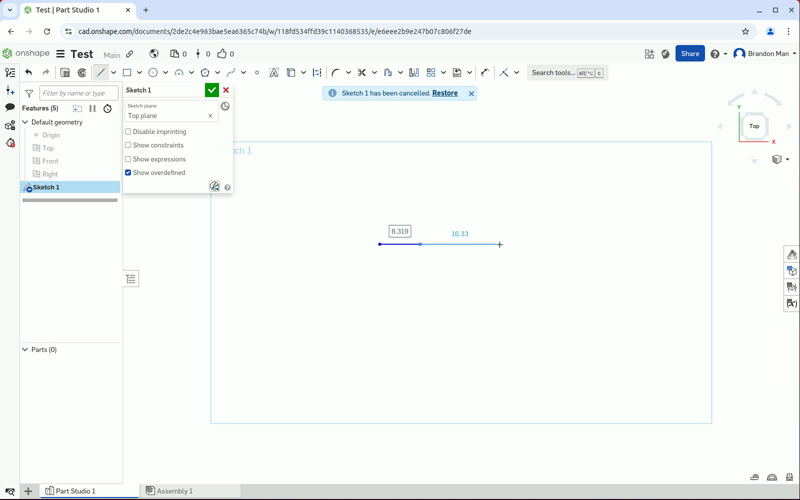
key_down(shift)
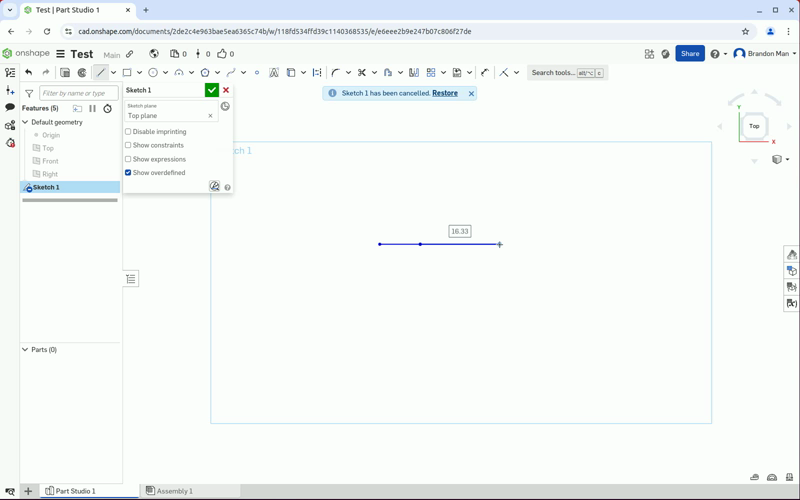
mouse_move(529, 244)
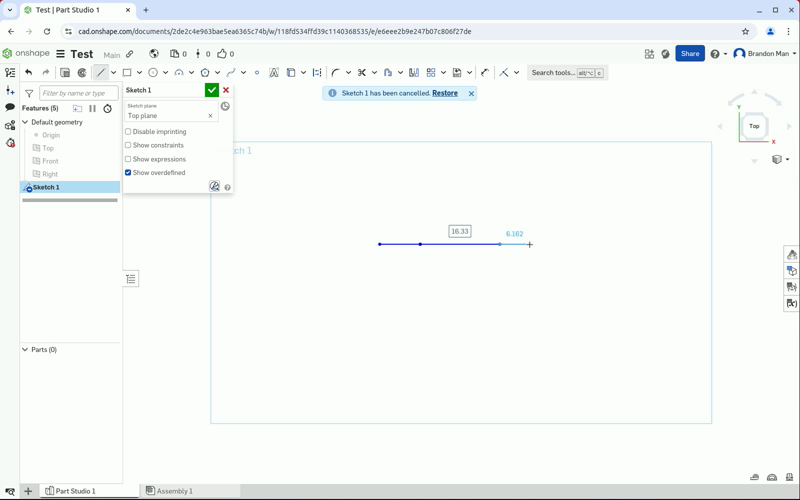
mouse_move(540, 244)
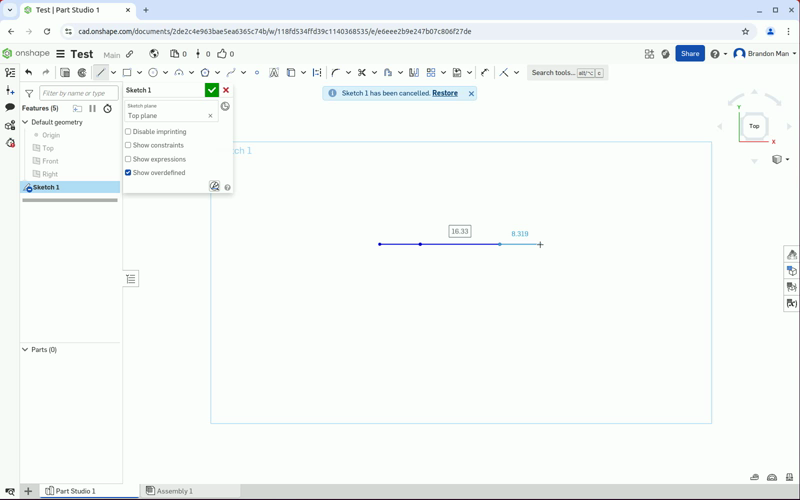
click(540, 244)
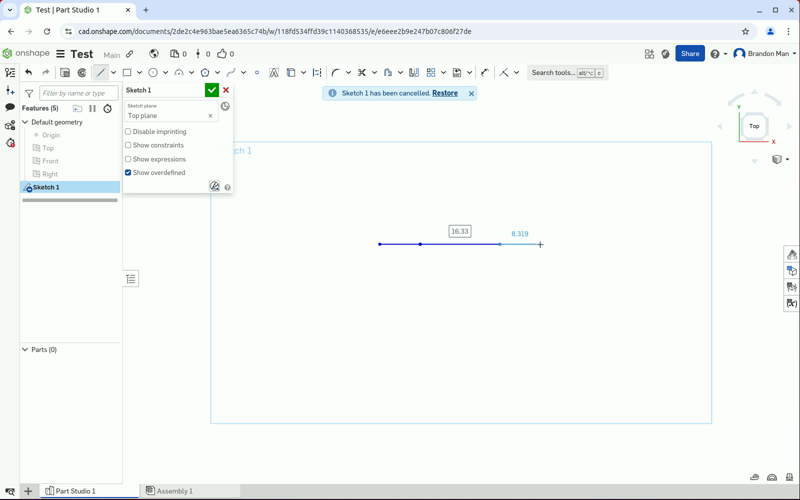
key_up(shift)
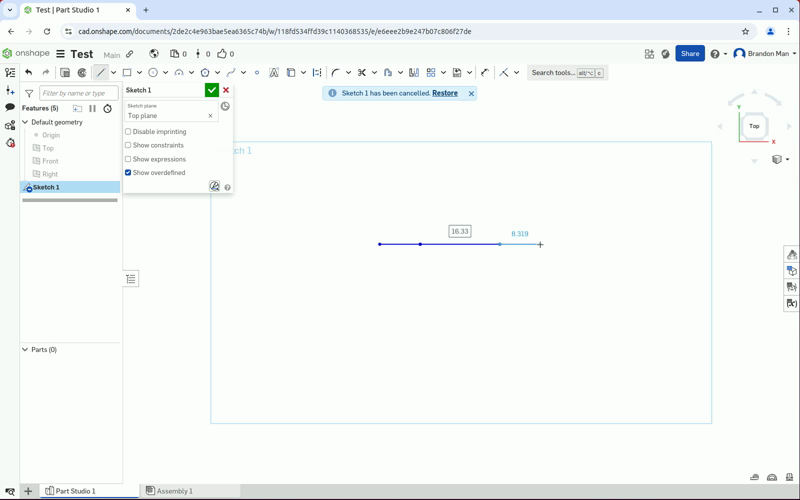
key_down(shift)
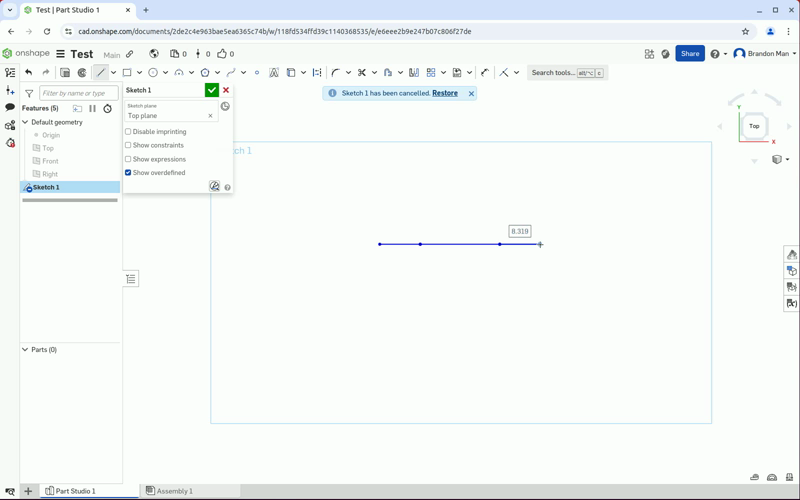
mouse_move(570, 244)
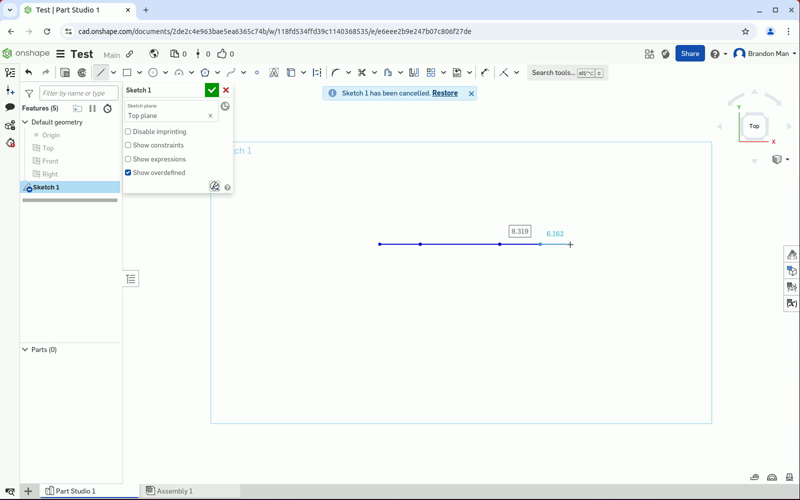
mouse_move(540, 208)
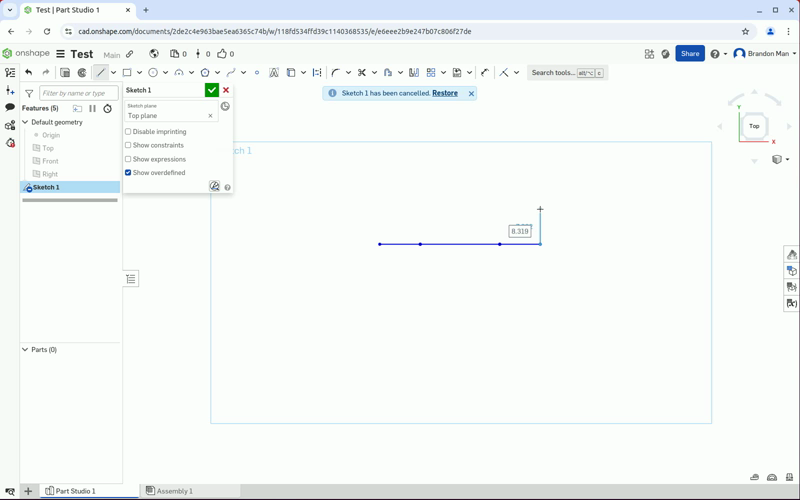
click(540, 208)
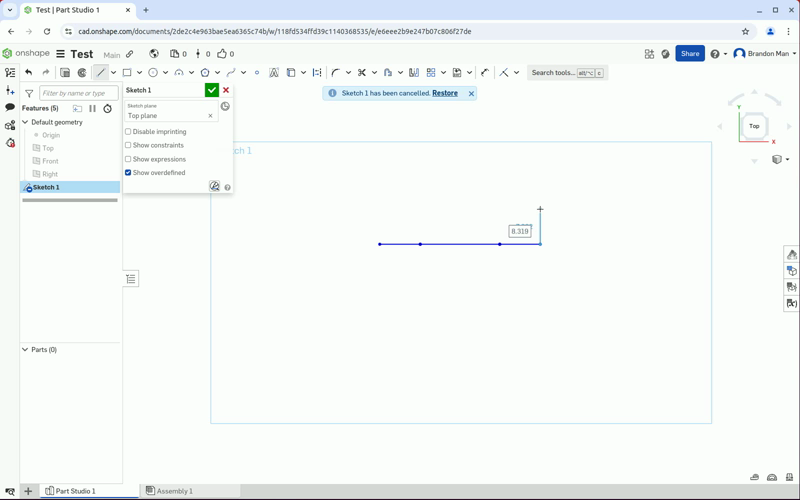
key_up(shift)
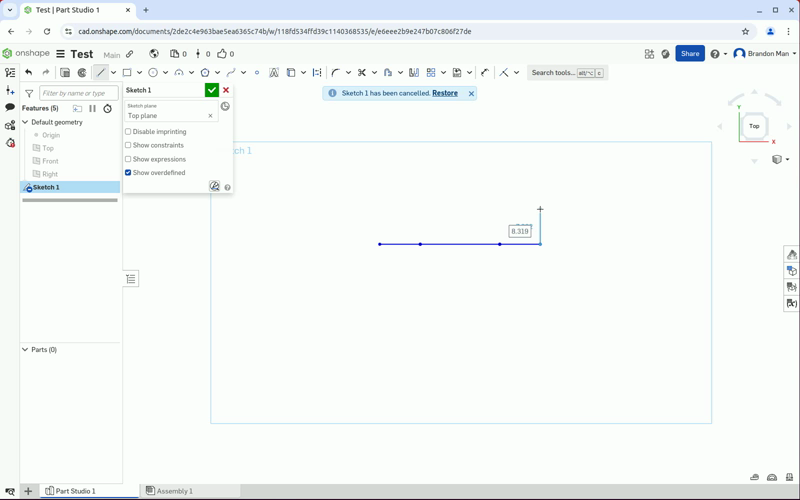
key_down(shift)
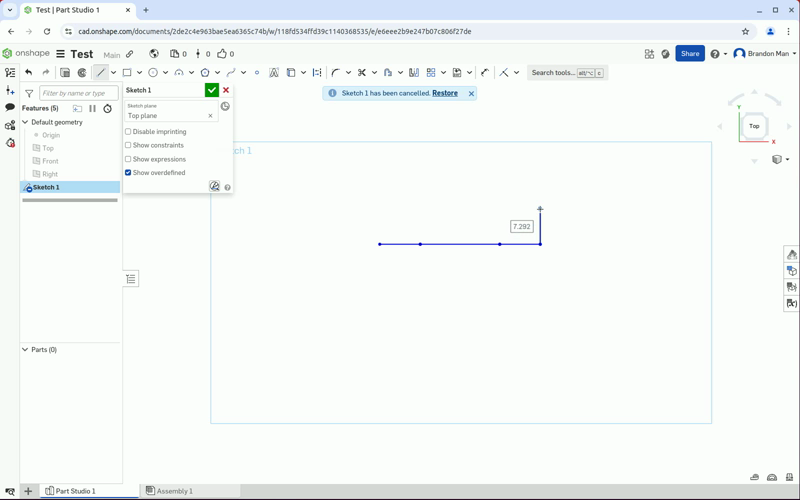
mouse_move(570, 208)
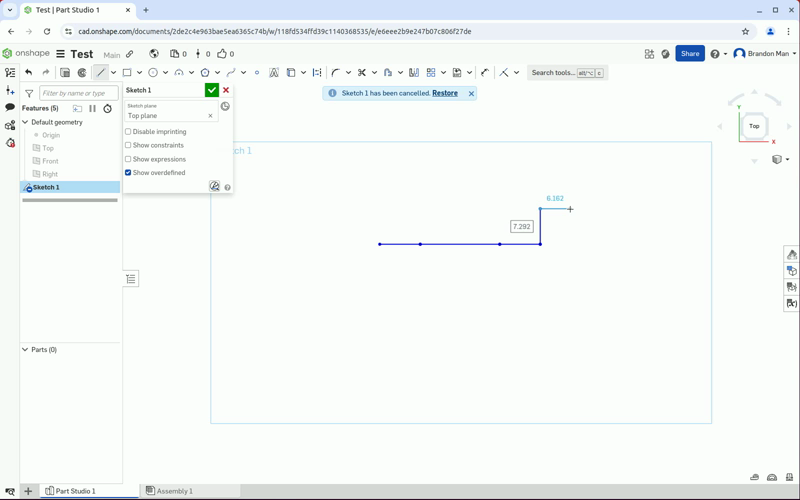
mouse_move(484, 208)
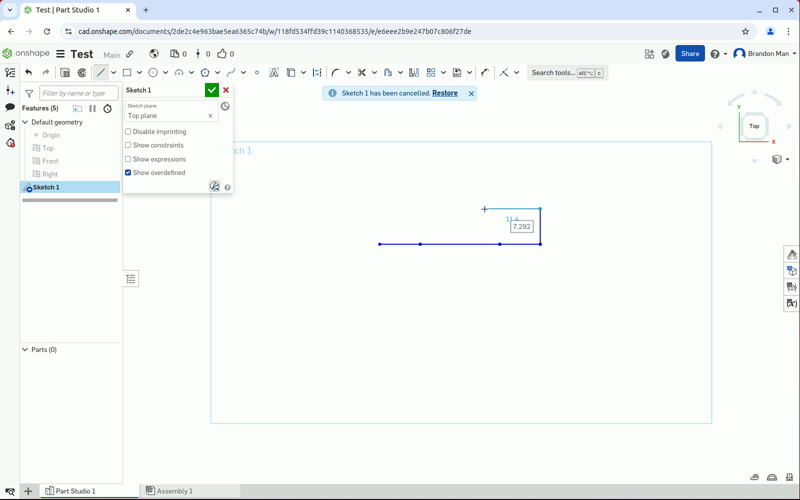
click(484, 208)
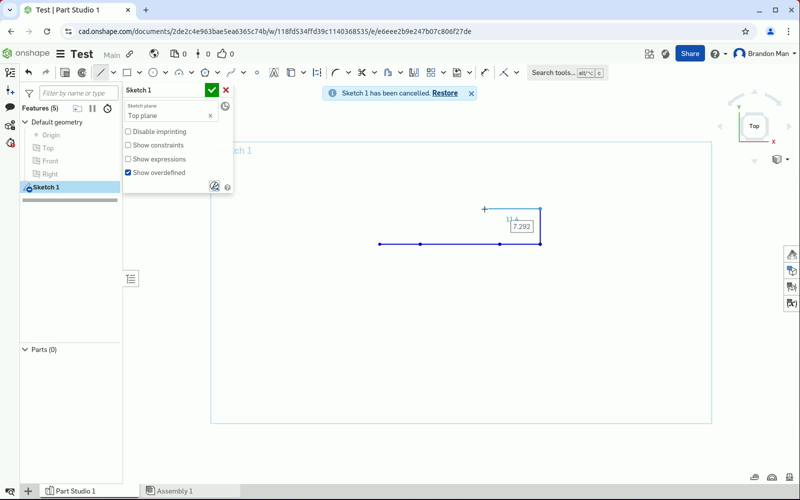
key_up(shift)
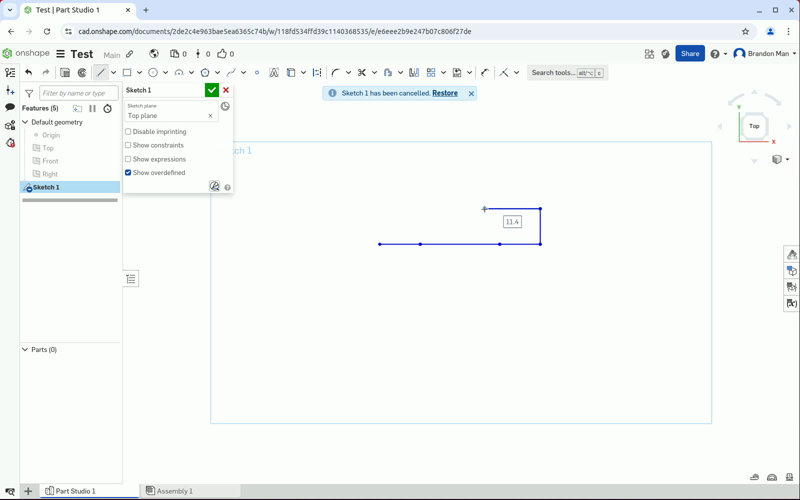
key_down(shift)
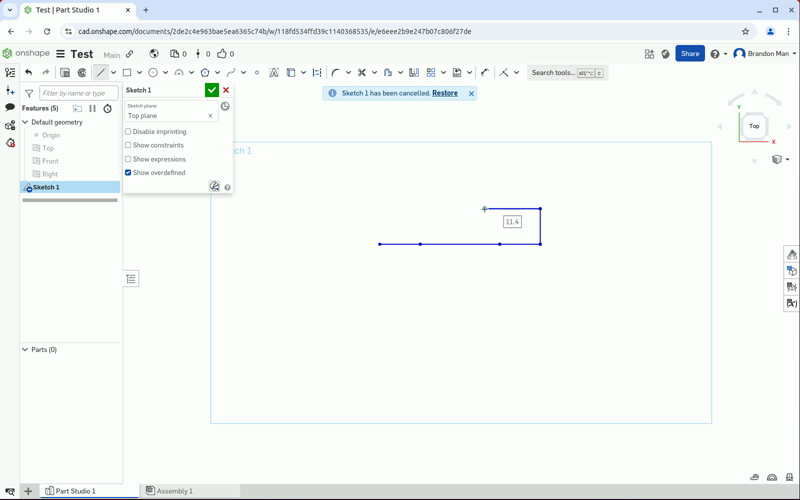
mouse_move(514, 208)
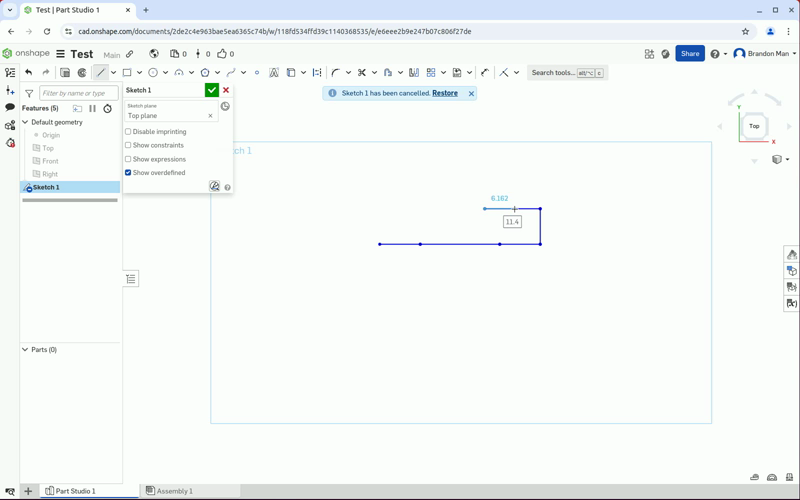
mouse_move(484, 170)
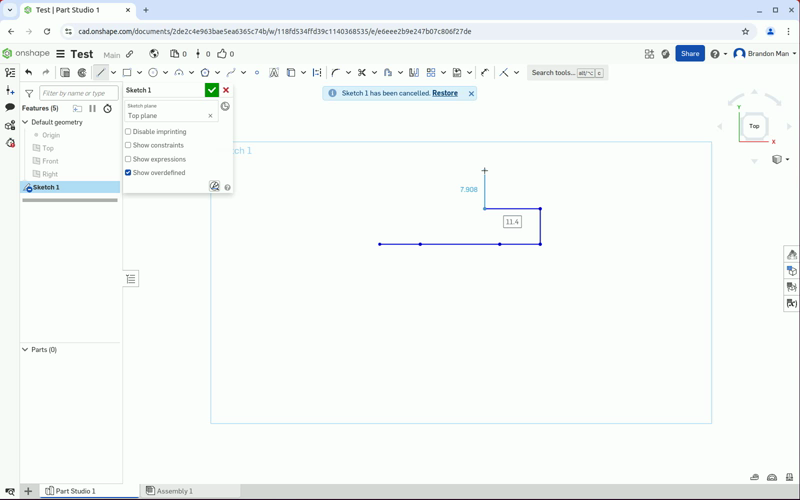
click(484, 170)
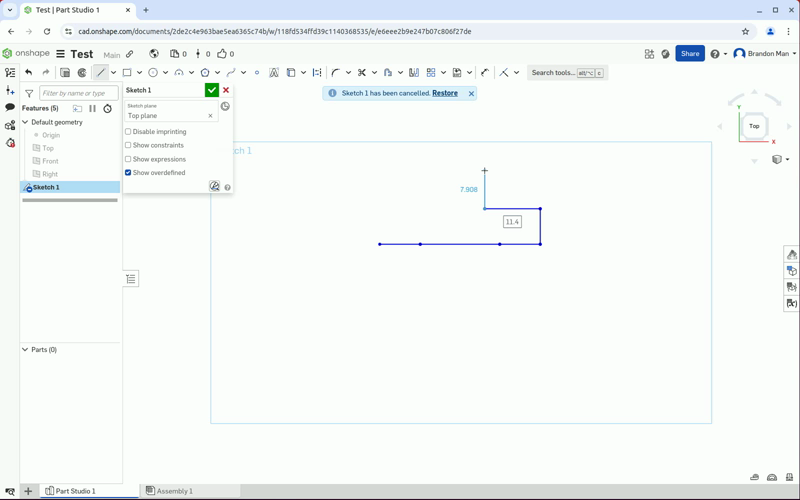
key_up(shift)
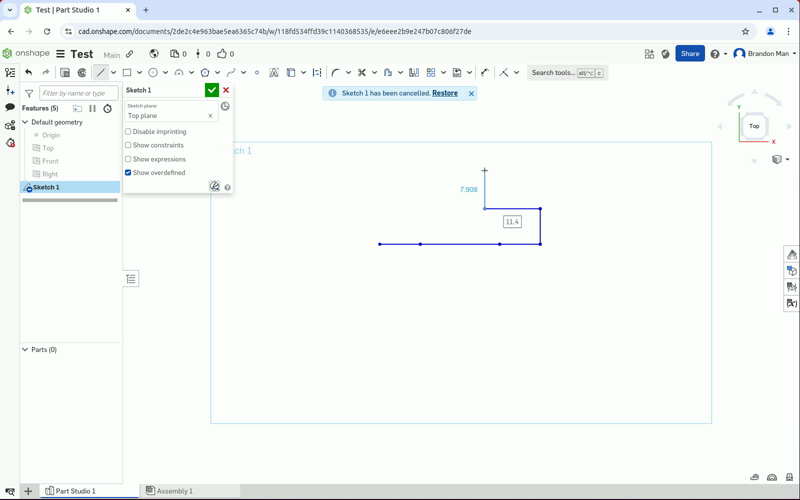
key_down(shift)
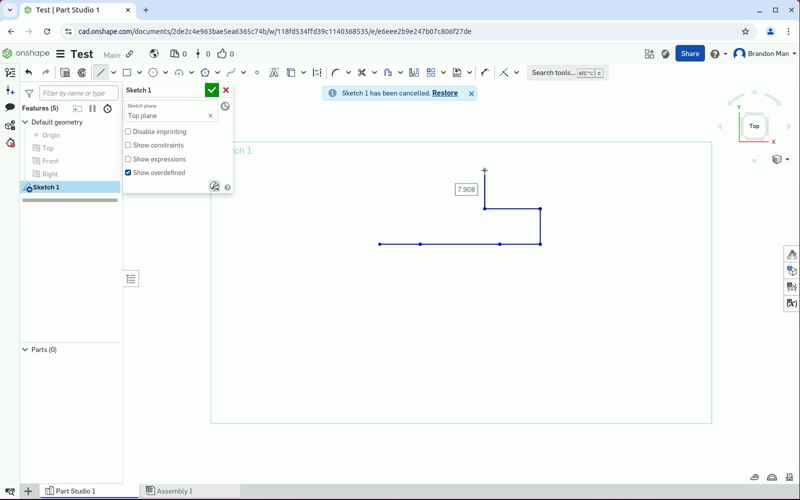
mouse_move(514, 170)
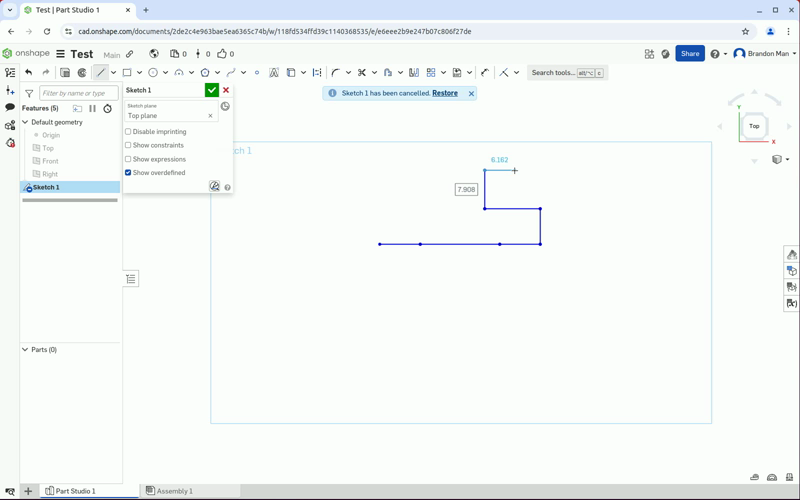
mouse_move(435, 170)
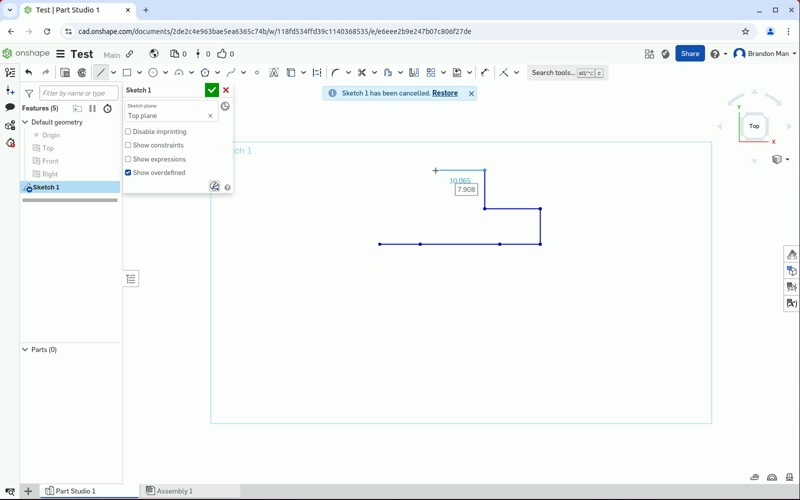
click(435, 170)
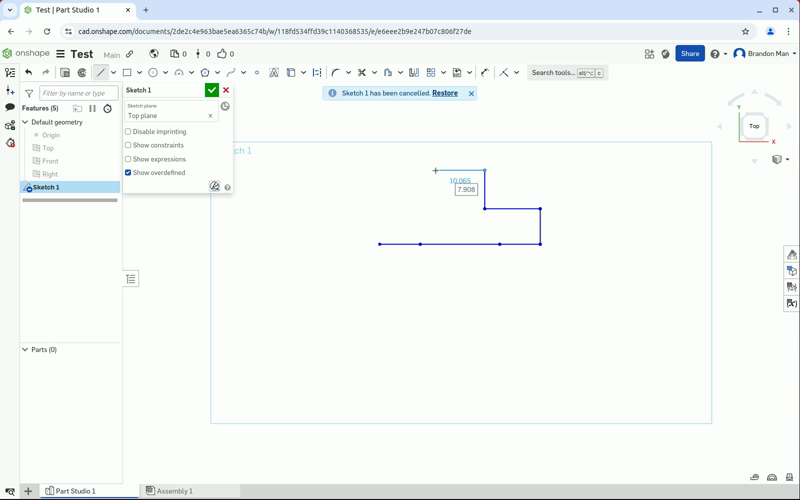
key_up(shift)
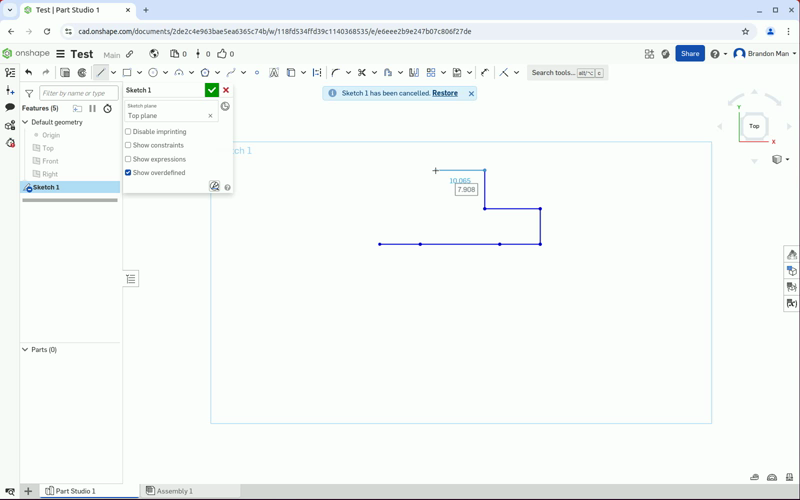
key_down(shift)
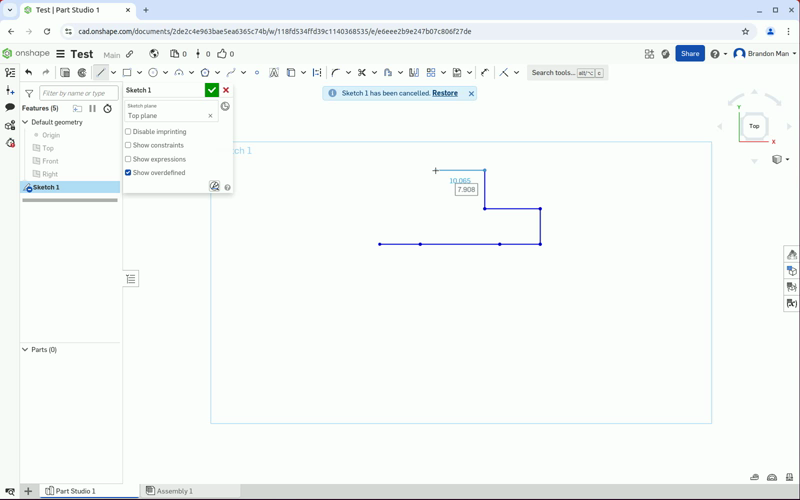
mouse_move(465, 170)
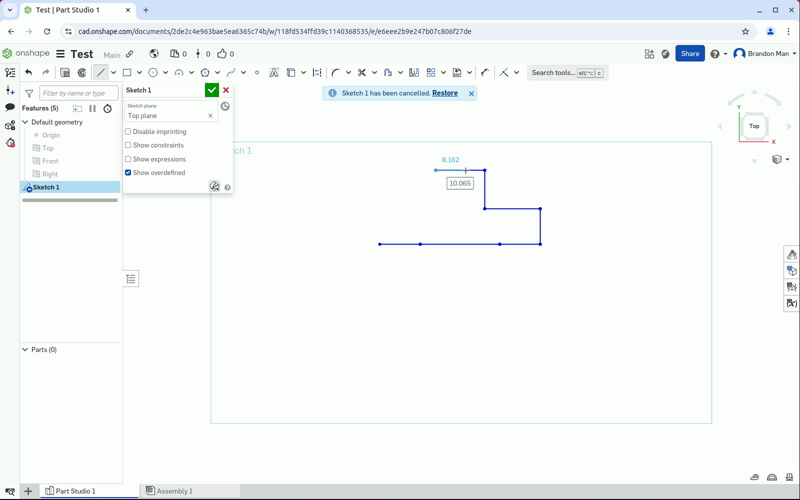
mouse_move(435, 208)
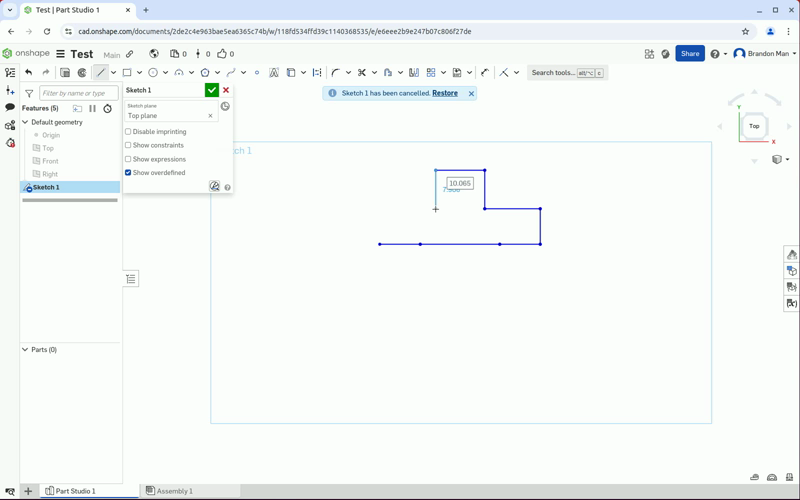
click(435, 208)
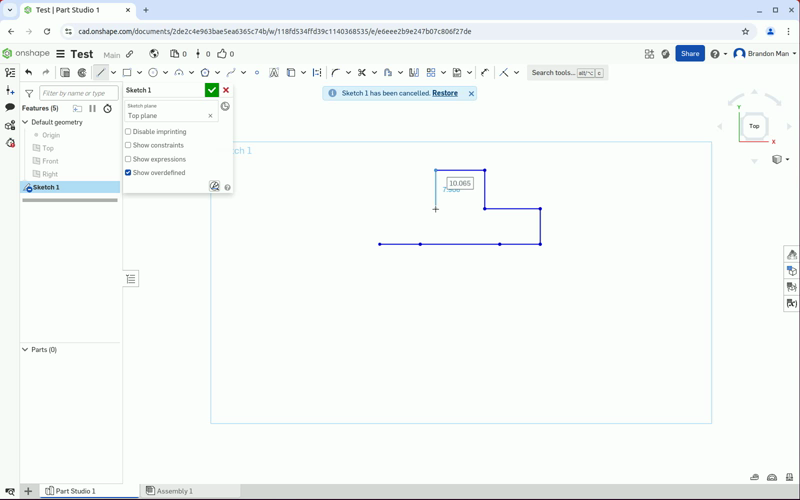
key_up(shift)
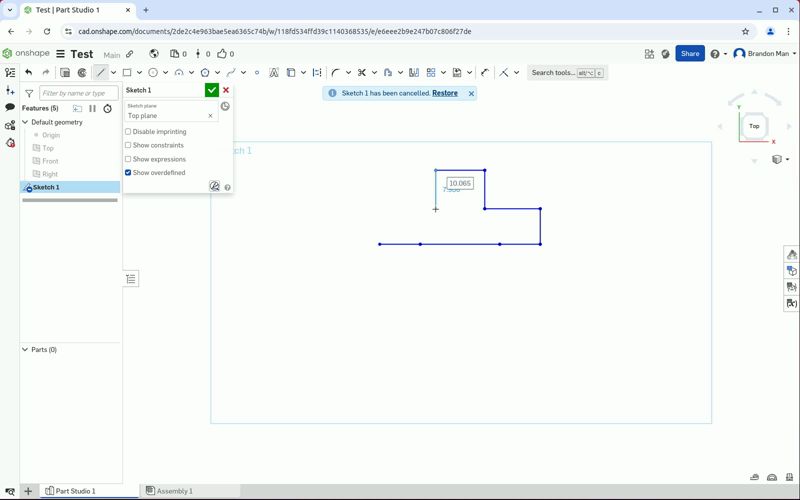
key_down(shift)
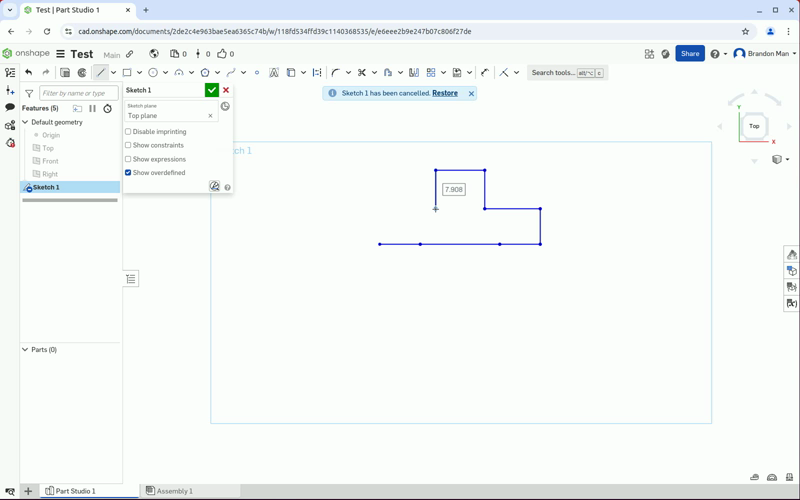
mouse_move(465, 208)
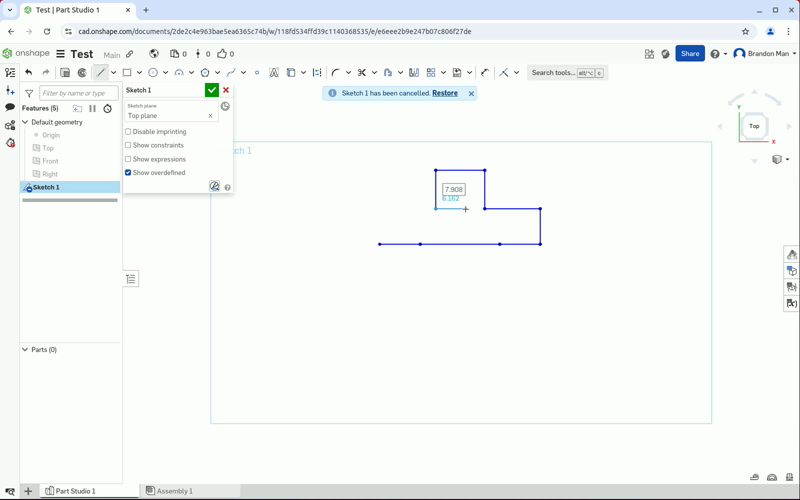
mouse_move(379, 208)
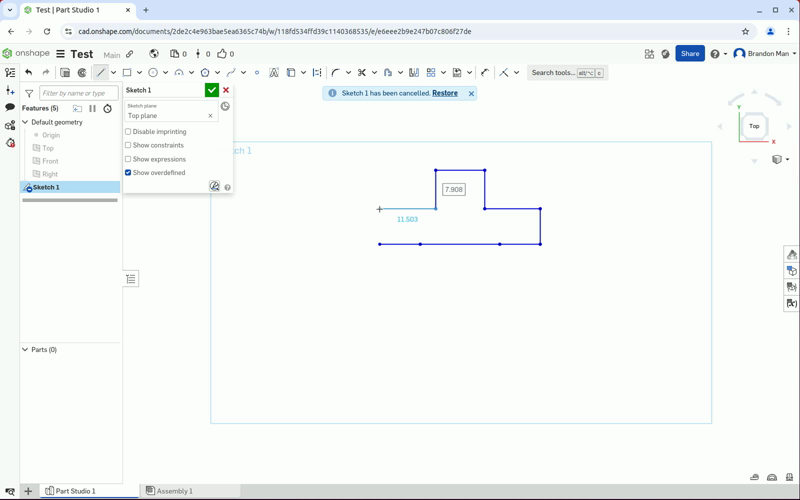
click(379, 208)
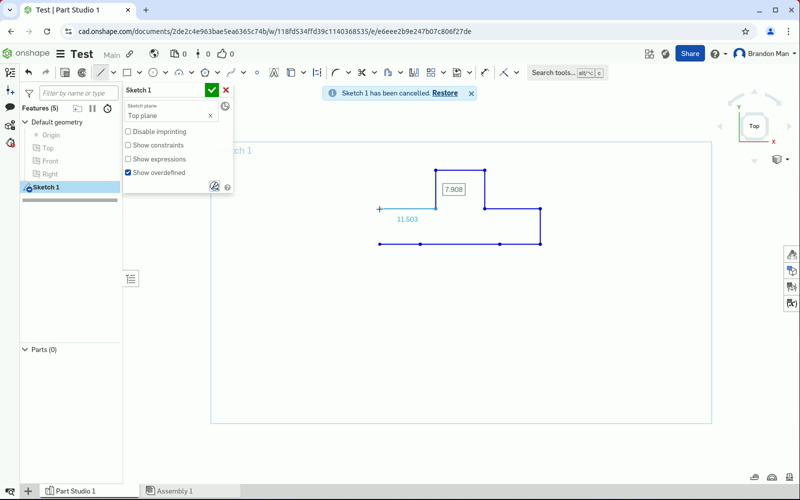
key_up(shift)
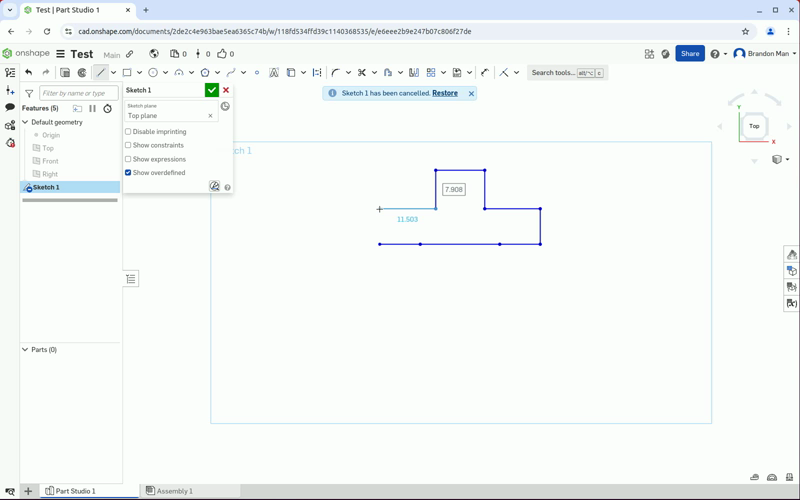
mouse_move(409, 208)
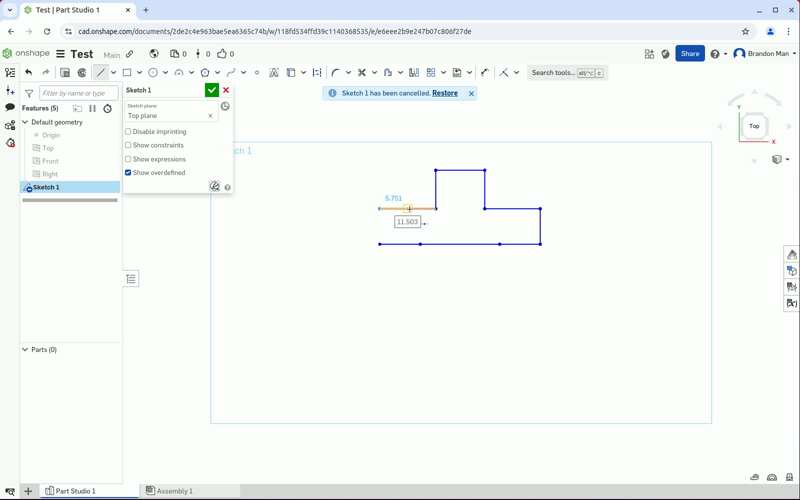
key_down(shift)
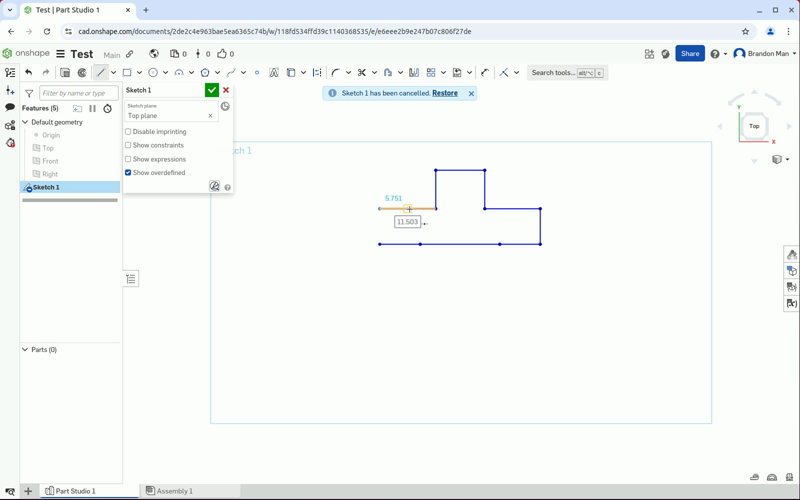
mouse_move(379, 244)
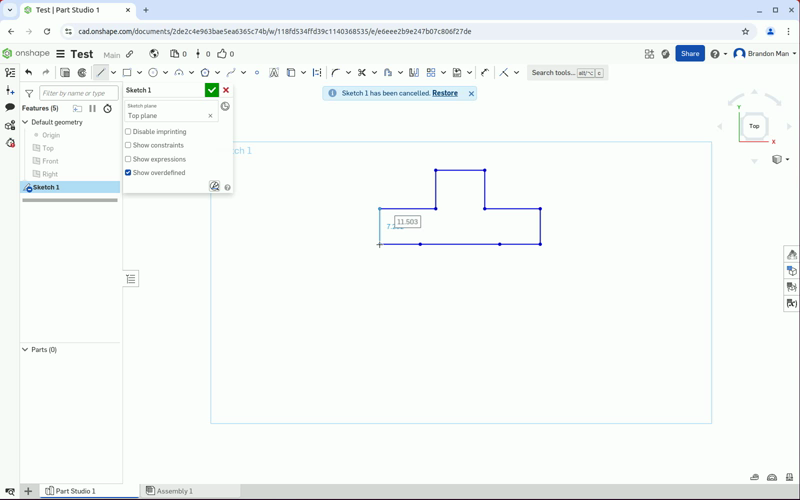
key_up(shift)
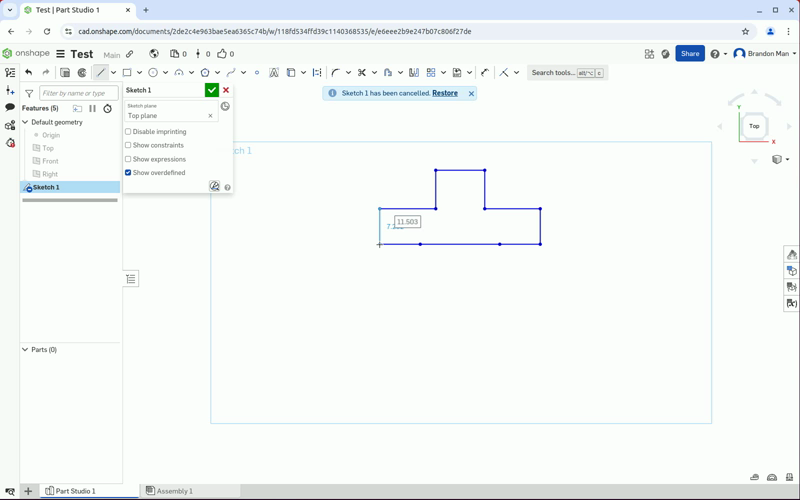
click(379, 244)
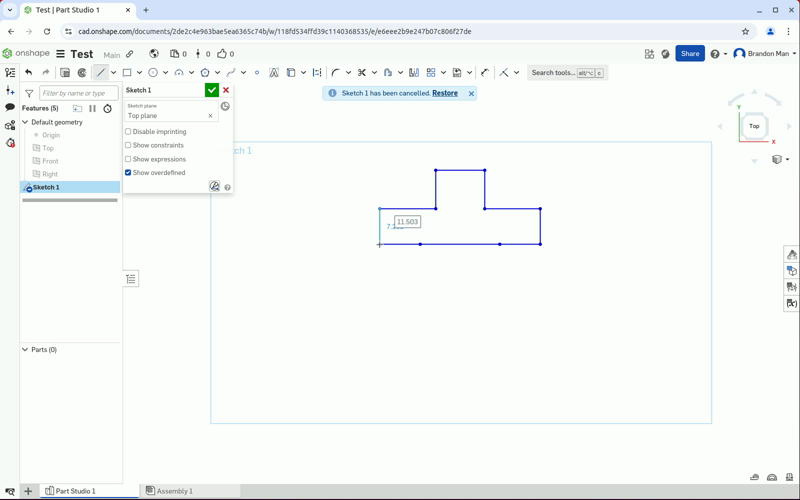
key(esc)
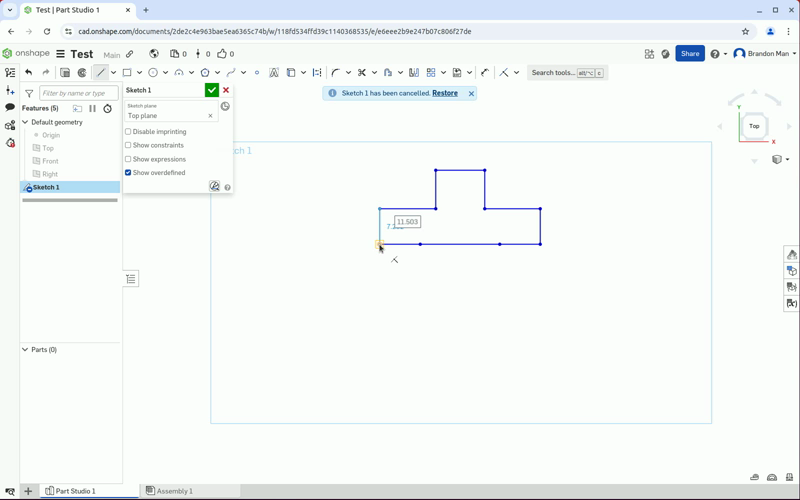
mouse_move(472, 216)
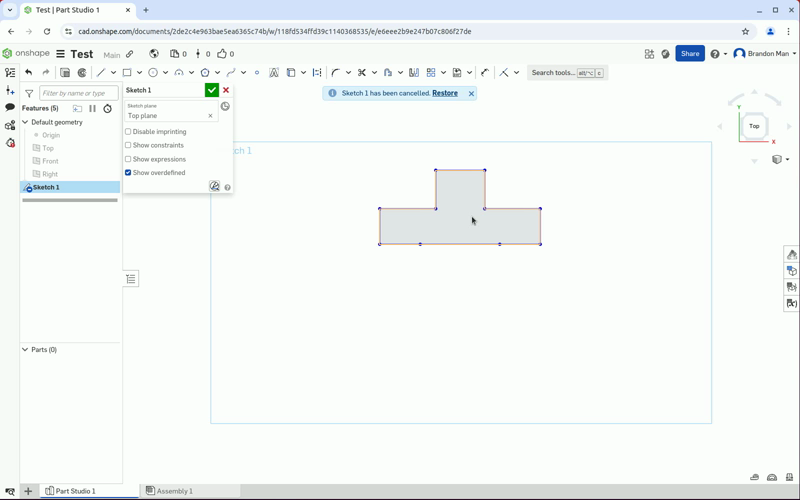
click(472, 216)
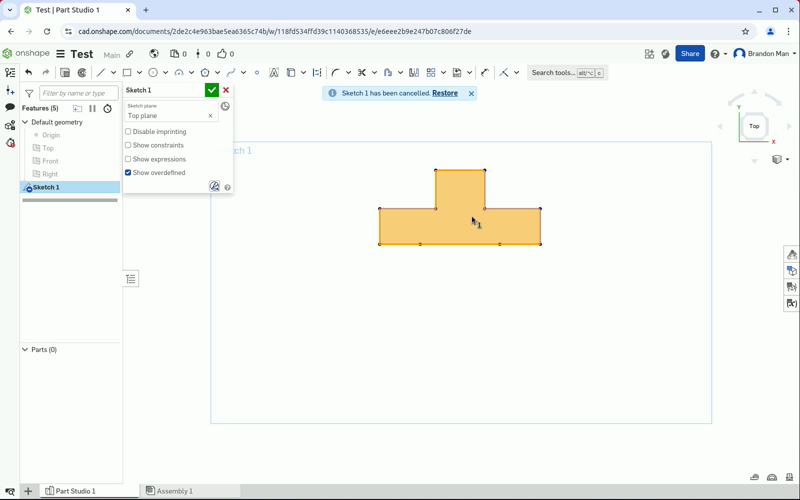
mouse_move(73, 352)
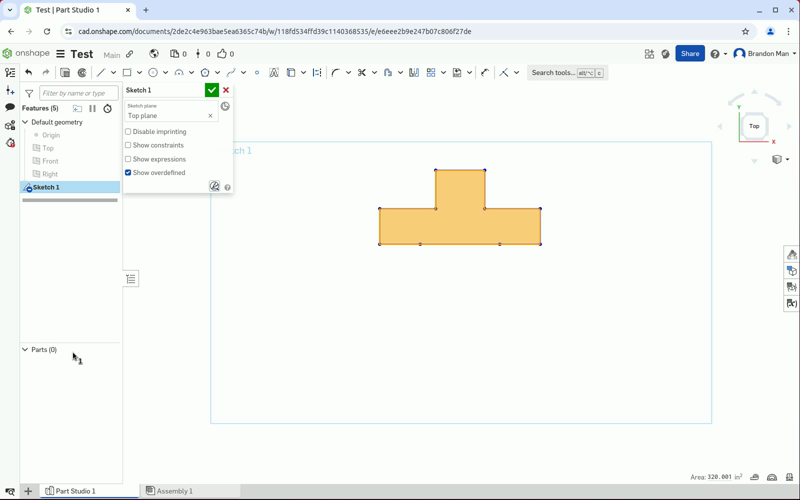
key(shift+y)
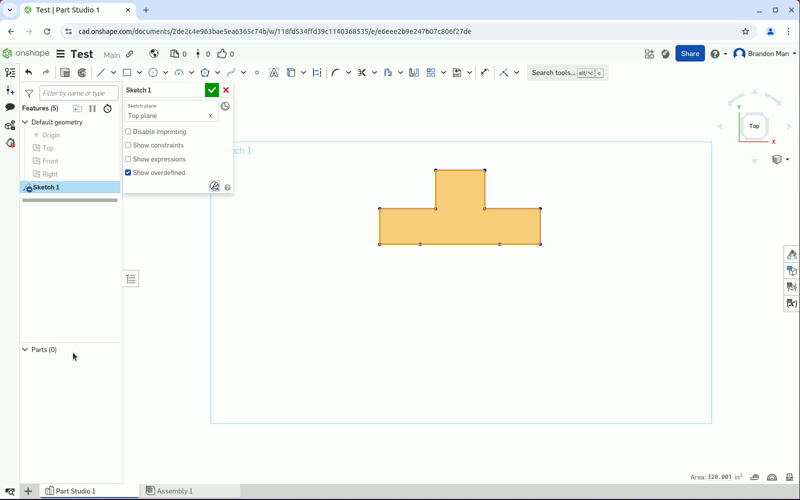
key(shift+e)
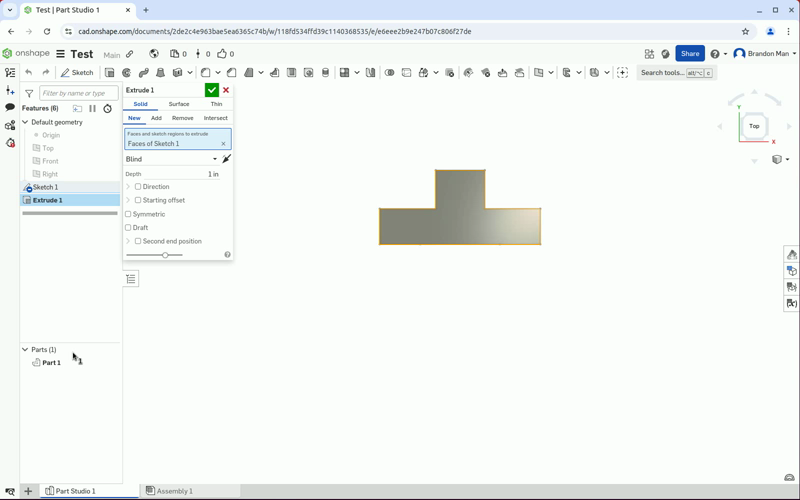
mouse_move(143, 106)
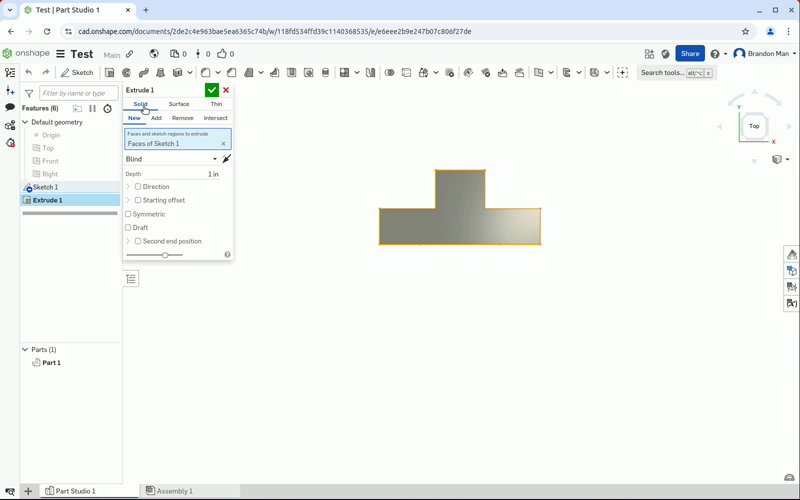
click(143, 106)
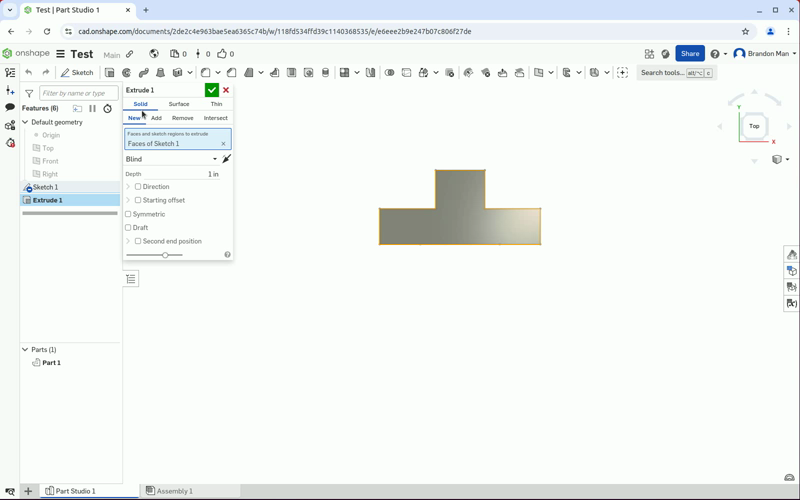
mouse_move(137, 120)
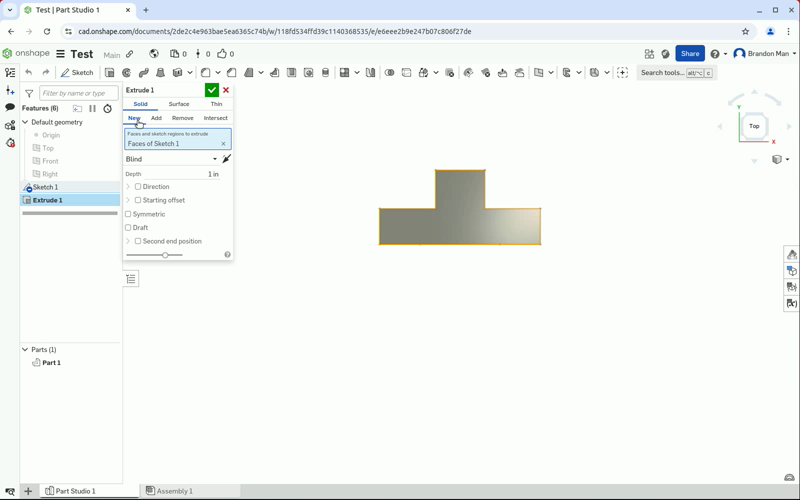
click(137, 120)
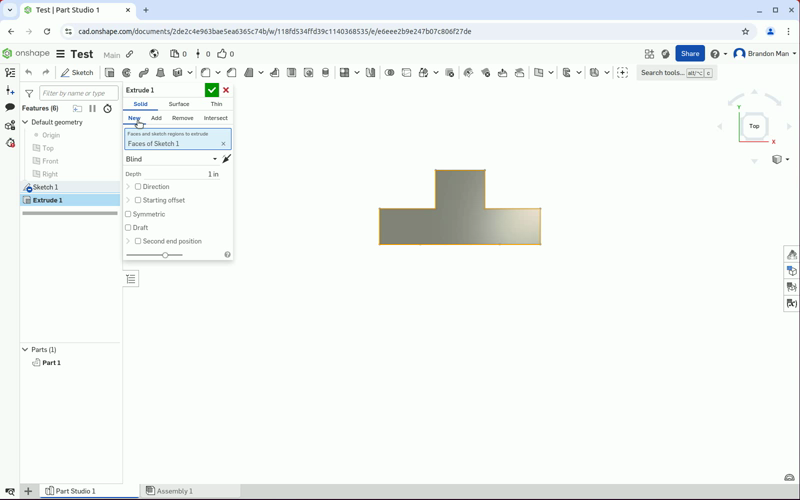
key(tab, 4)
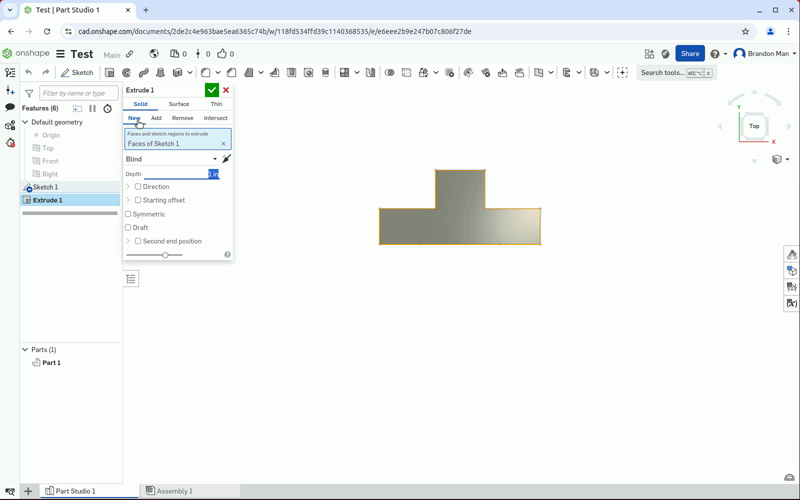
text(0.241)
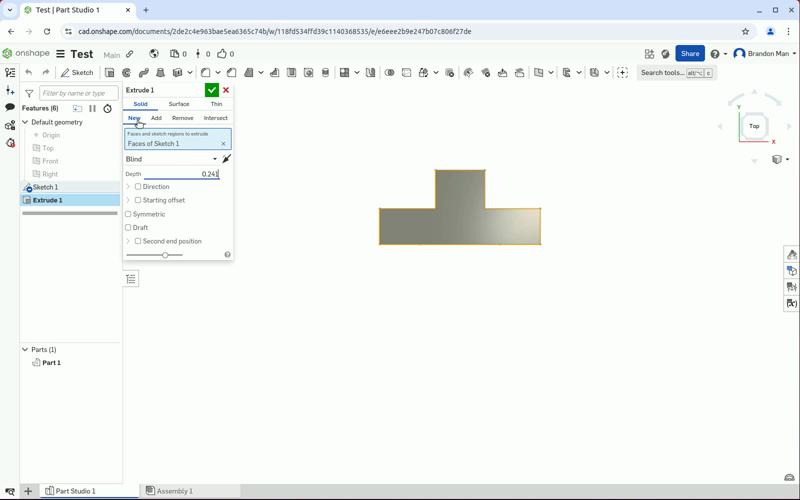
key(enter)
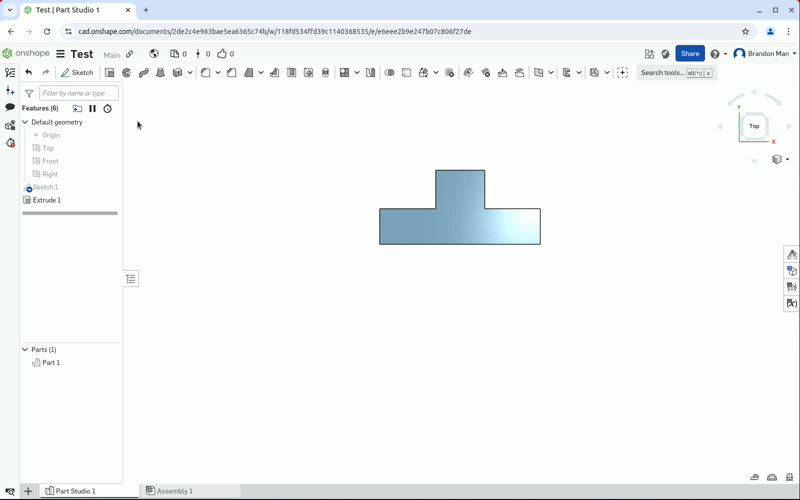
key(shift+h)
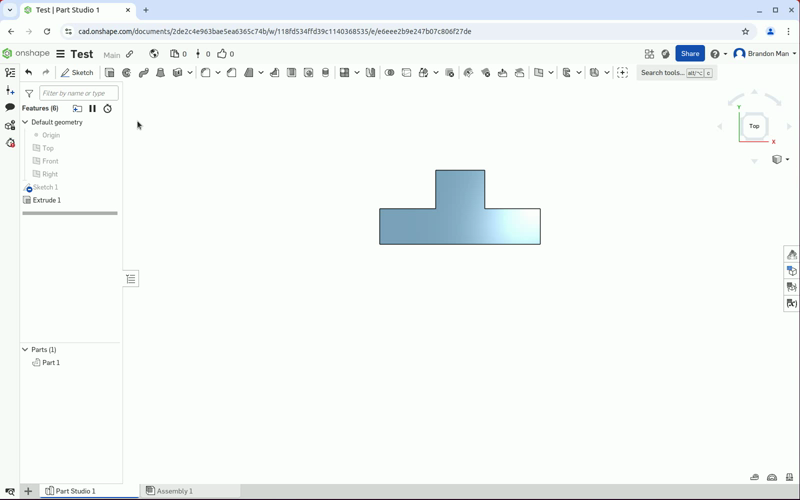
key(shift+h)
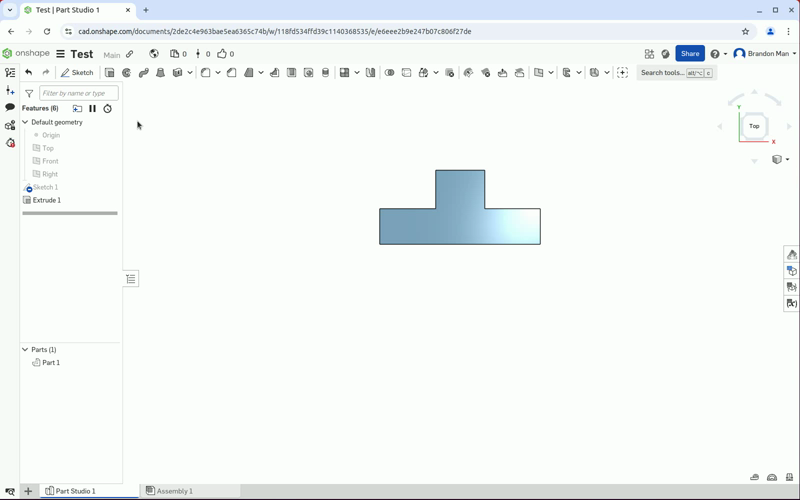
mouse_move(73, 189)
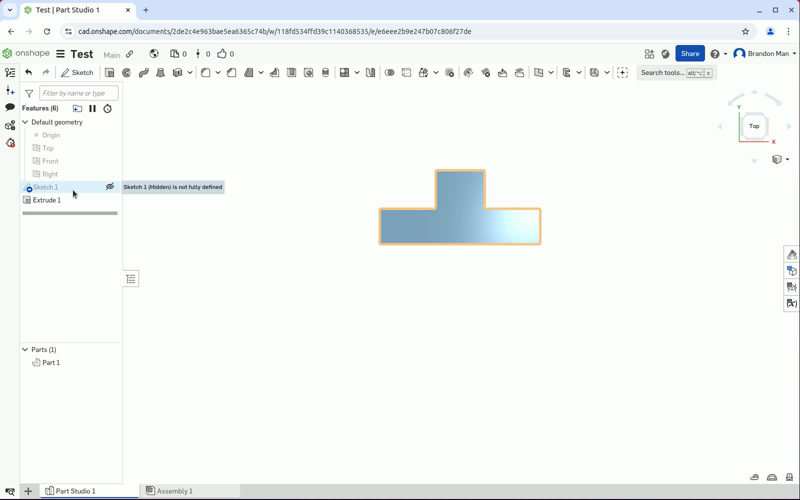
click(73, 189)
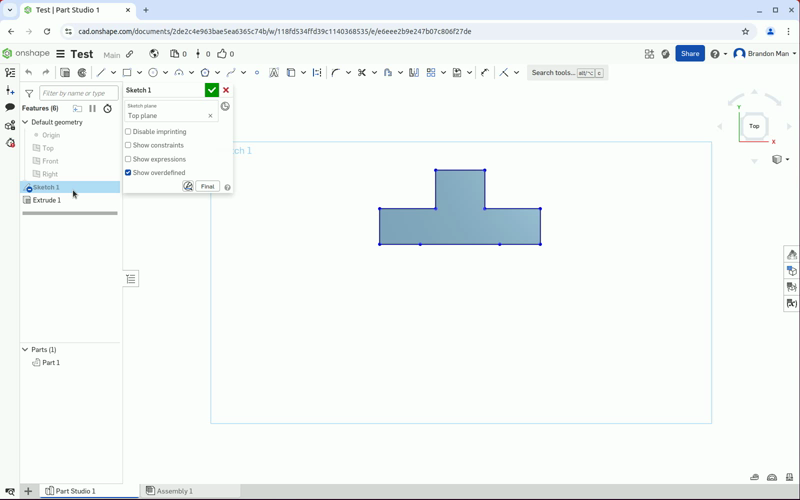
mouse_move(229, 92)
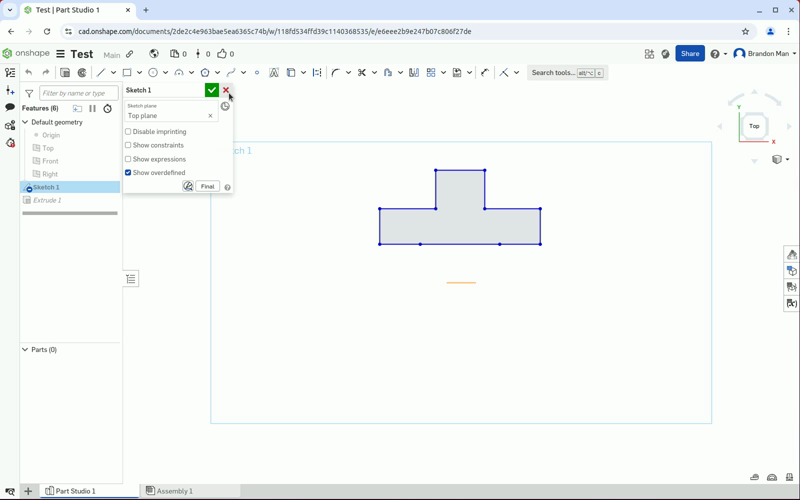
click(229, 92)
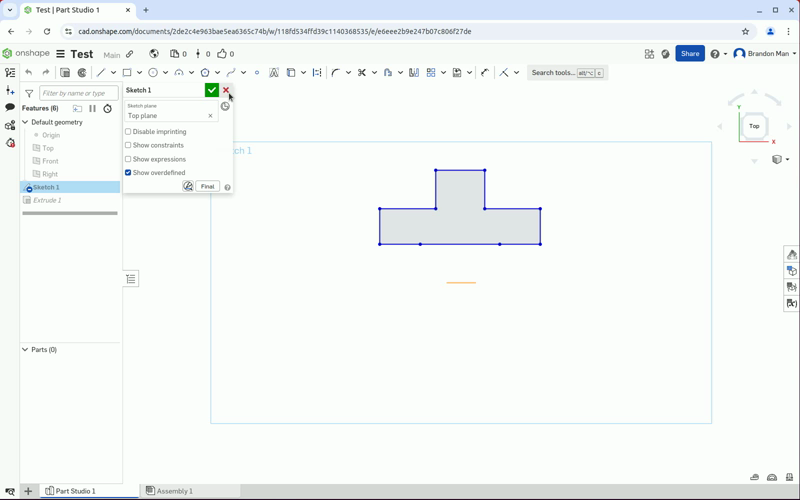
key(shift+s)
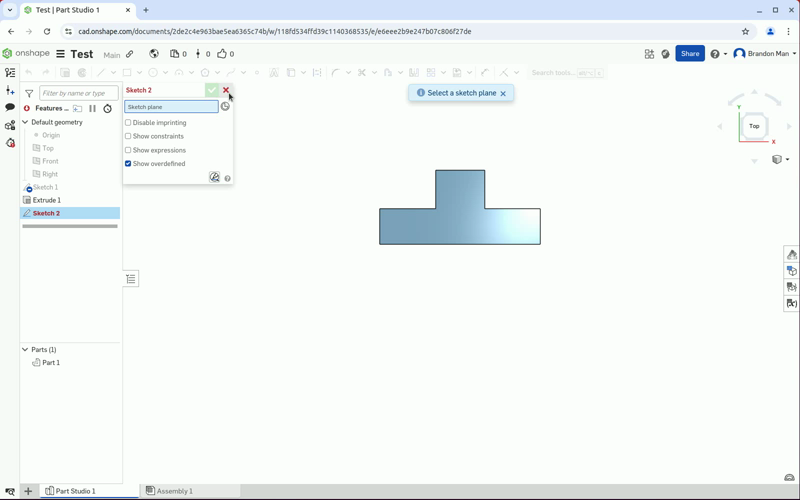
mouse_move(73, 150)
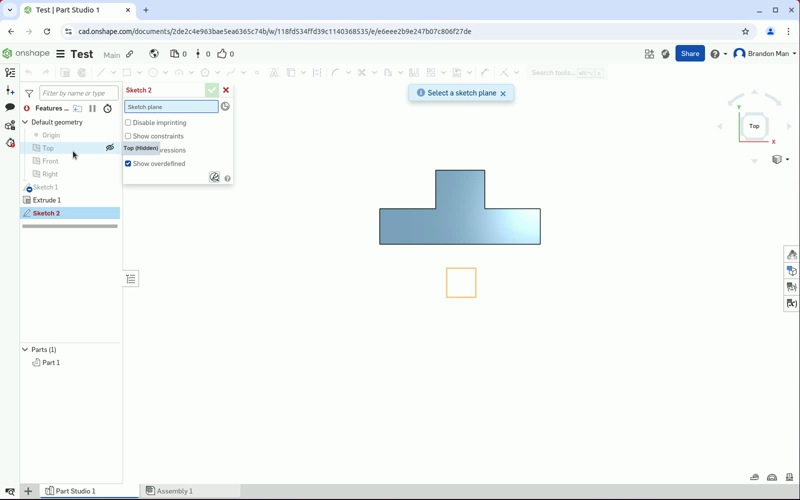
click(73, 150)
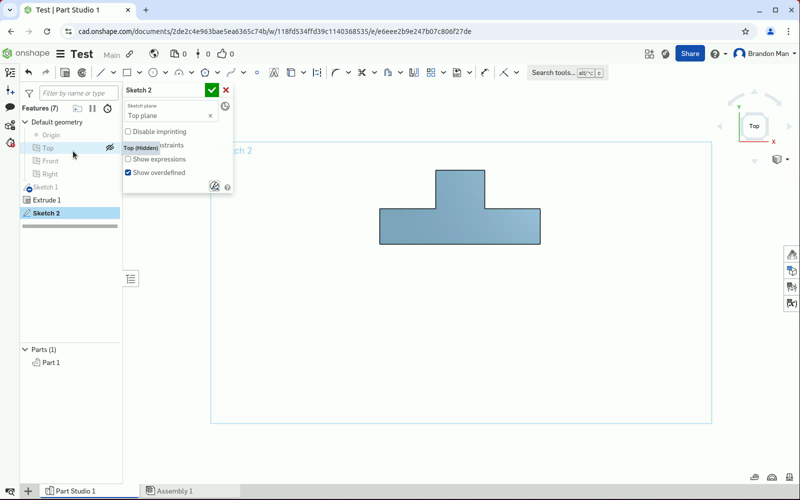
mouse_move(73, 352)
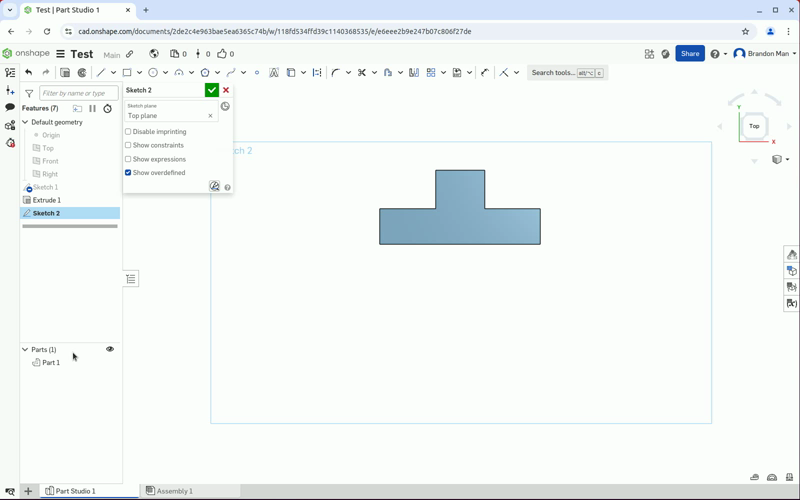
key(y)
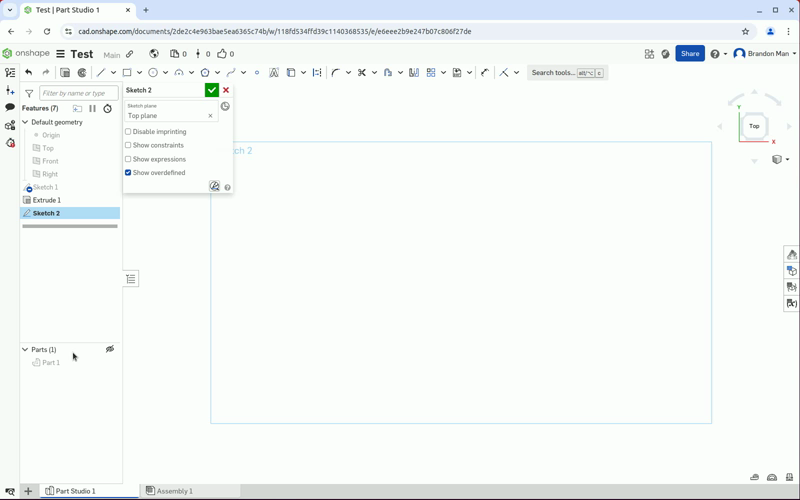
key(l)
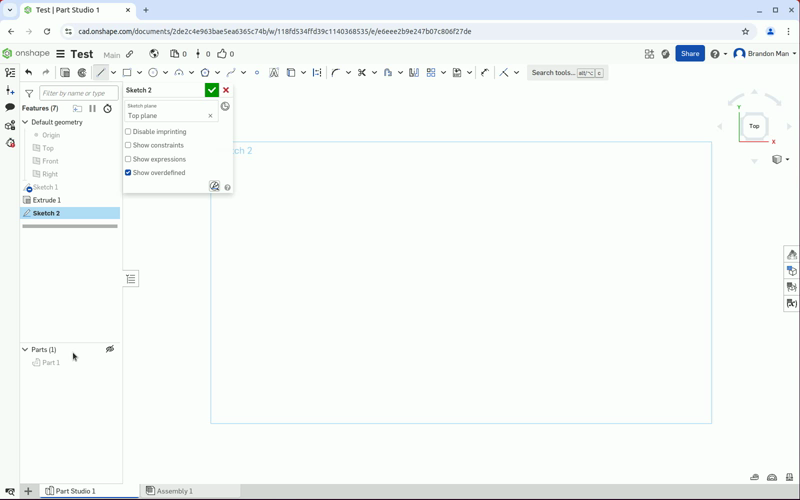
key_down(shift)
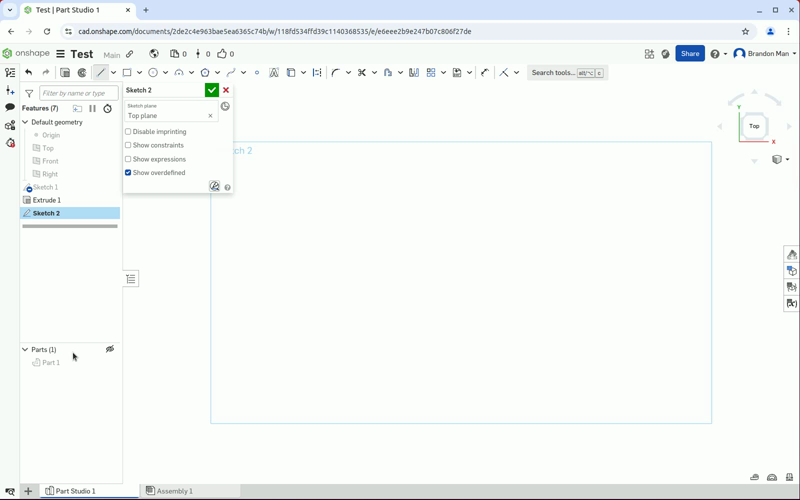
mouse_move(420, 282)
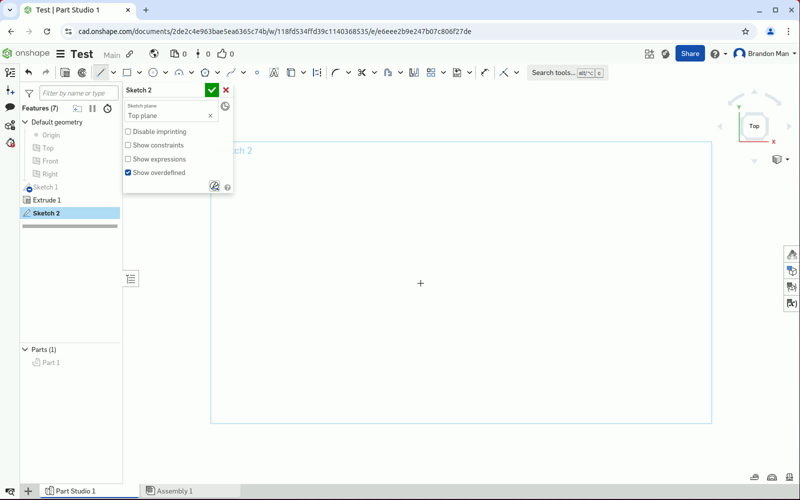
click(420, 282)
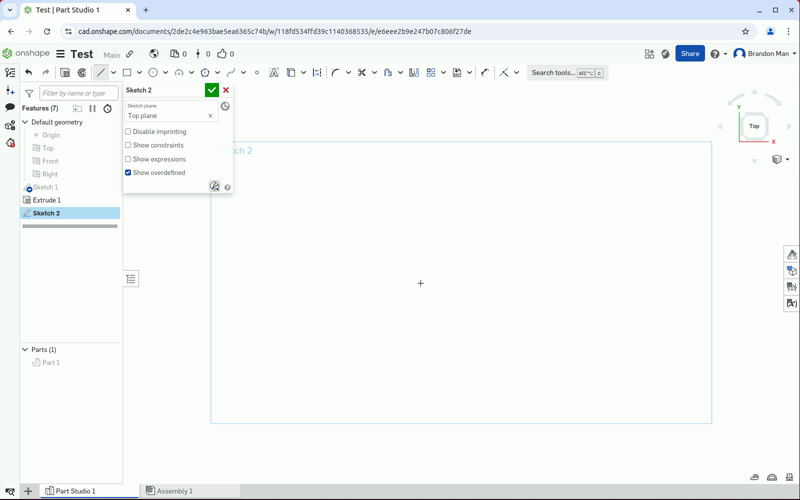
key_up(shift)
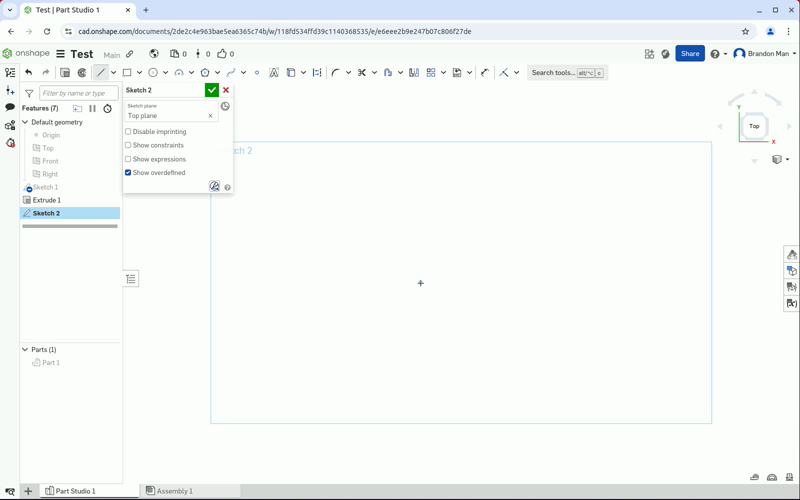
key_down(shift)
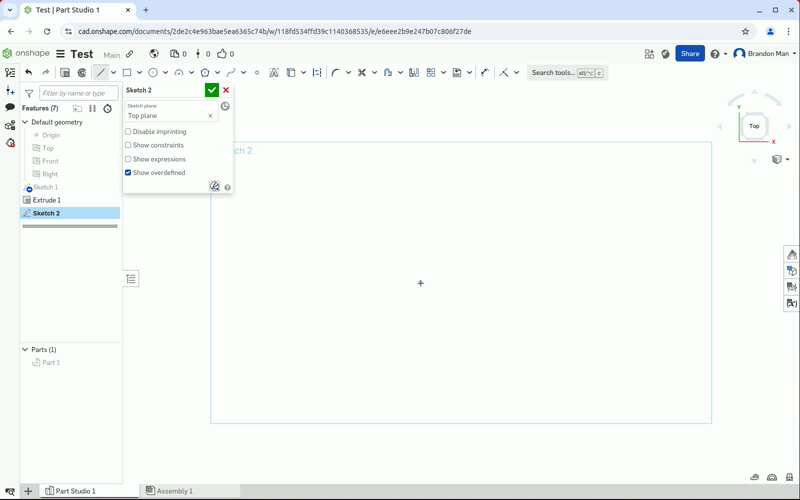
mouse_move(502, 282)
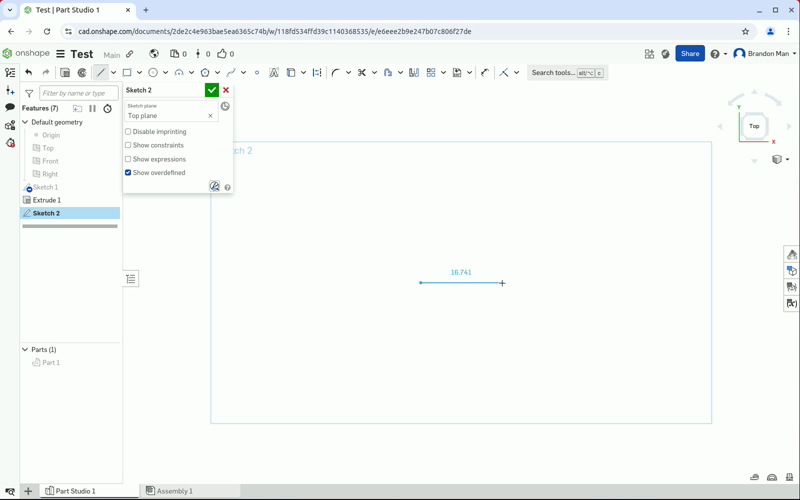
click(502, 282)
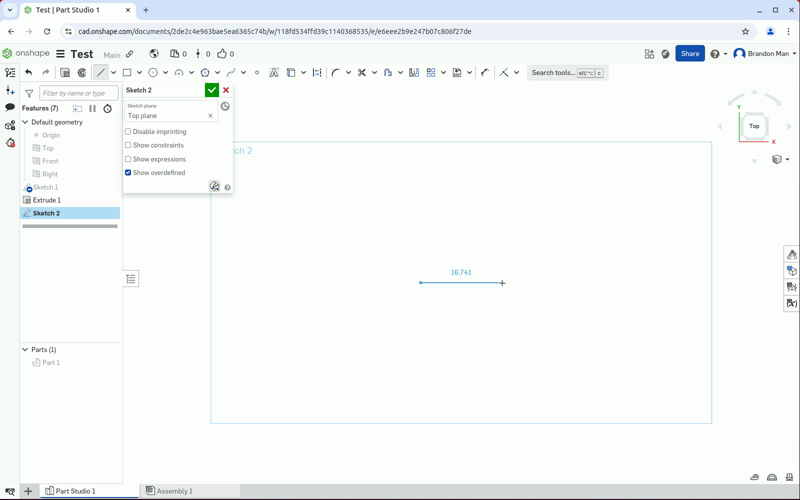
key_up(shift)
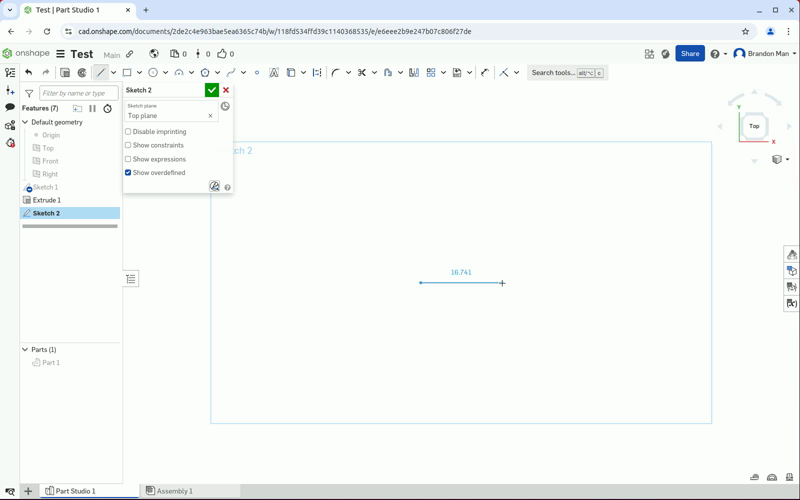
key_down(shift)
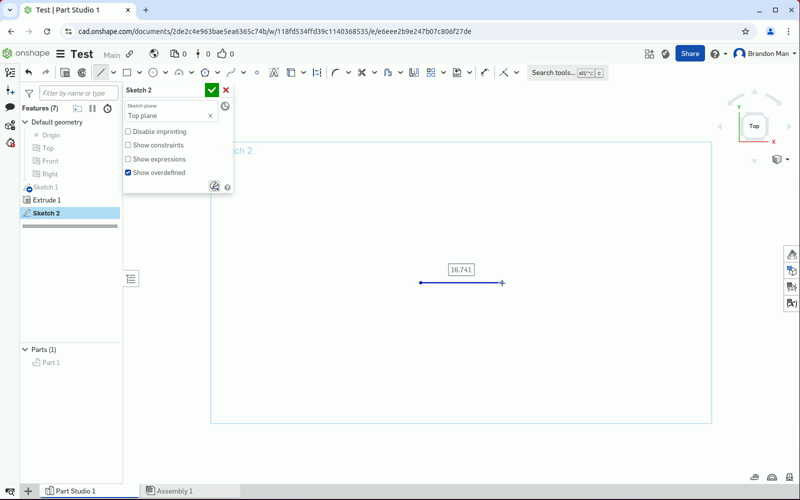
mouse_move(532, 282)
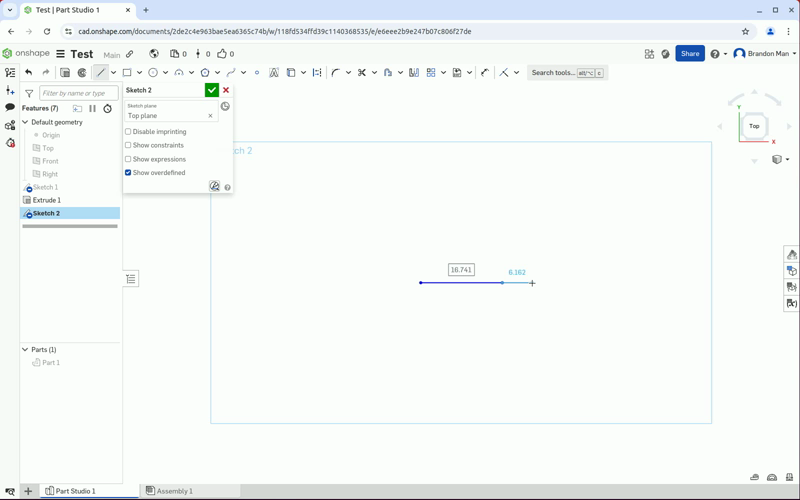
mouse_move(502, 244)
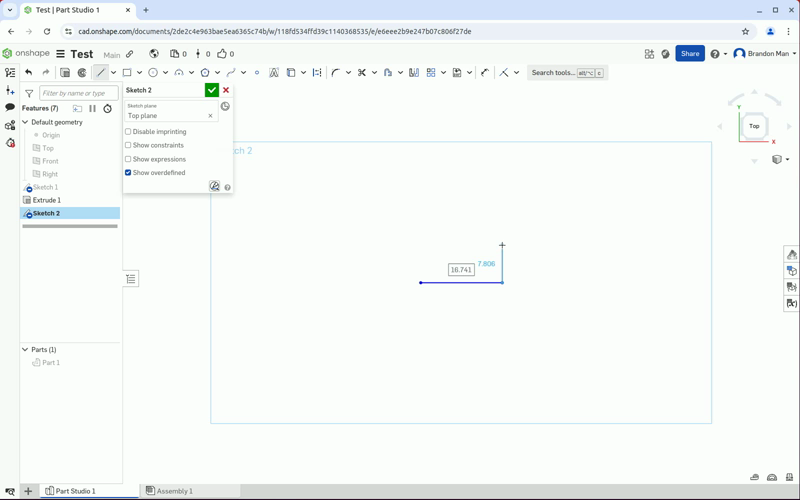
click(502, 244)
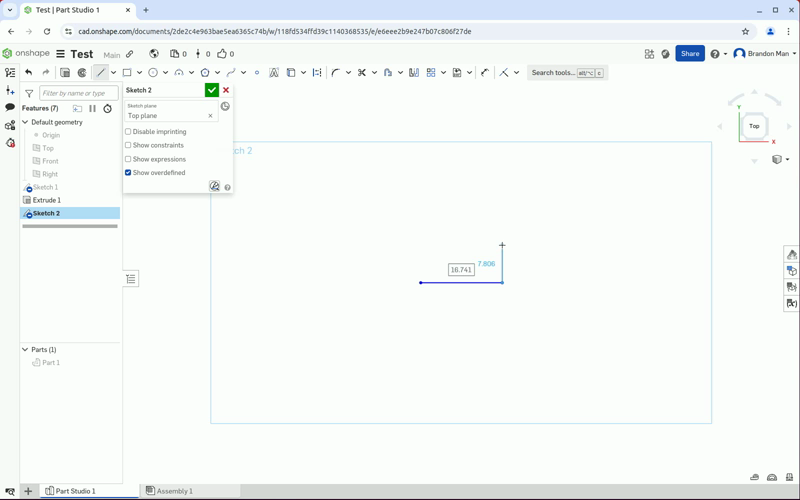
key_up(shift)
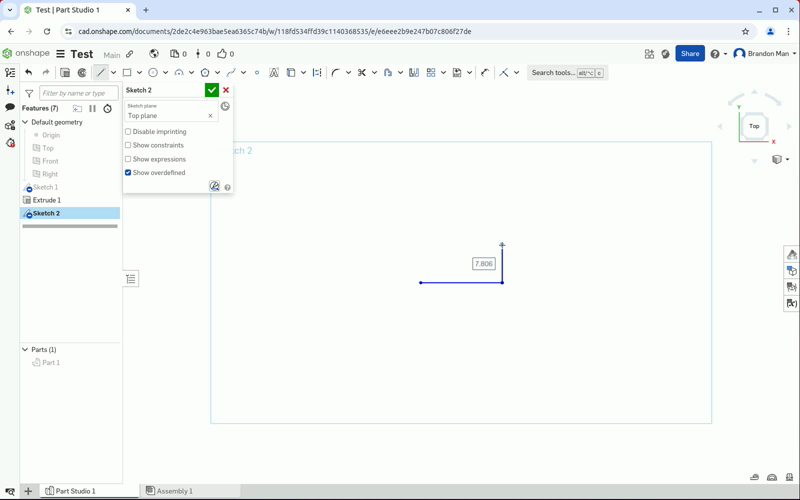
key_down(shift)
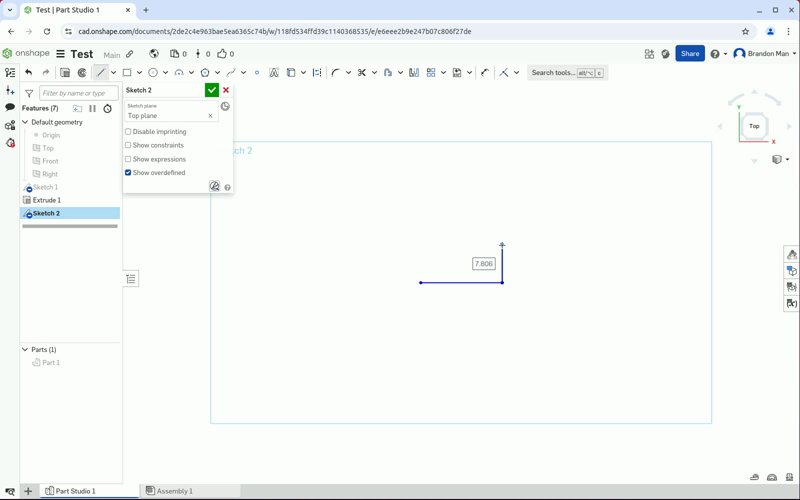
mouse_move(420, 244)
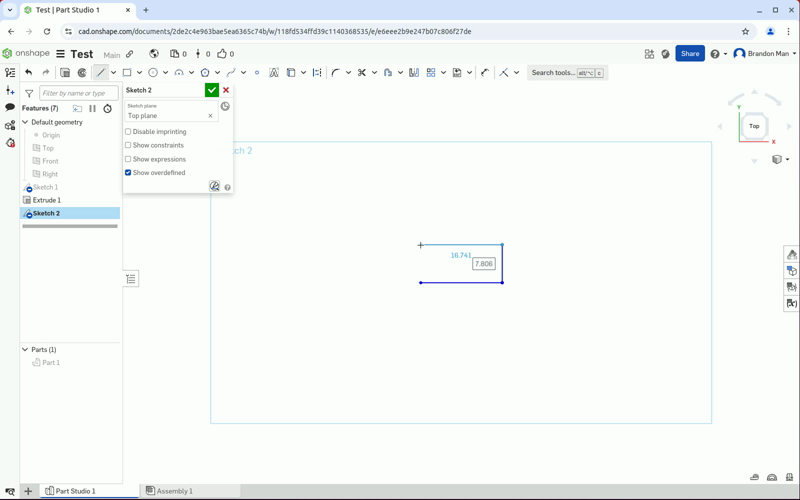
click(420, 244)
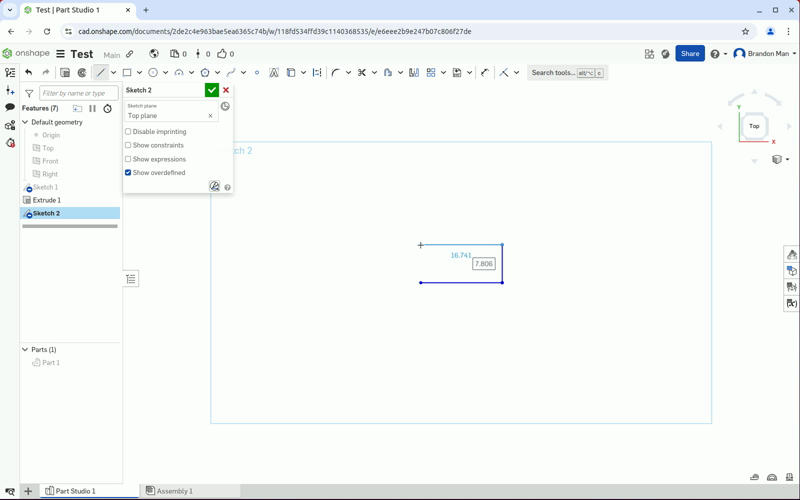
key_up(shift)
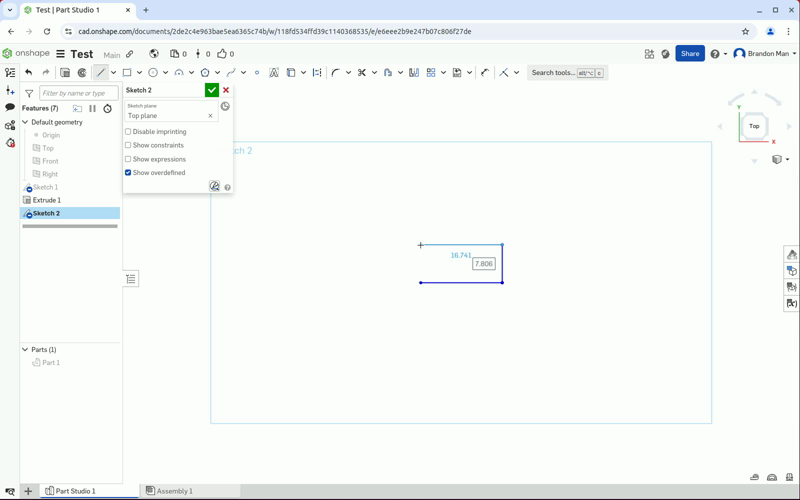
mouse_move(450, 244)
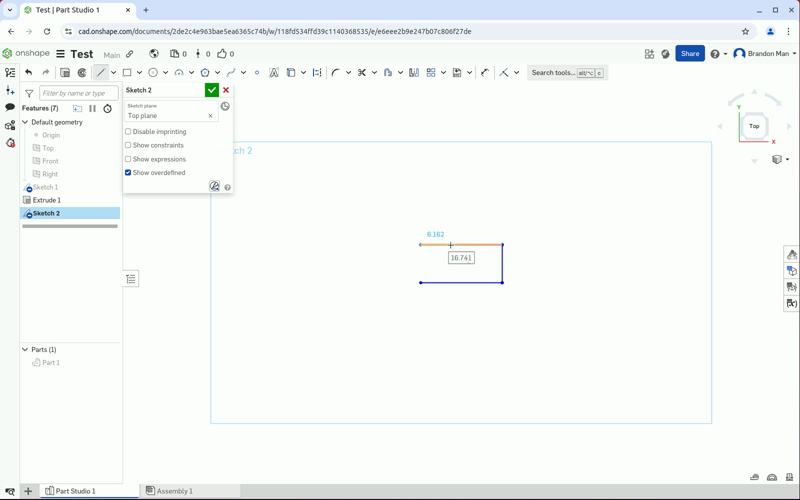
key_down(shift)
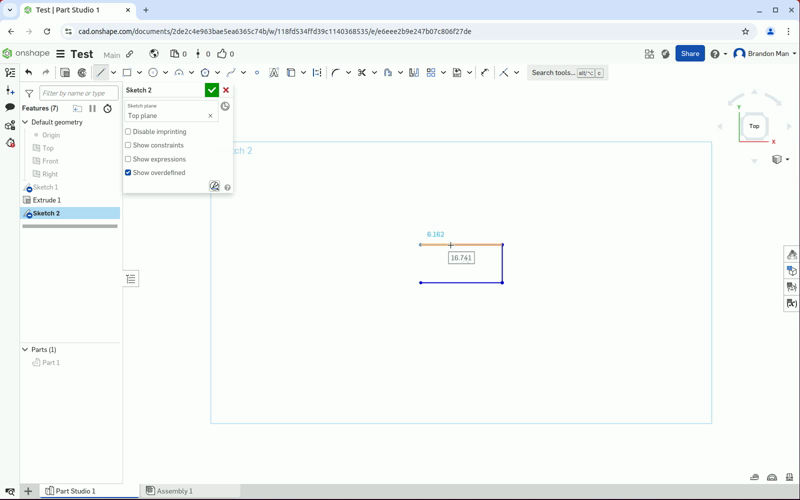
mouse_move(420, 282)
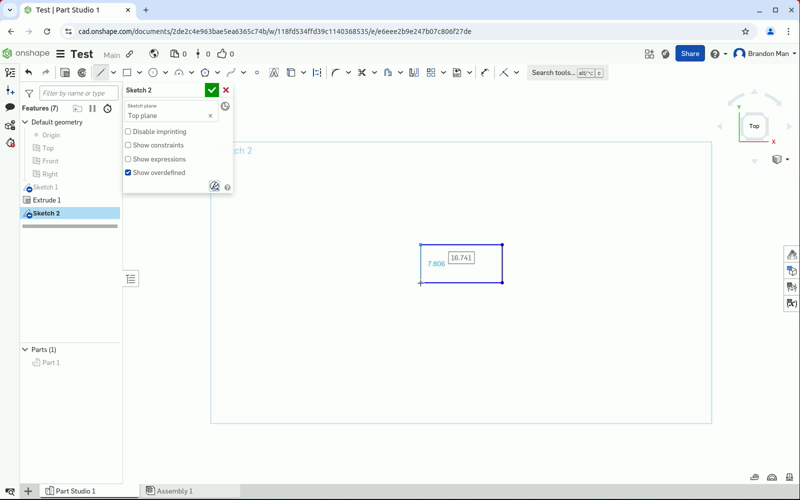
key_up(shift)
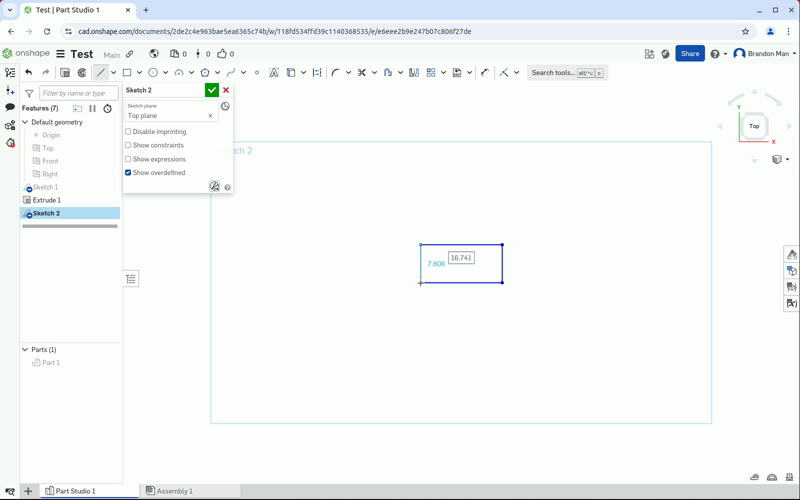
click(420, 282)
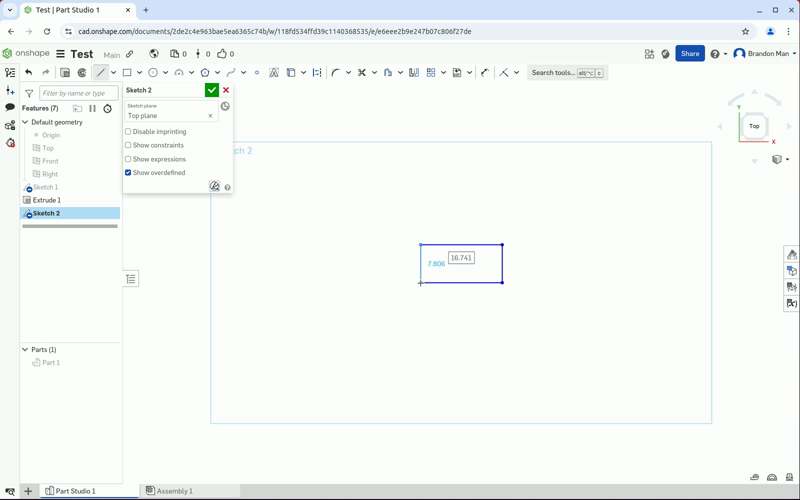
key(esc)
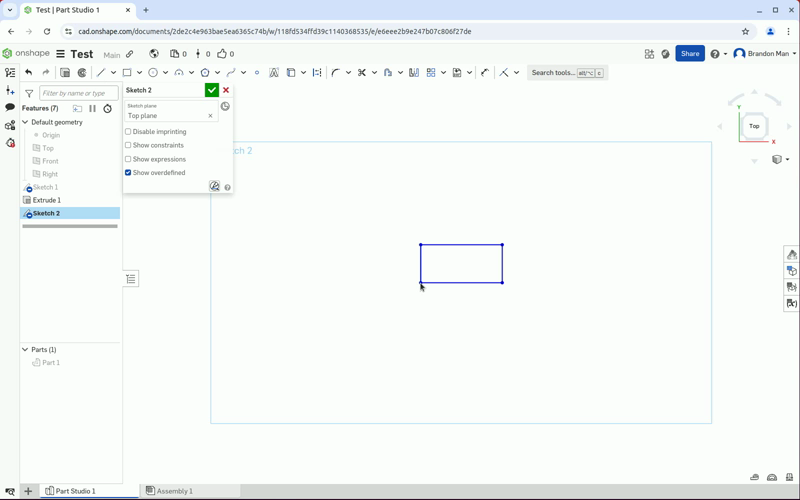
mouse_move(454, 260)
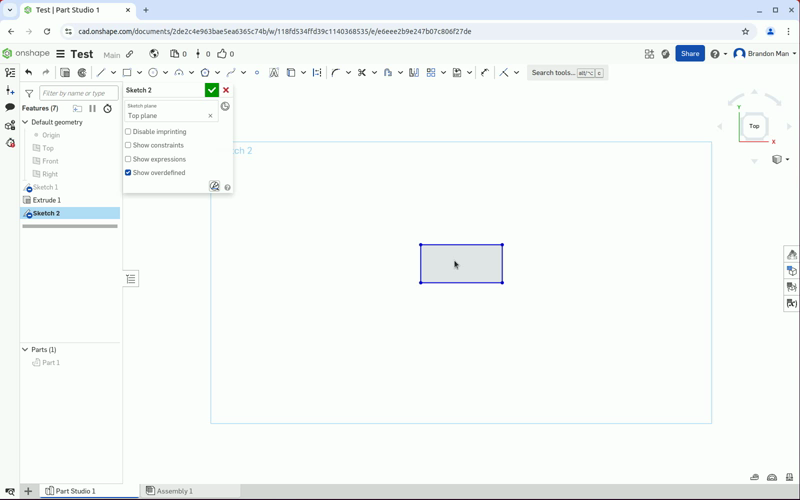
click(454, 260)
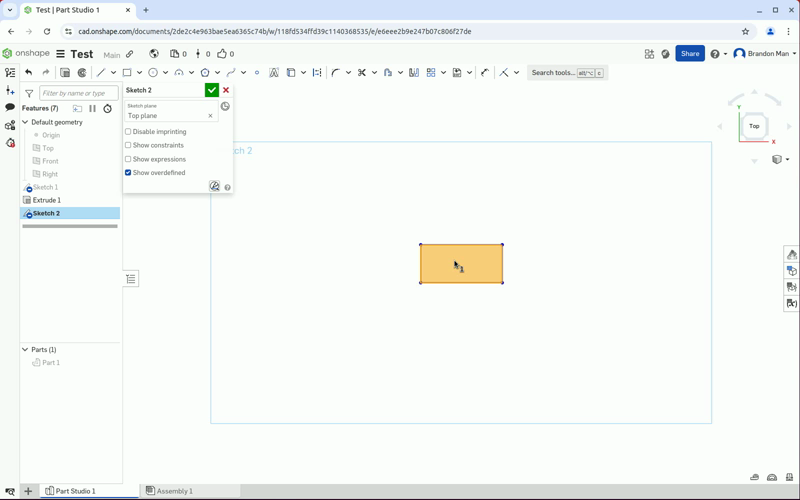
mouse_move(73, 352)
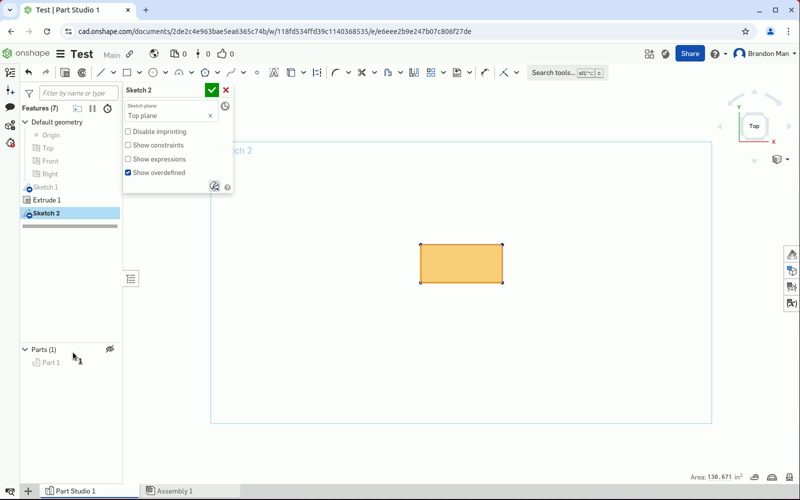
key(shift+y)
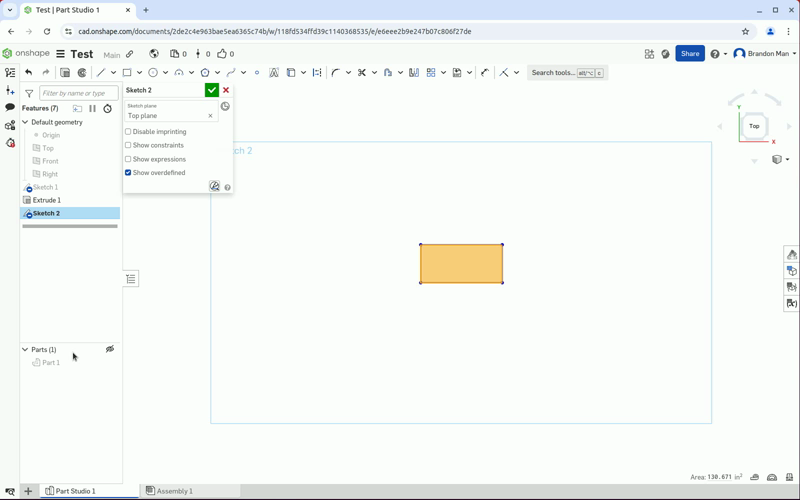
key(shift+e)
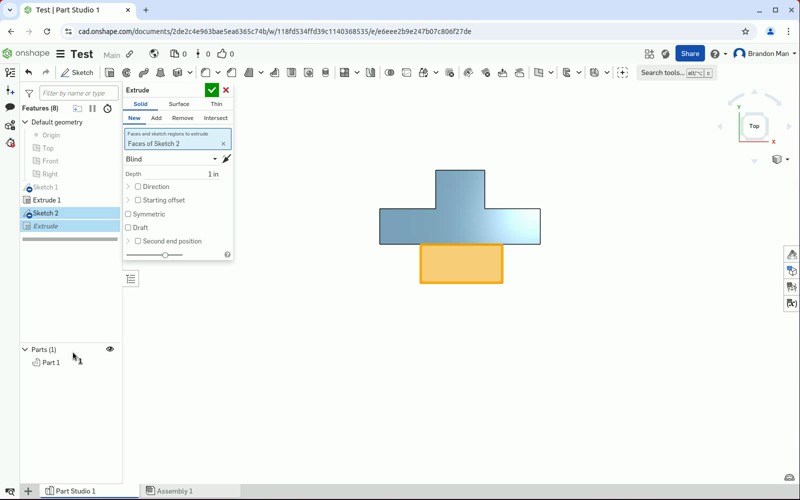
mouse_move(143, 106)
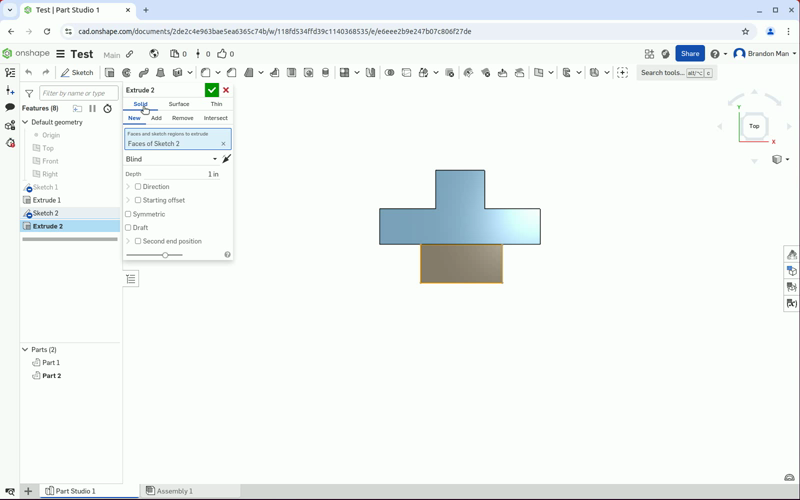
click(143, 106)
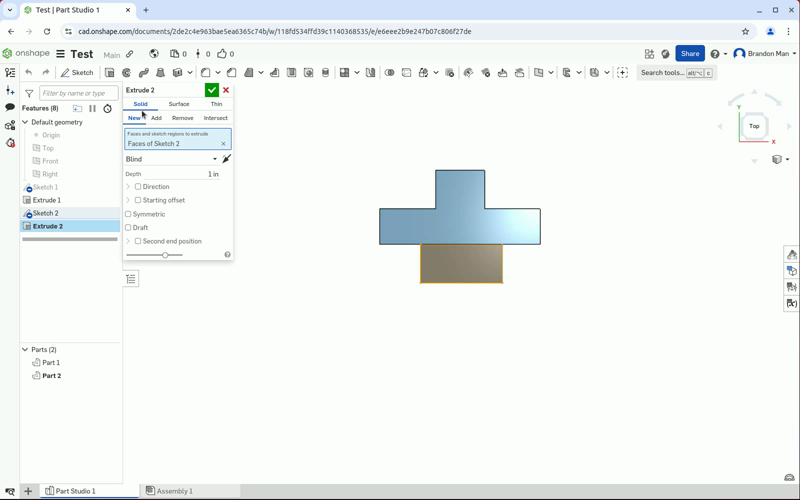
mouse_move(137, 120)
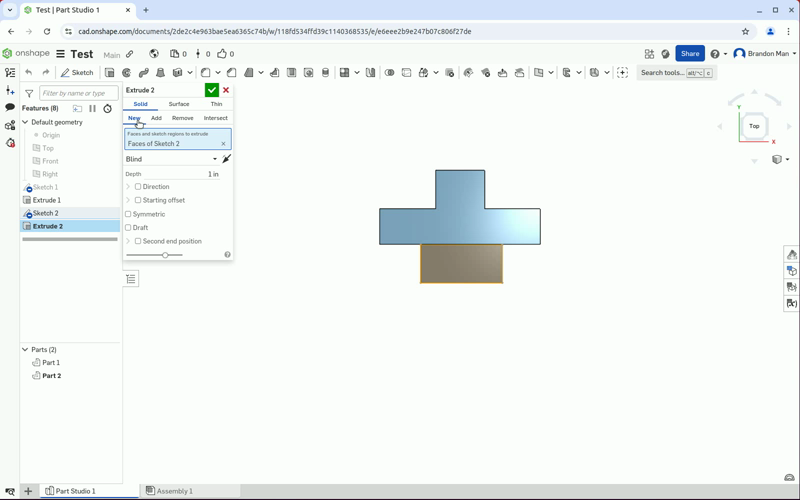
click(137, 120)
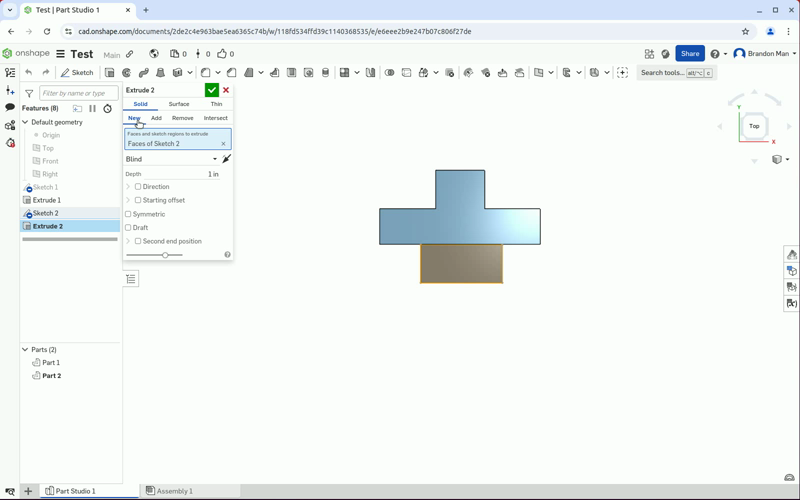
key(tab, 4)
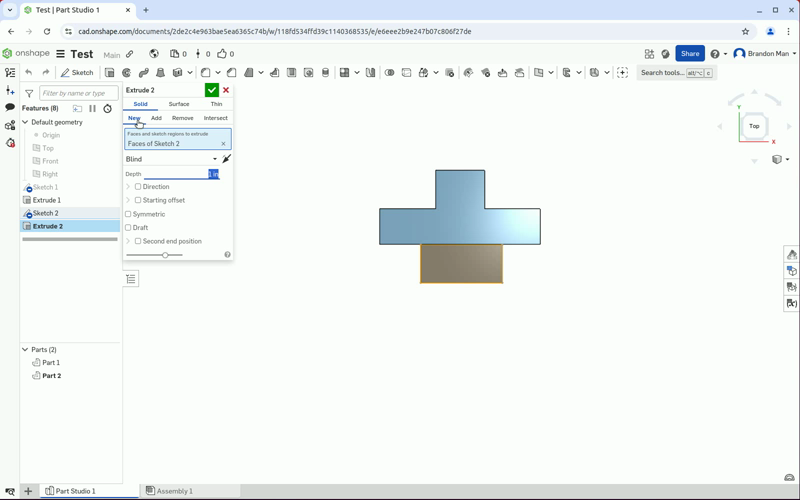
text(1.204)
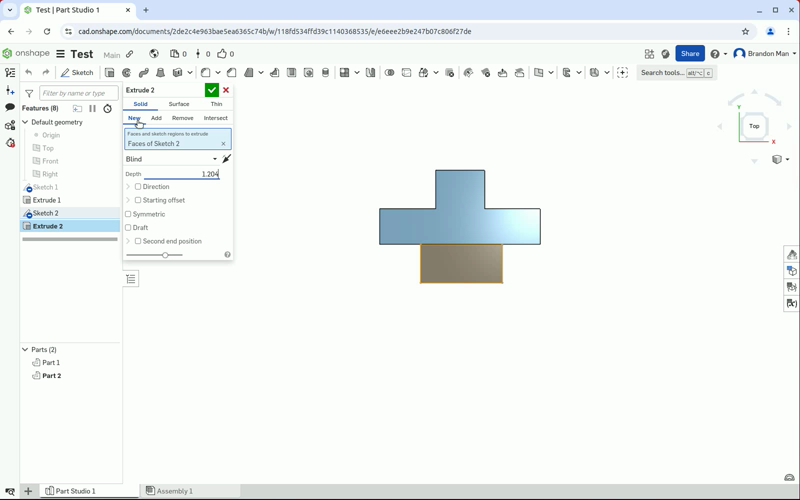
key(enter)
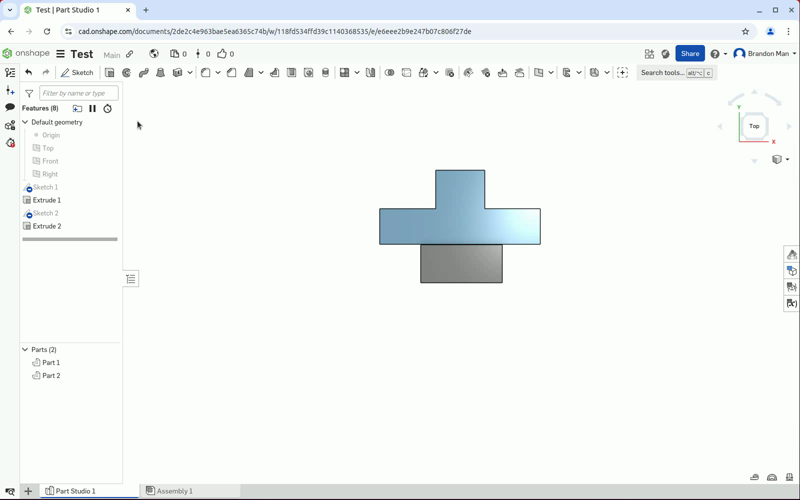
key(shift+h)
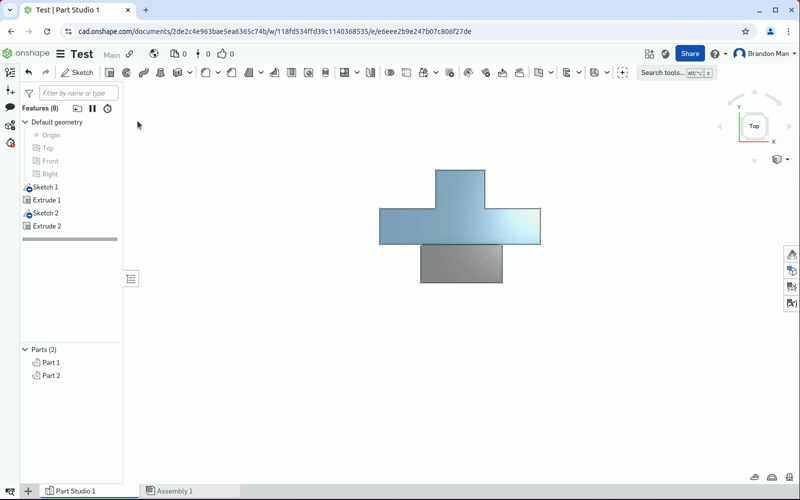
key(shift+h)
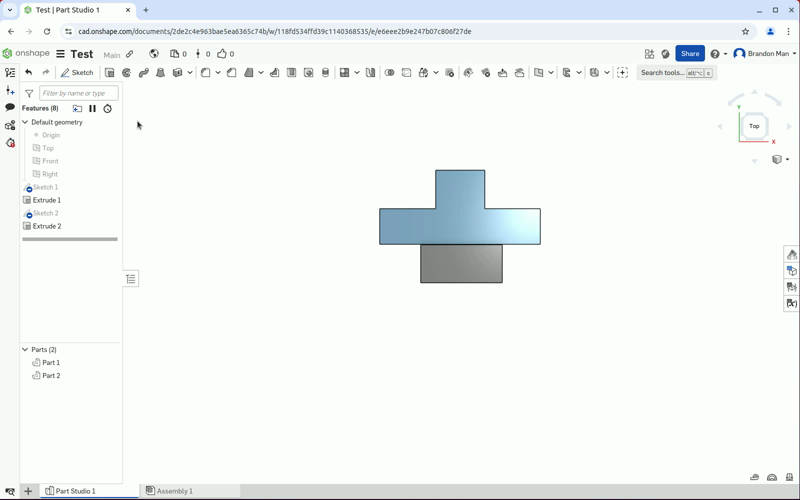
mouse_move(73, 189)
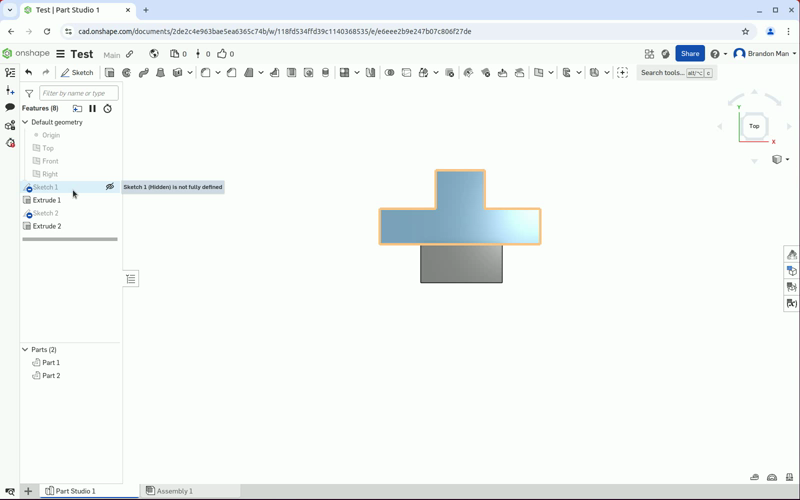
click(73, 189)
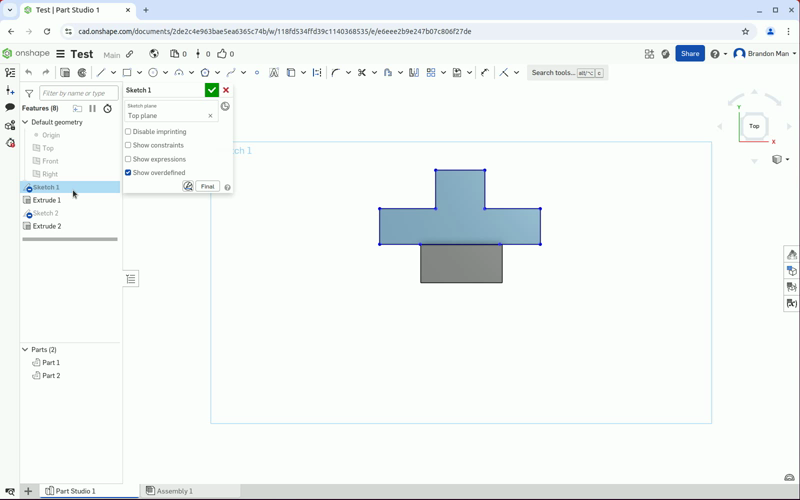
mouse_move(229, 92)
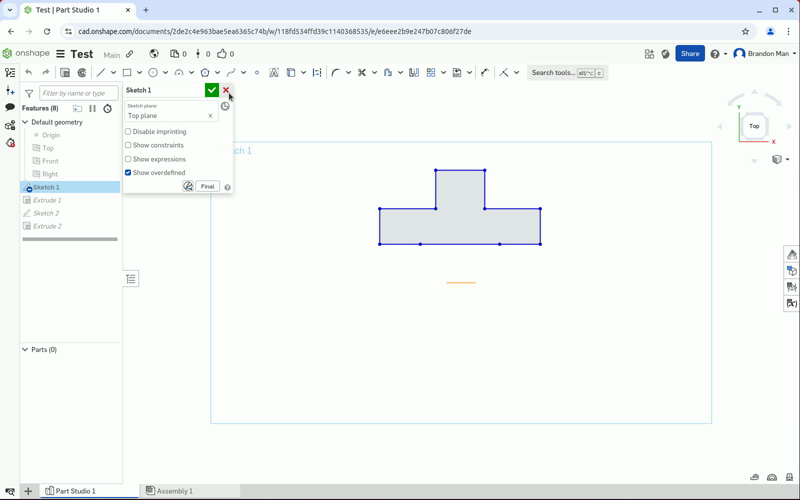
click(229, 92)
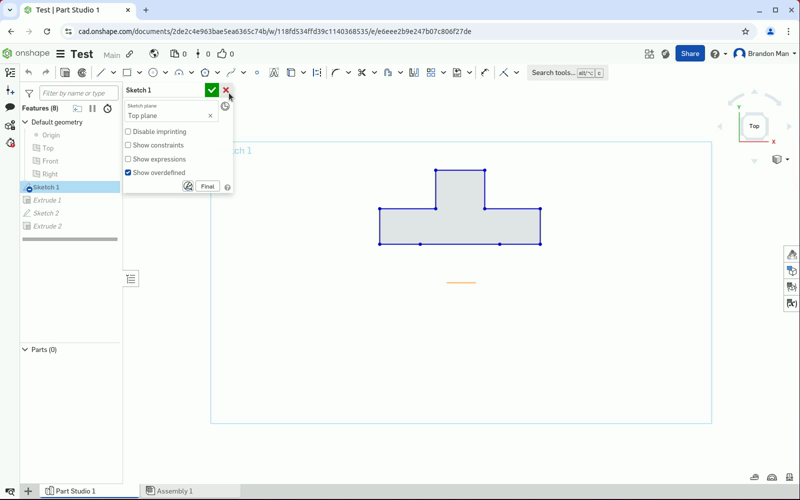
key(shift+s)
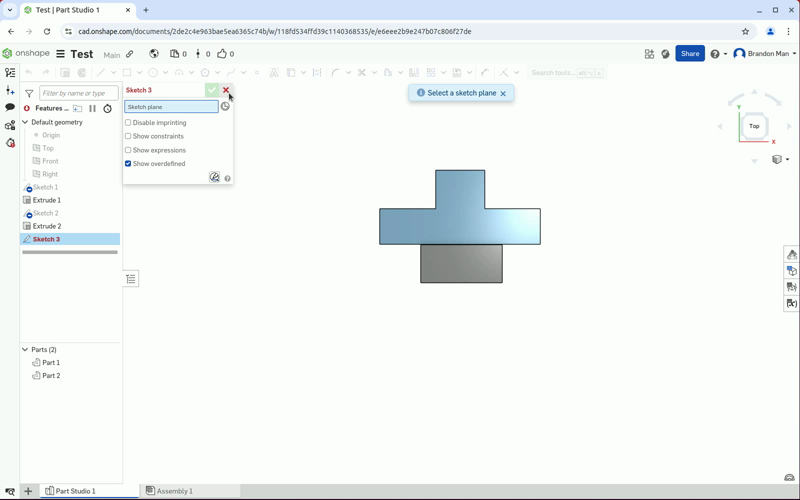
mouse_move(73, 150)
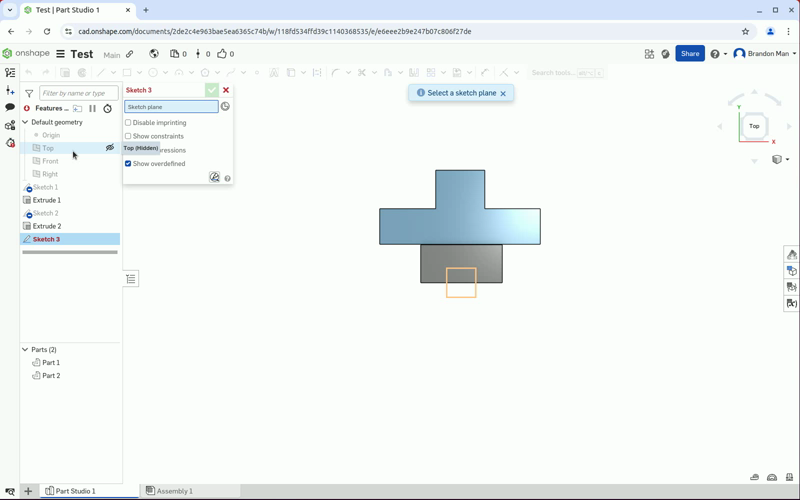
click(73, 150)
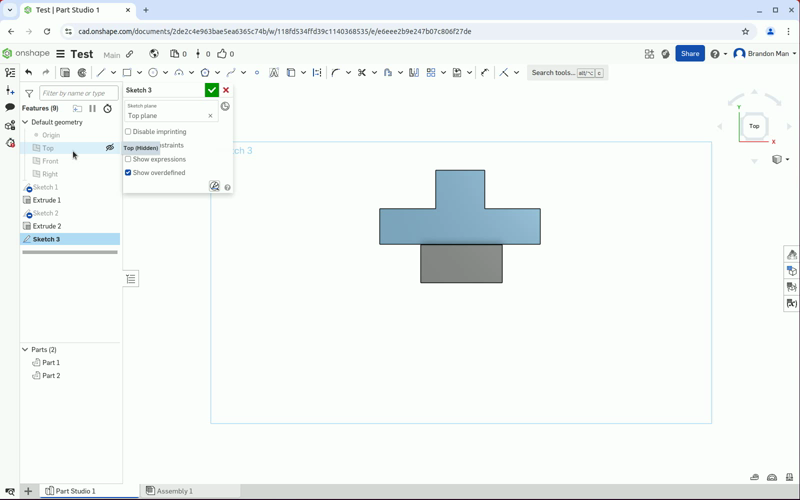
mouse_move(73, 352)
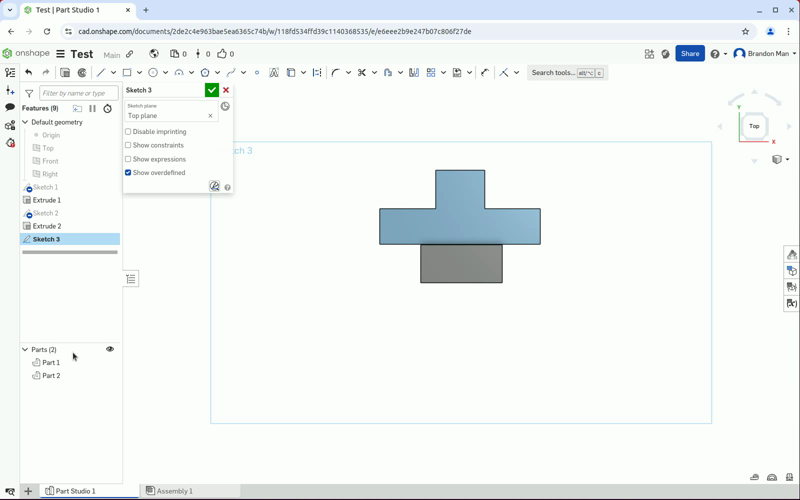
key(y)
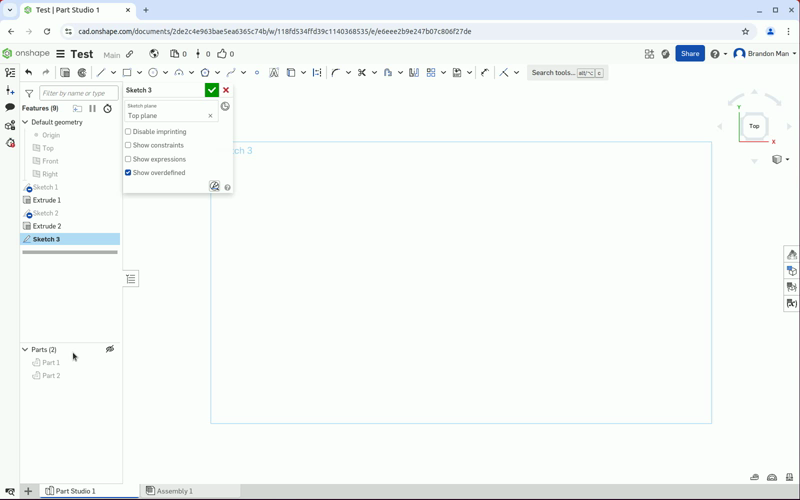
key(l)
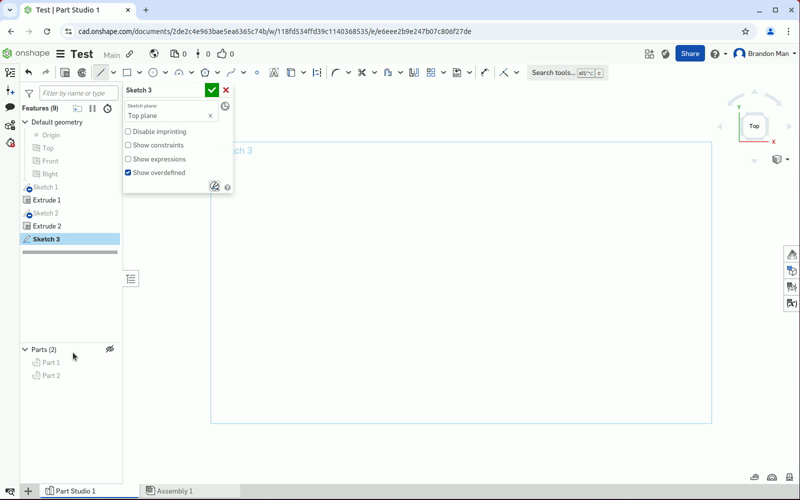
key_down(shift)
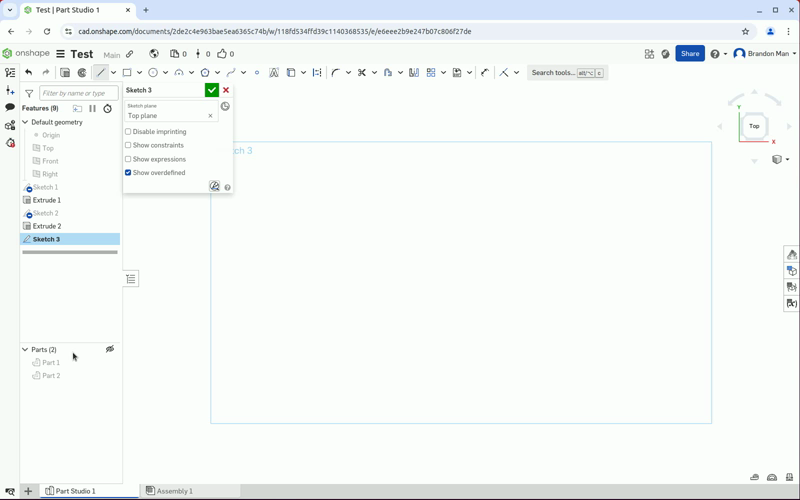
mouse_move(485, 209)
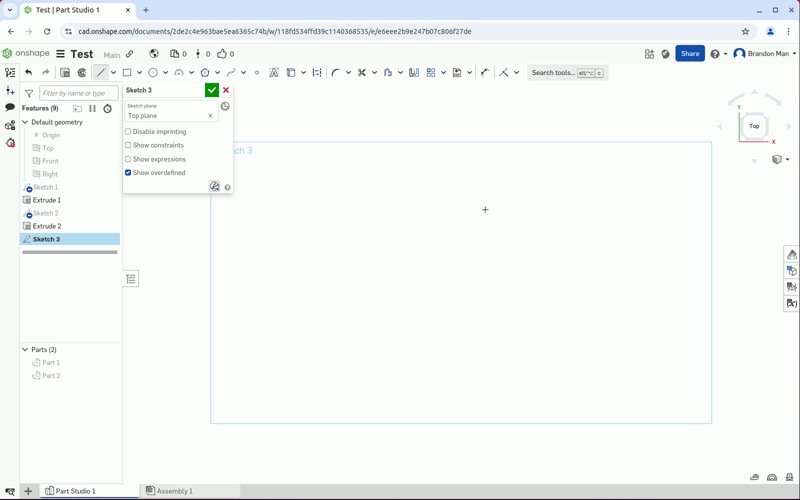
click(485, 209)
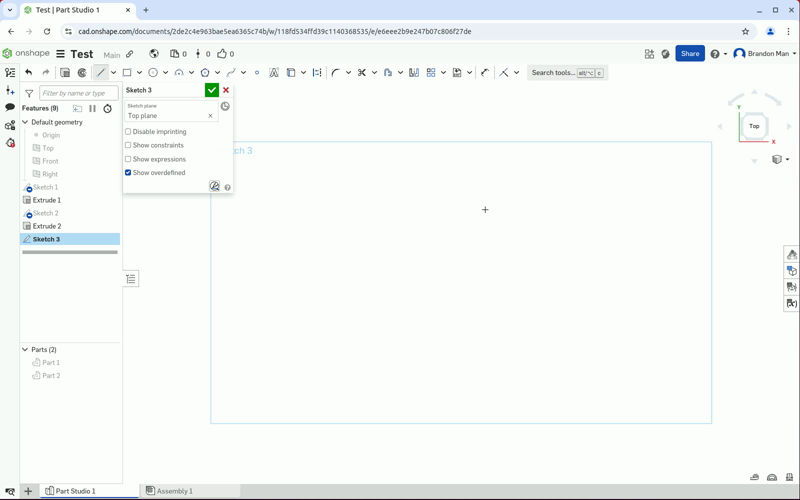
key_up(shift)
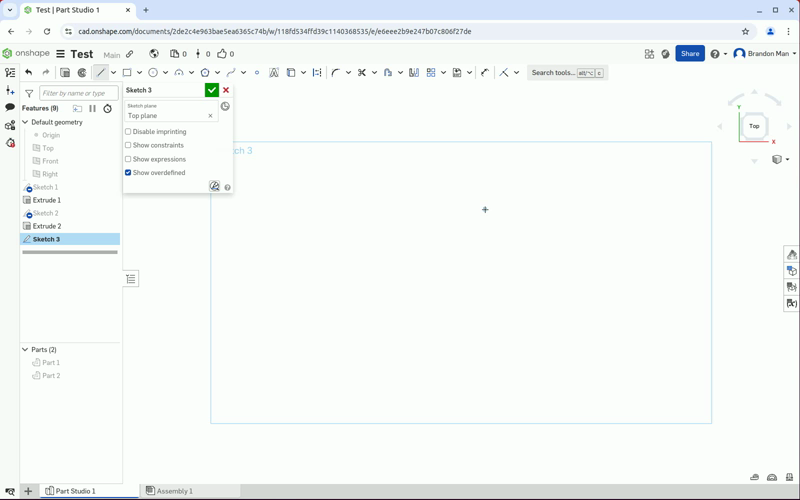
key_down(shift)
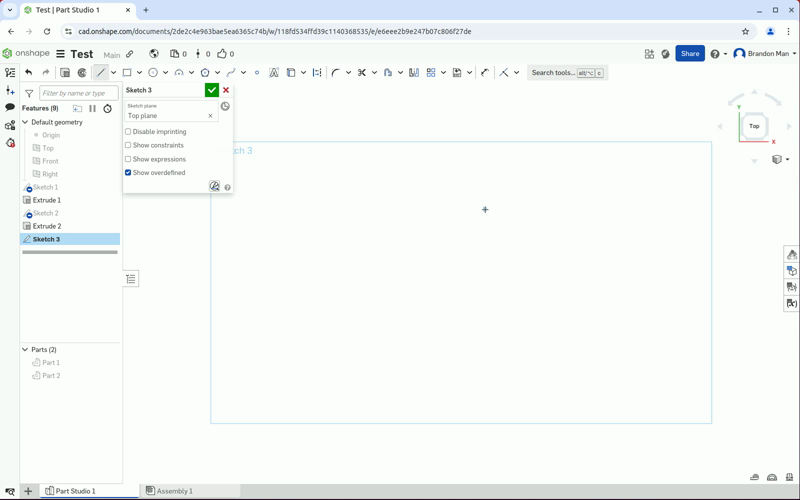
mouse_move(515, 209)
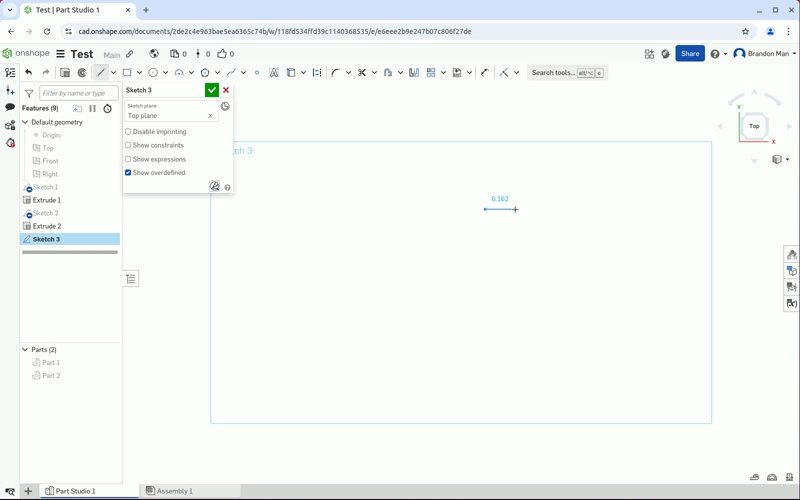
mouse_move(542, 209)
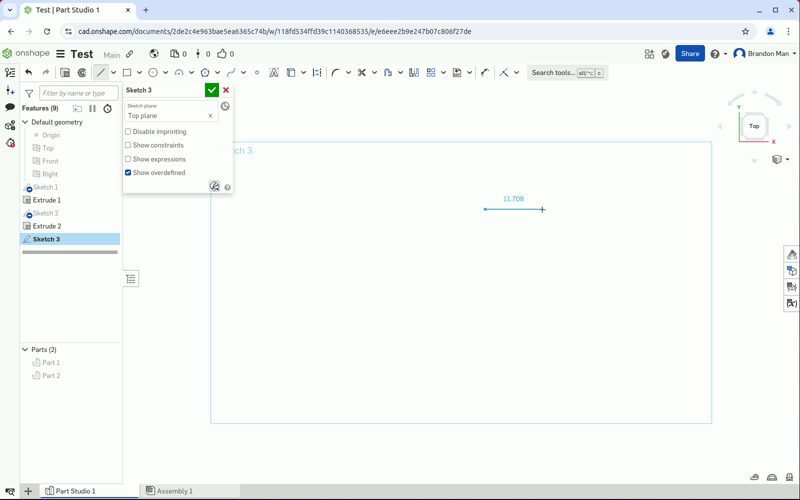
click(542, 209)
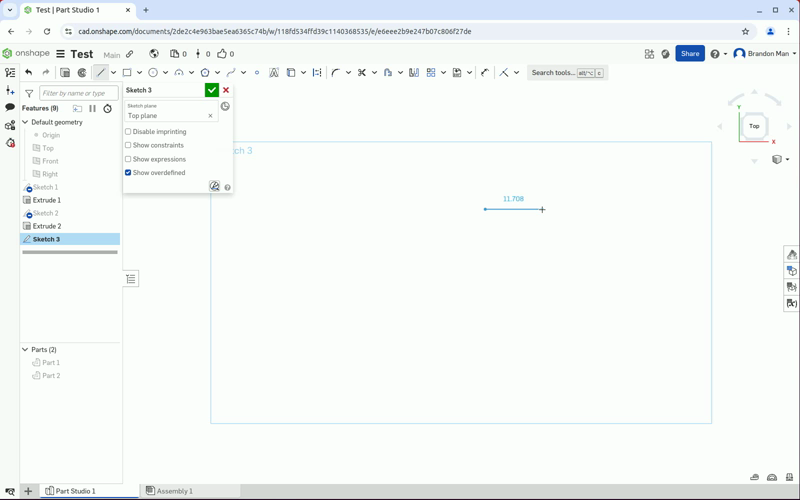
key_up(shift)
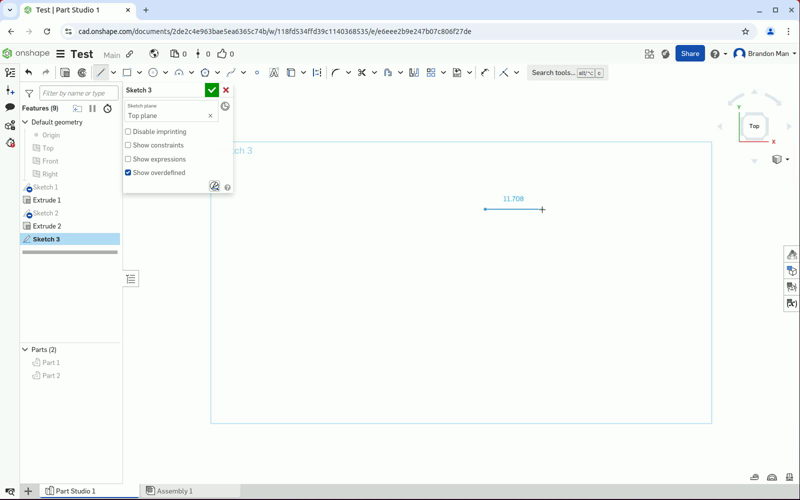
key_down(shift)
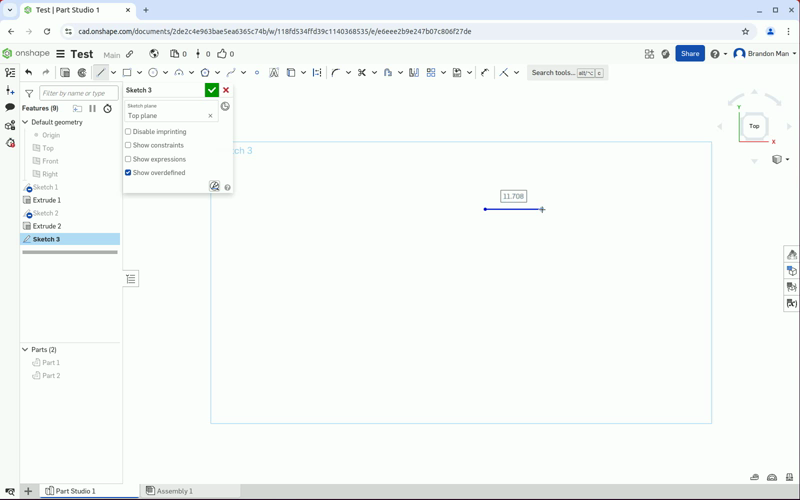
mouse_move(572, 209)
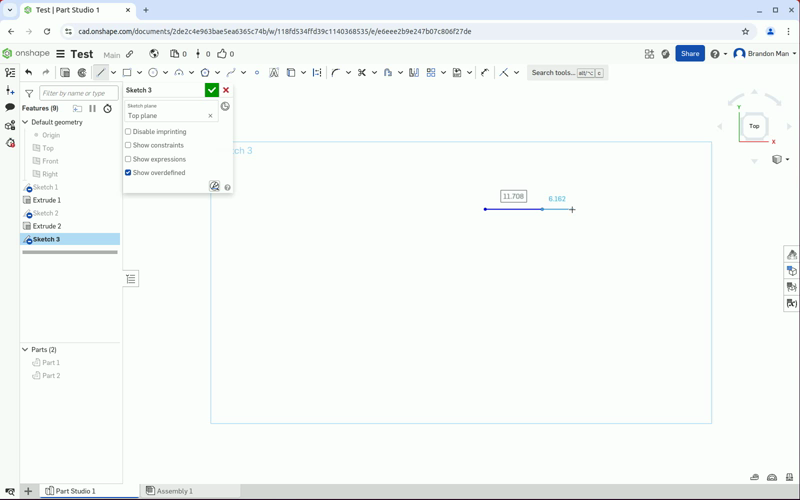
mouse_move(542, 170)
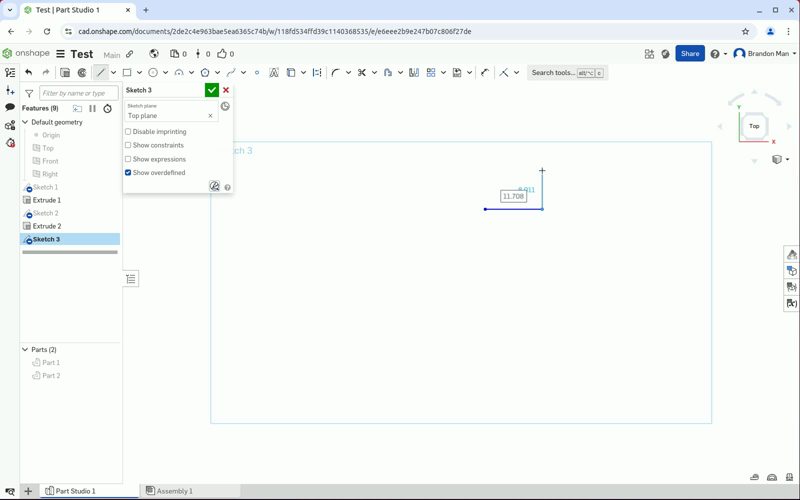
click(542, 170)
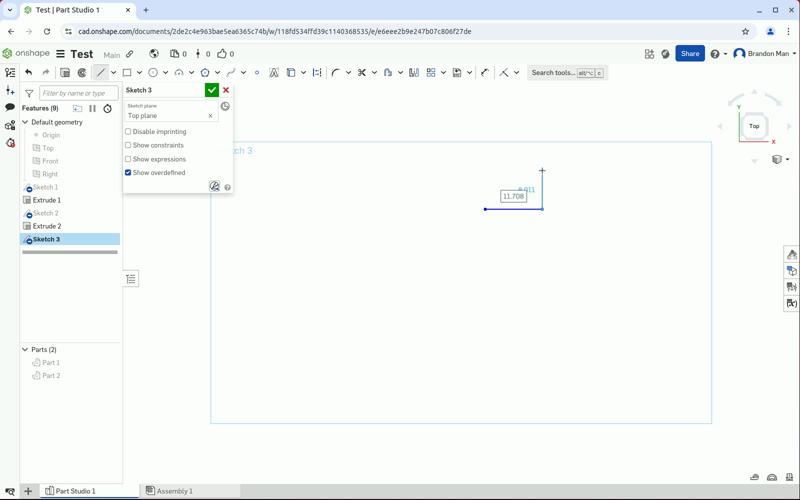
key_up(shift)
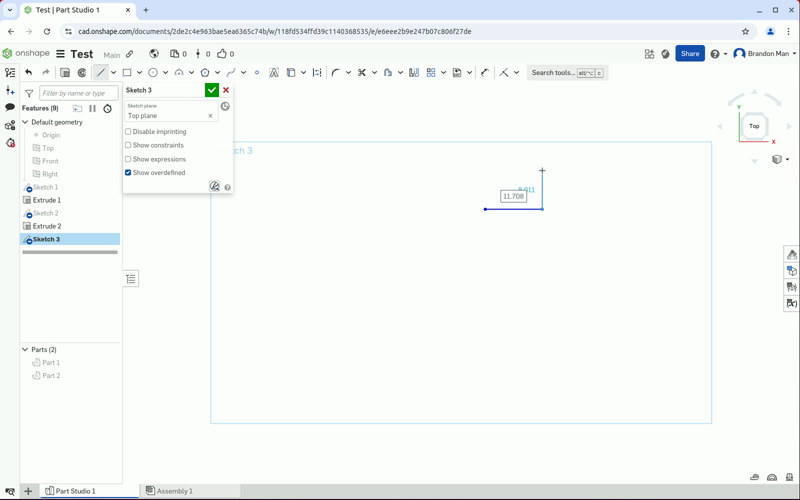
key_down(shift)
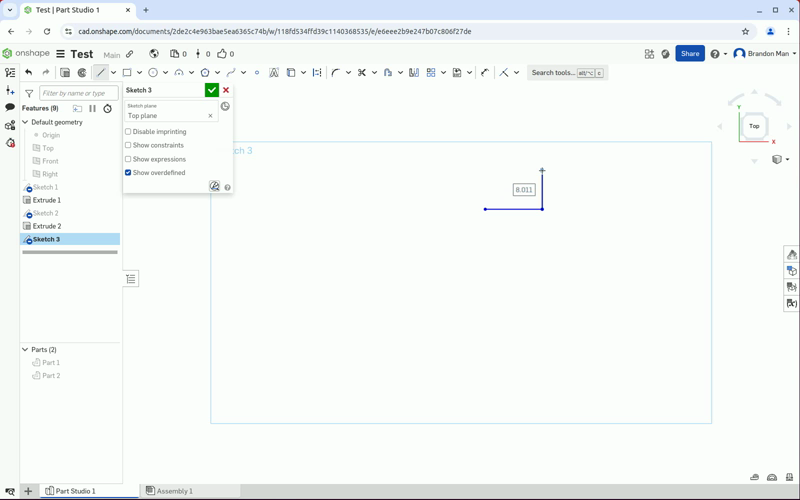
mouse_move(572, 170)
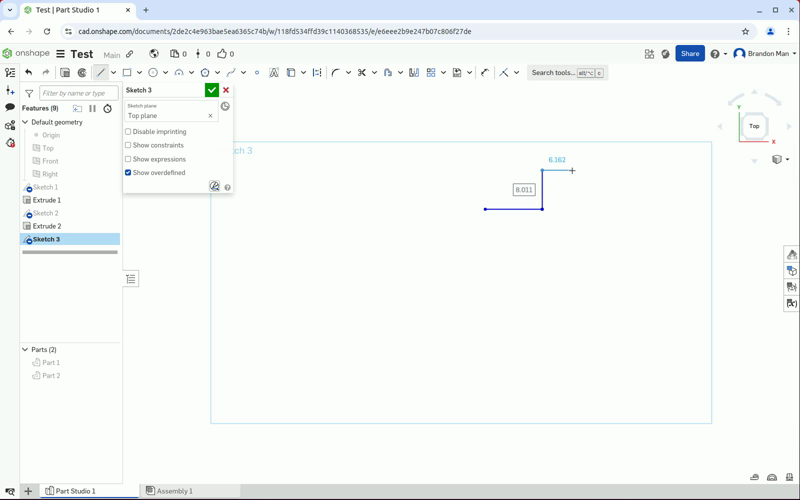
mouse_move(485, 170)
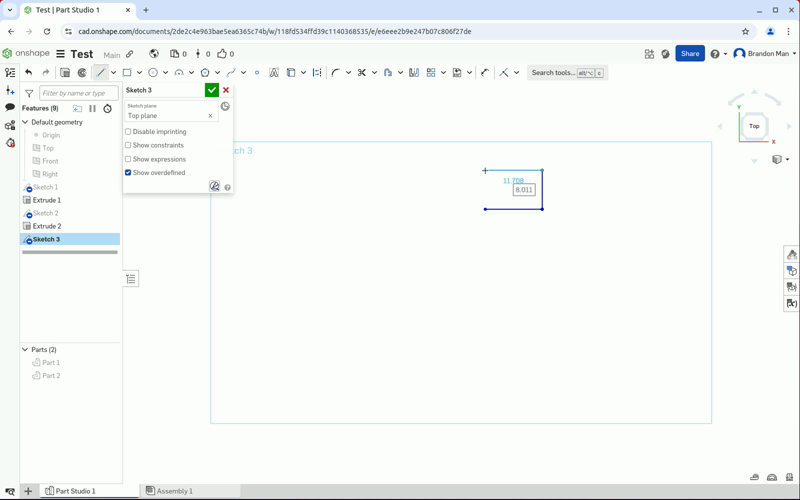
click(485, 170)
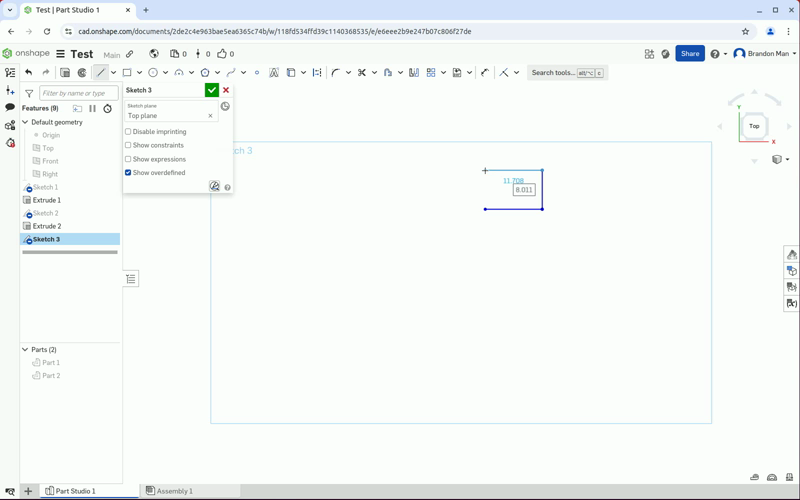
key_up(shift)
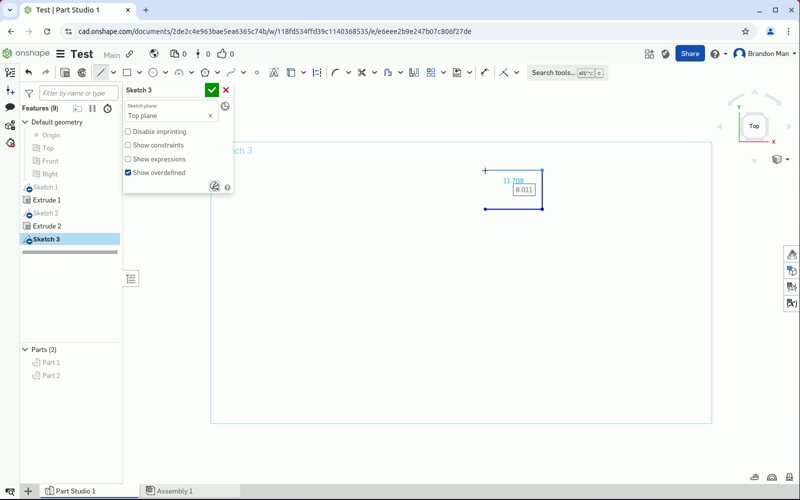
mouse_move(515, 170)
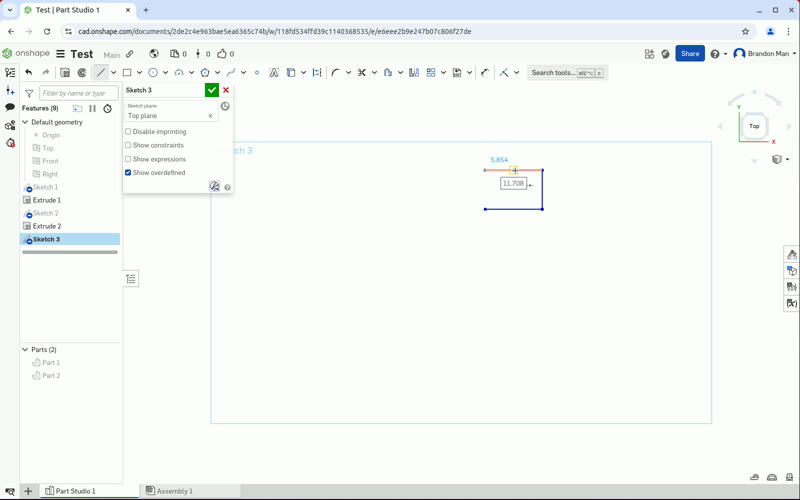
key_down(shift)
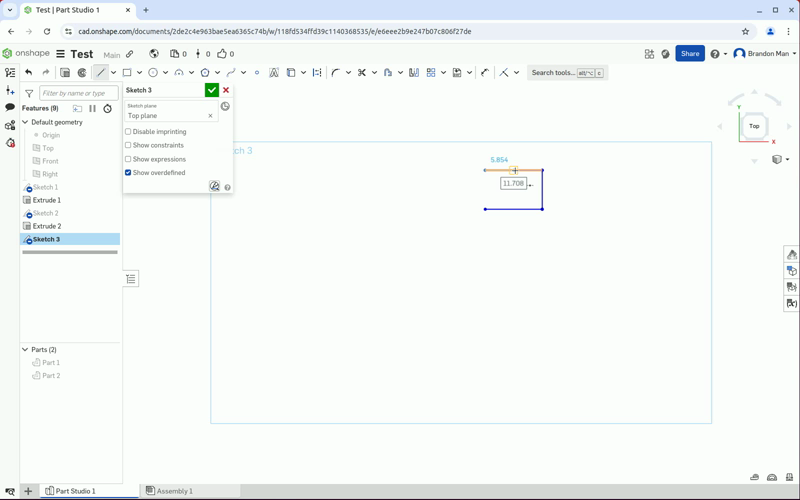
mouse_move(485, 209)
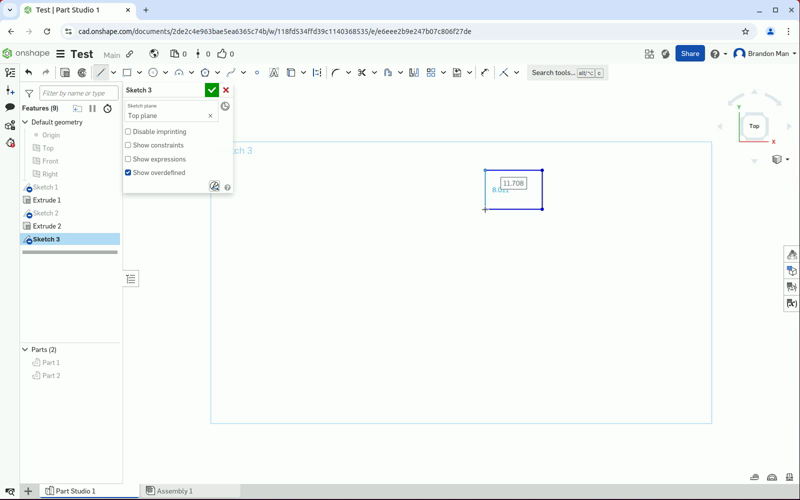
key_up(shift)
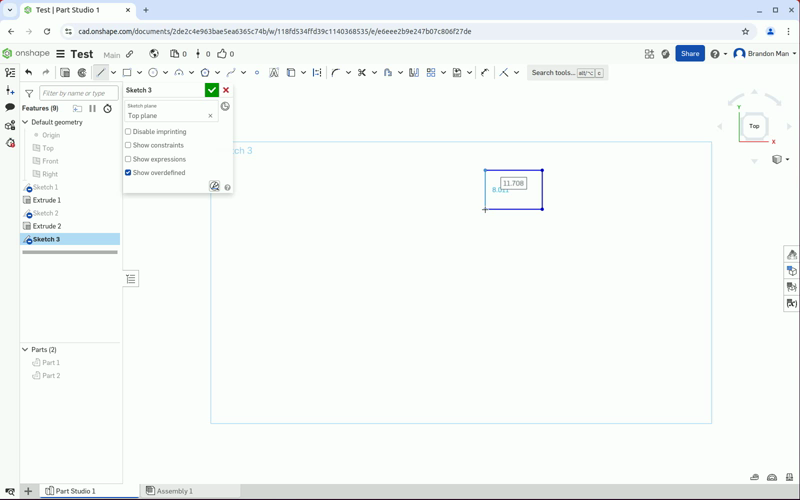
click(485, 209)
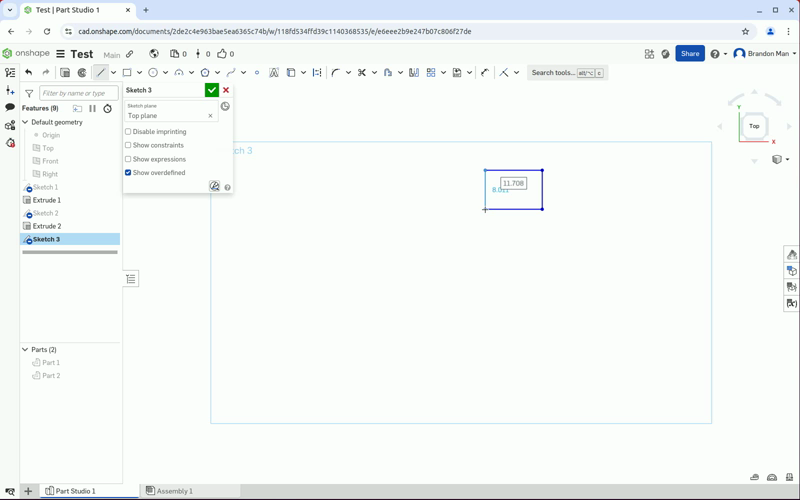
key(esc)
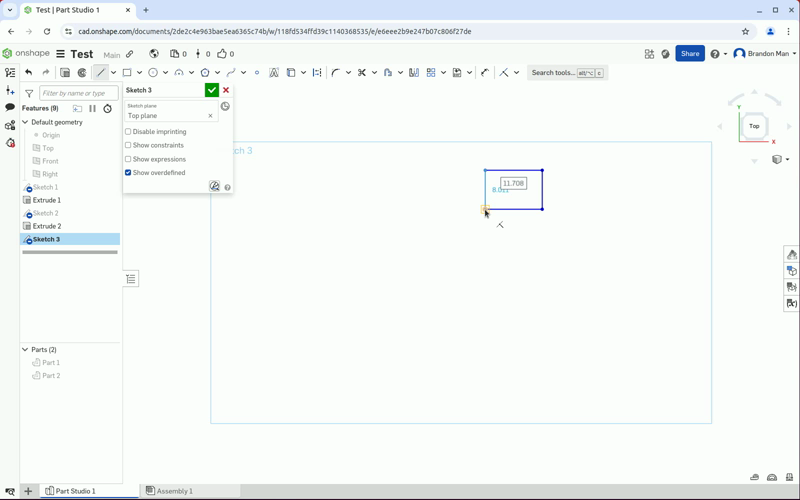
mouse_move(491, 177)
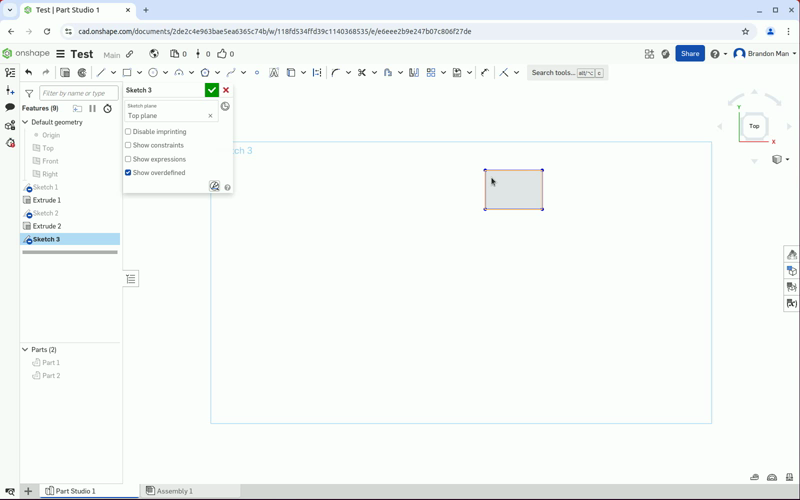
click(491, 177)
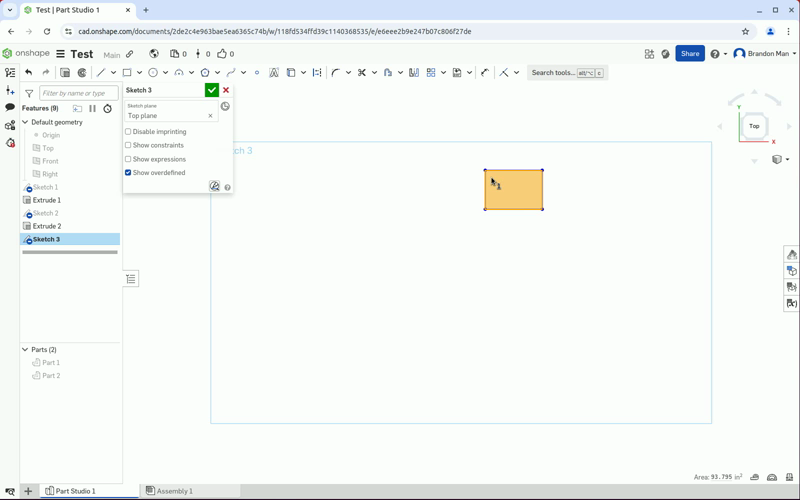
mouse_move(73, 352)
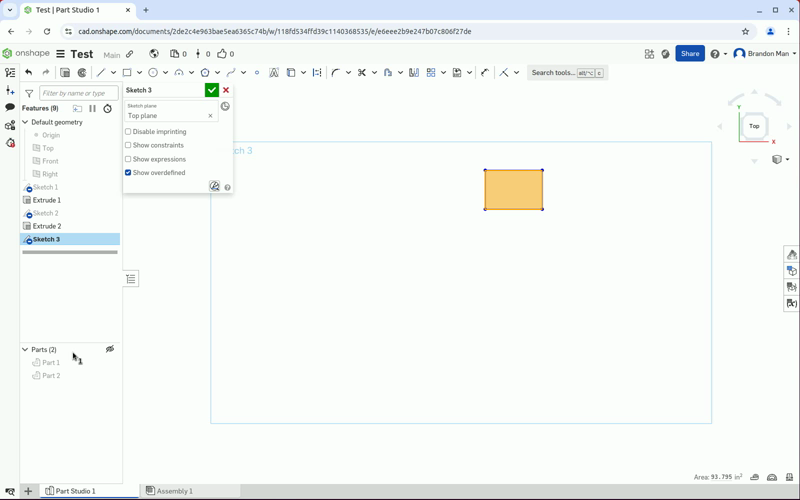
key(shift+y)
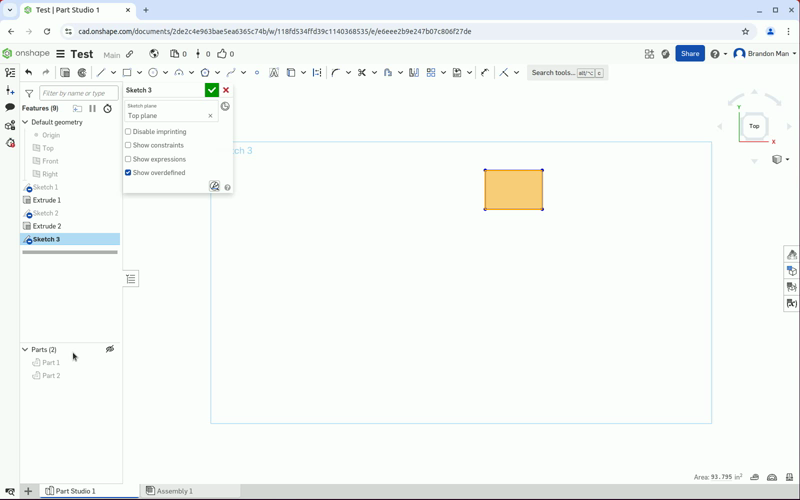
key(shift+e)
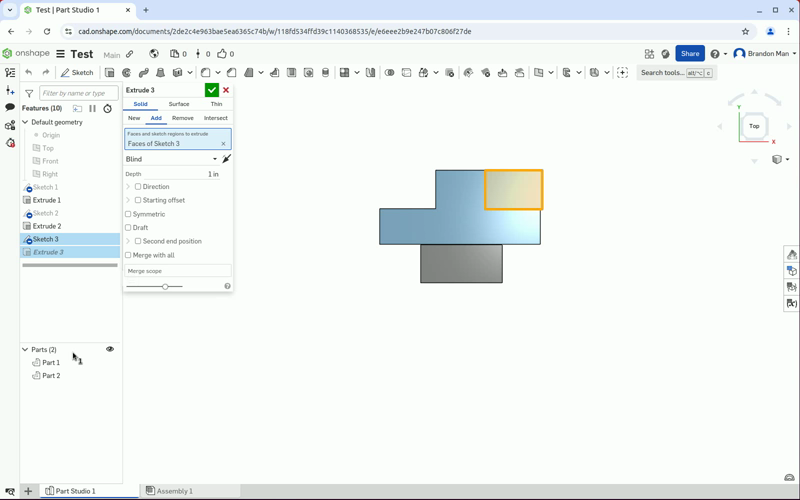
mouse_move(143, 106)
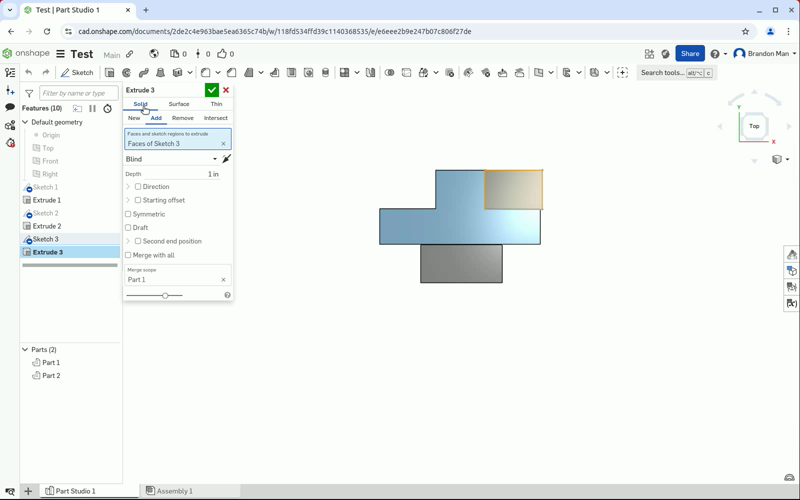
click(143, 106)
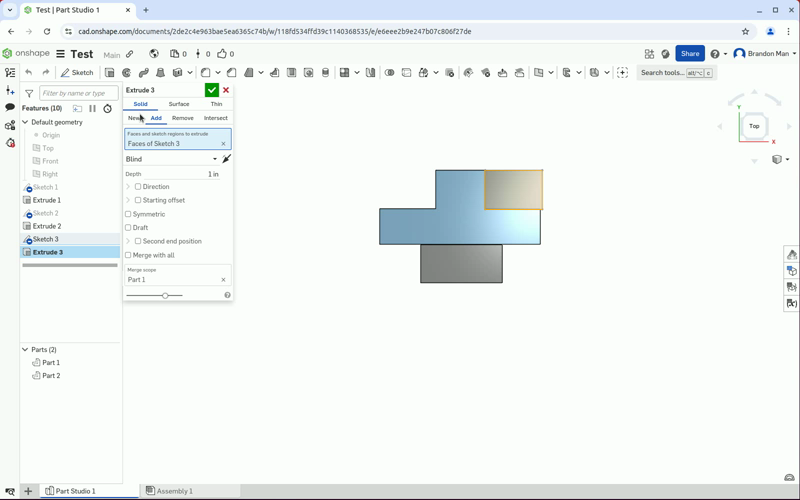
mouse_move(137, 120)
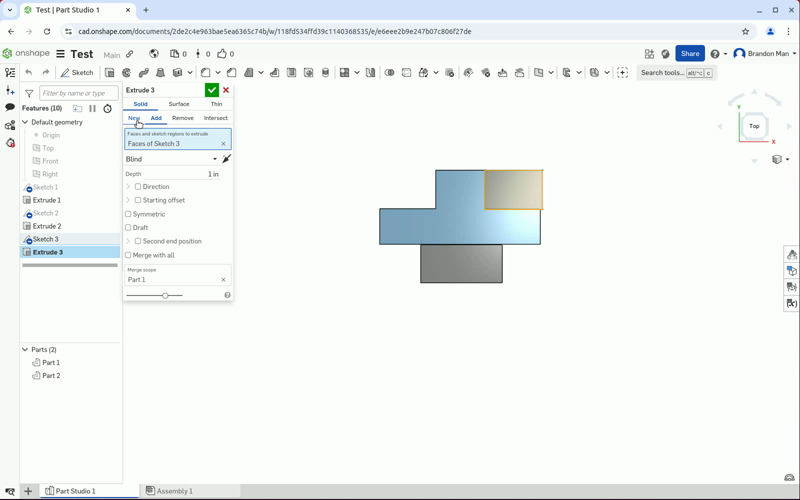
click(137, 120)
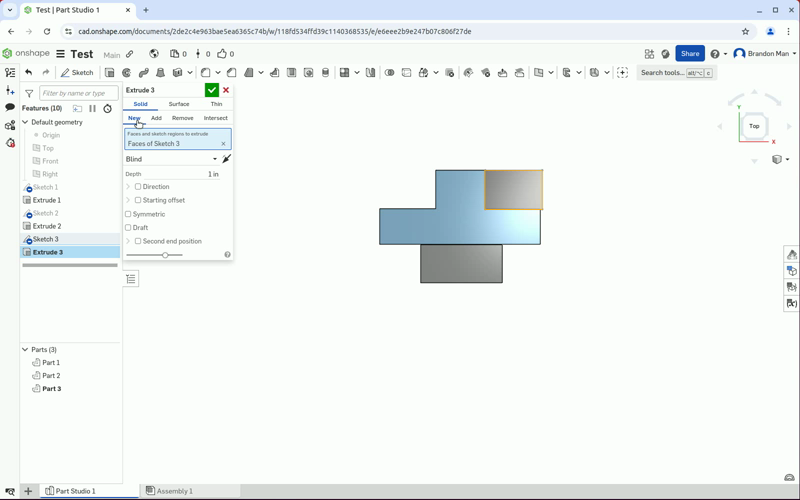
key(tab, 4)
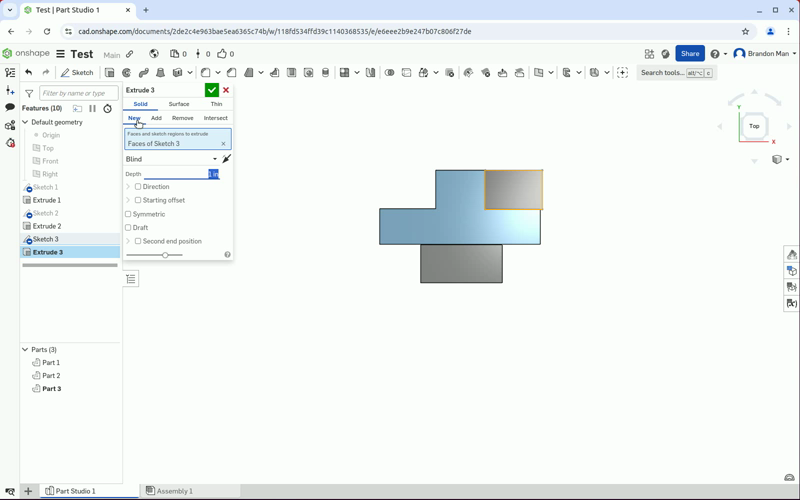
text(1.204)
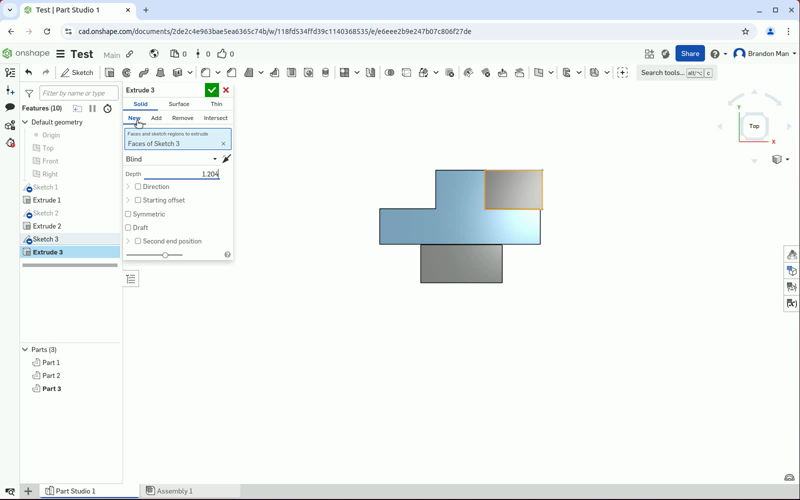
key(enter)
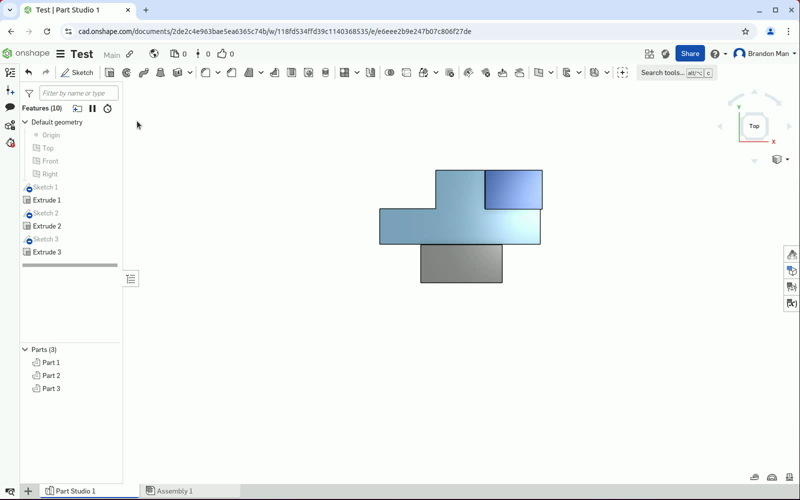
key(shift+h)
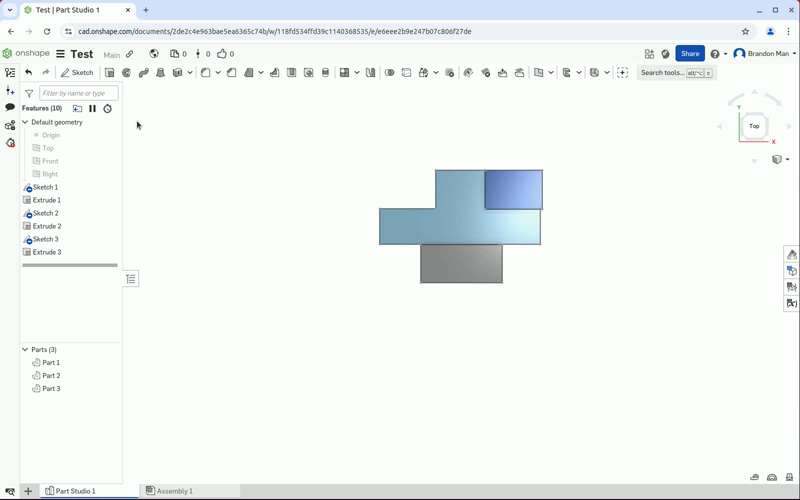
key(shift+h)
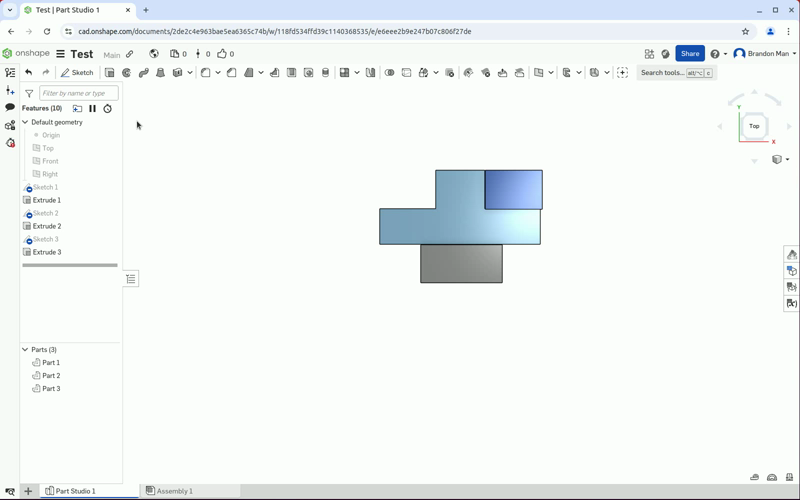
mouse_move(73, 189)
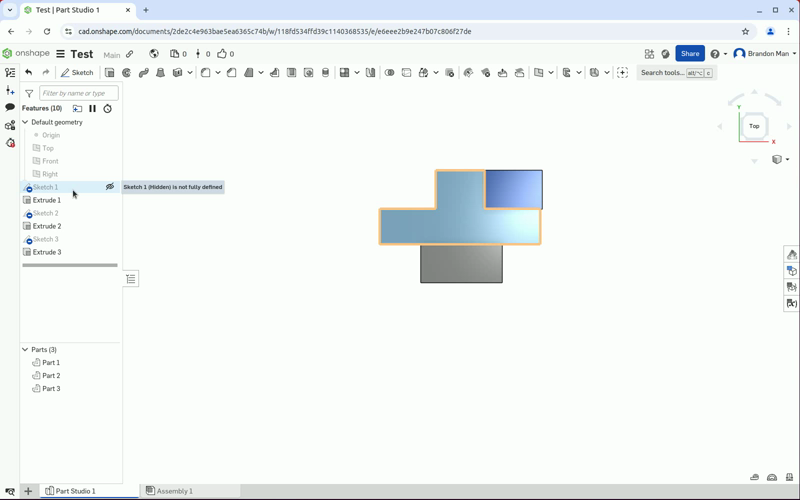
click(73, 189)
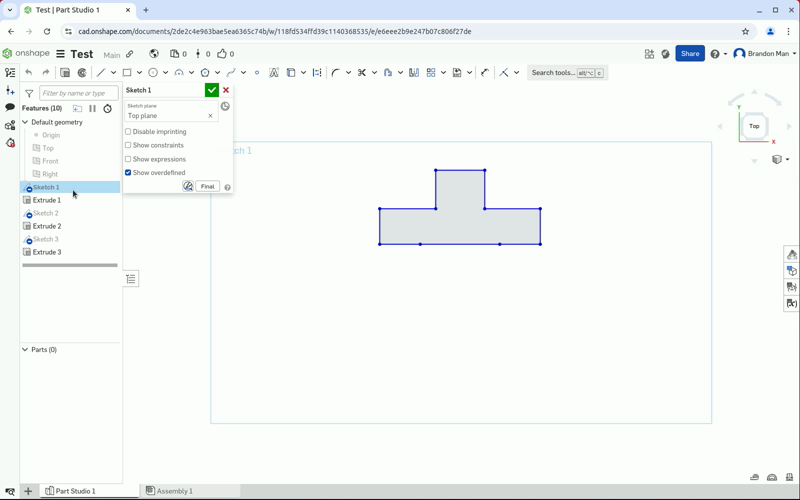
mouse_move(229, 92)
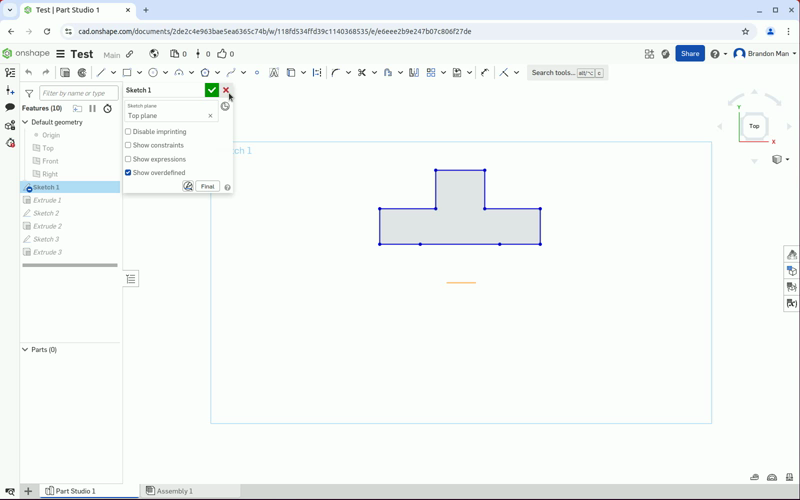
click(229, 92)
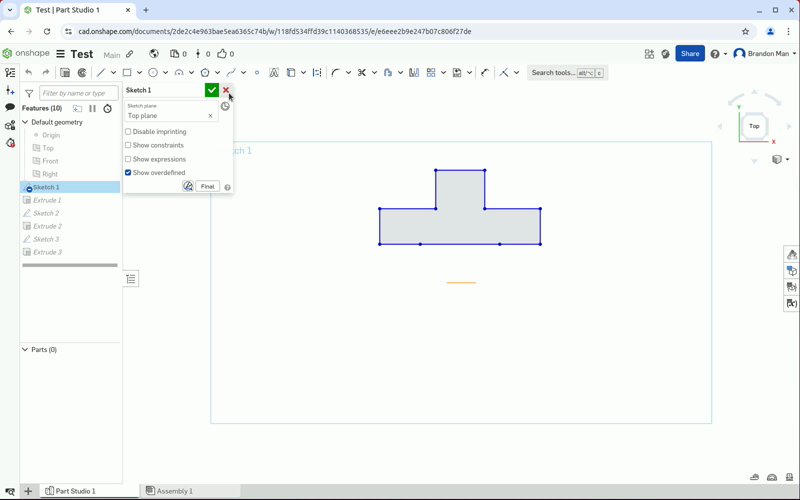
key(shift+s)
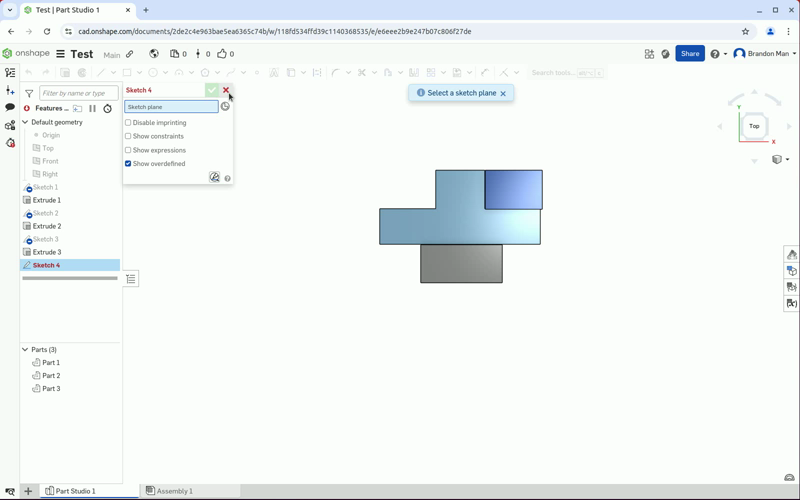
mouse_move(73, 150)
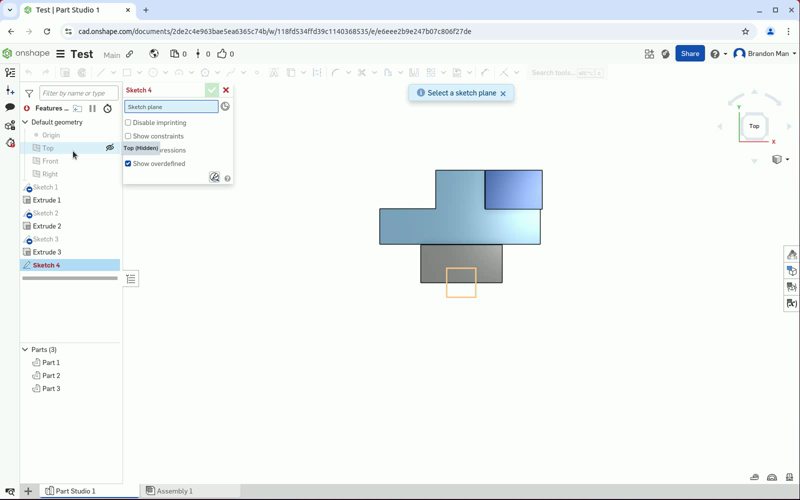
click(73, 150)
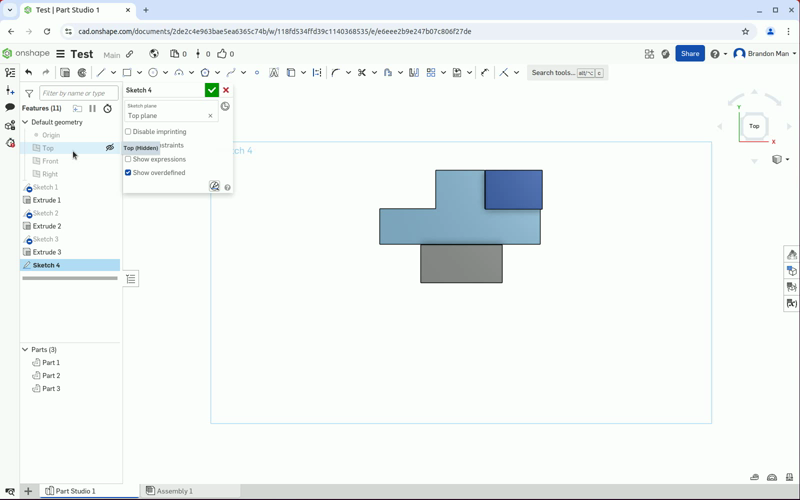
mouse_move(73, 352)
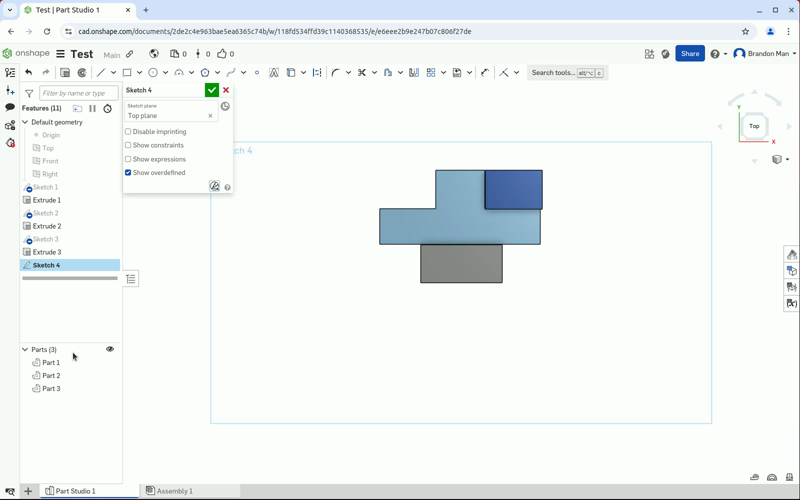
key(y)
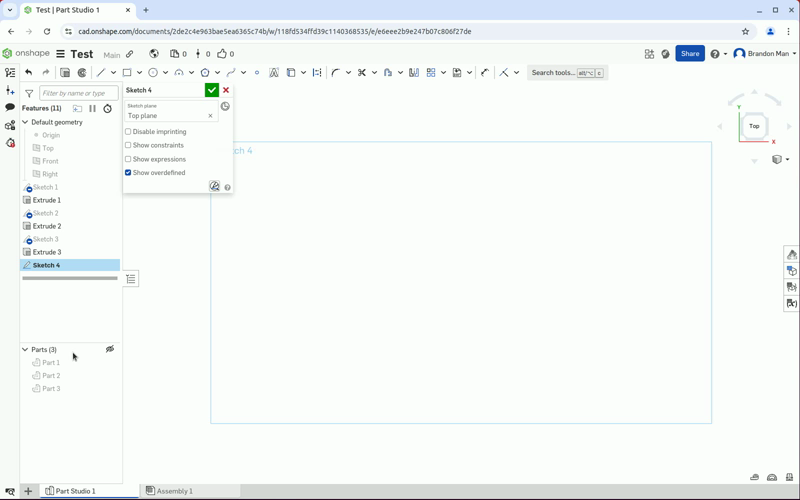
key(l)
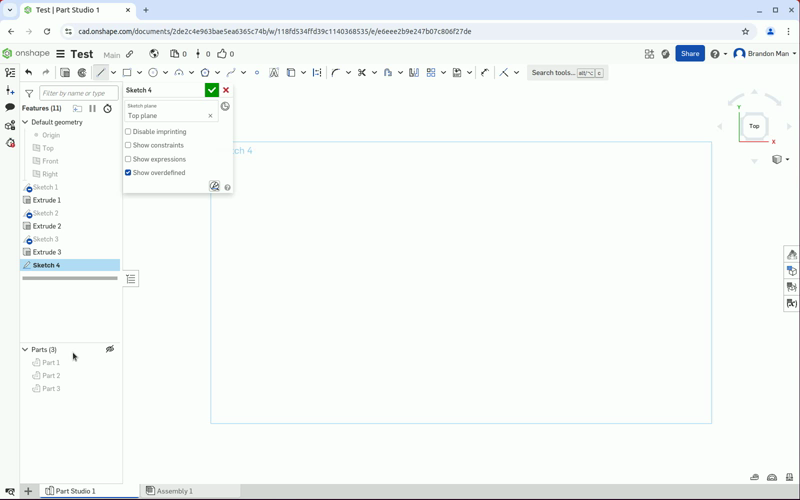
key_down(shift)
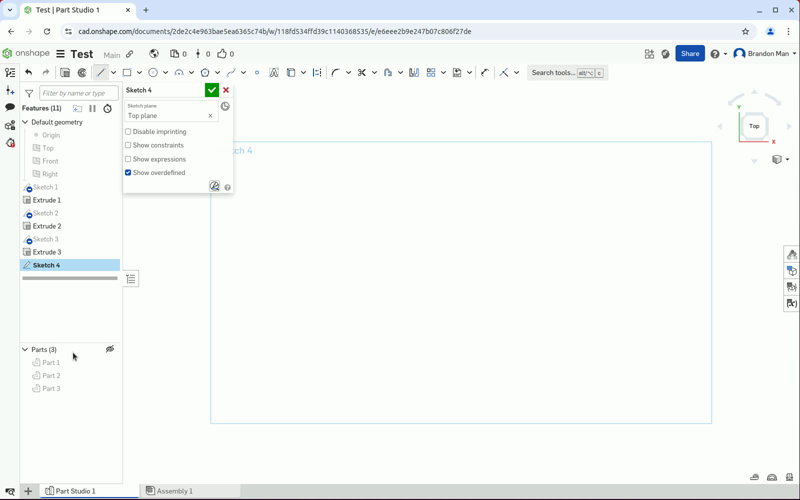
mouse_move(379, 209)
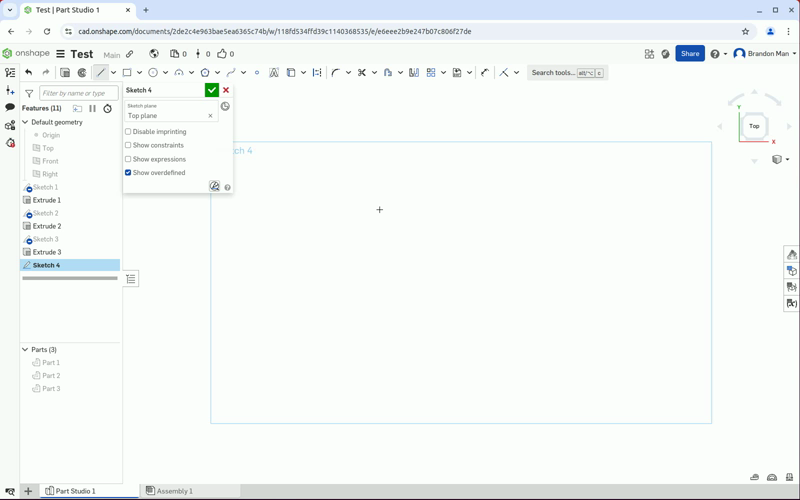
click(379, 209)
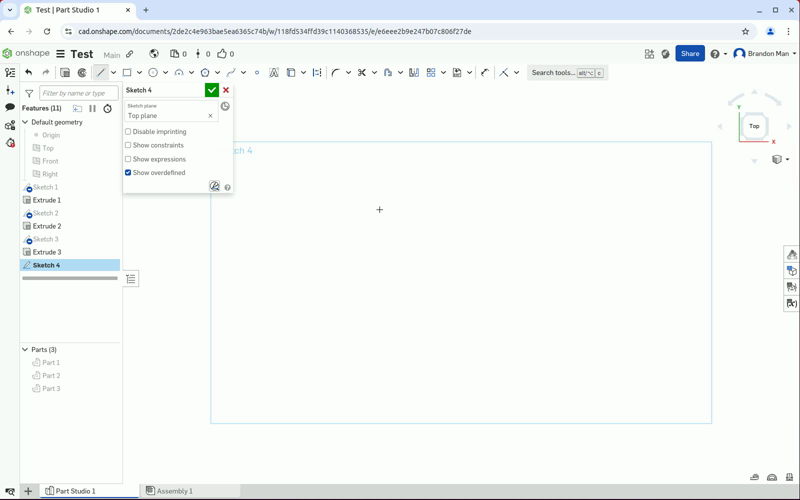
key_up(shift)
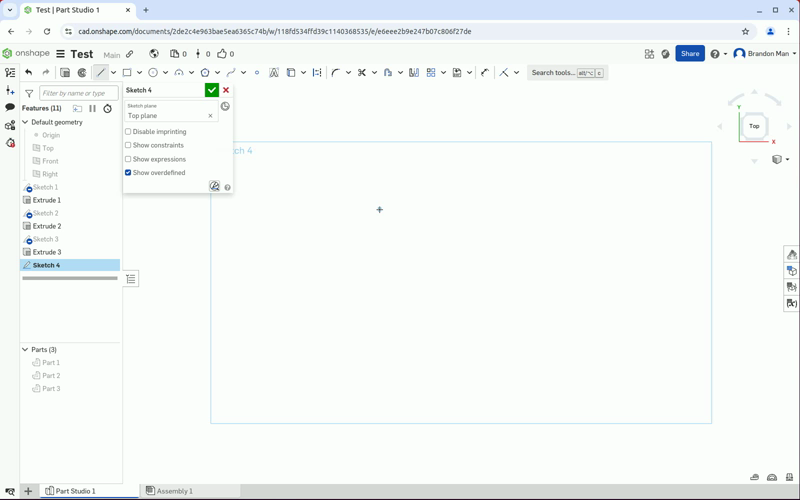
key_down(shift)
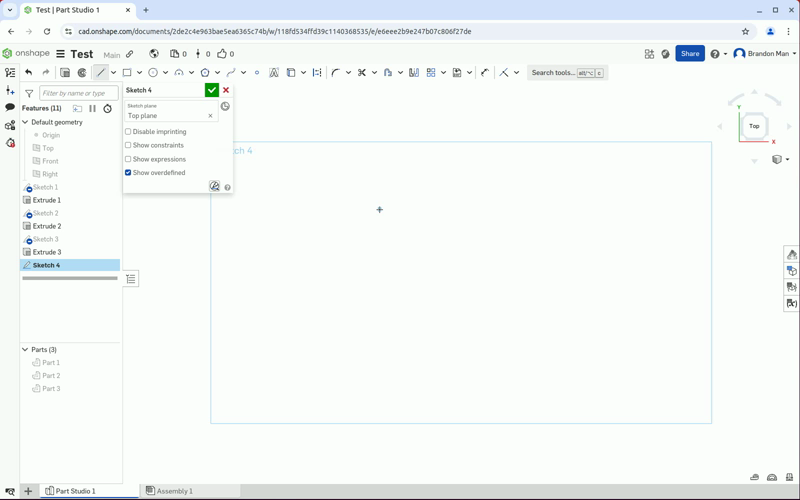
mouse_move(409, 209)
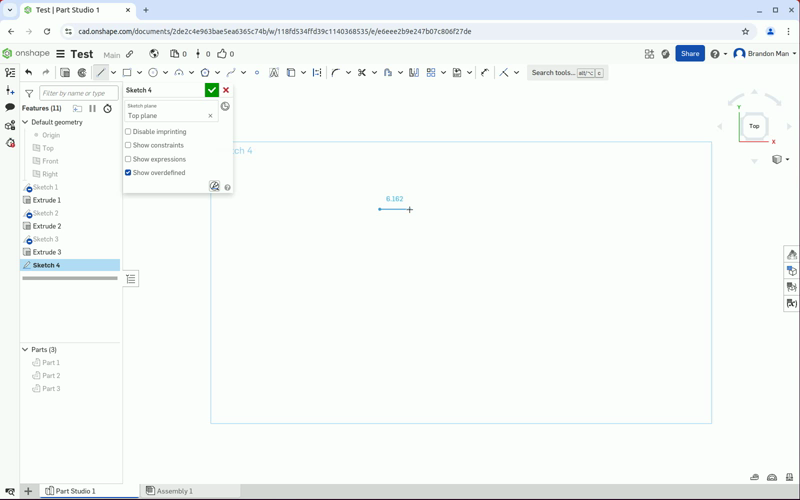
mouse_move(436, 209)
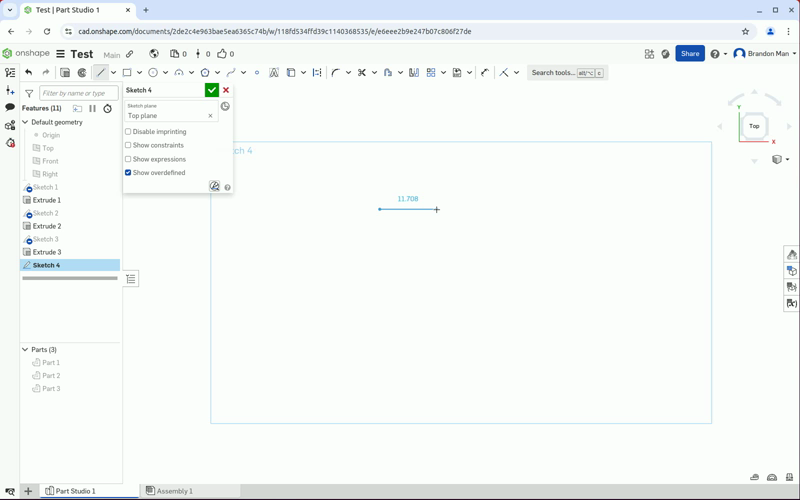
click(436, 209)
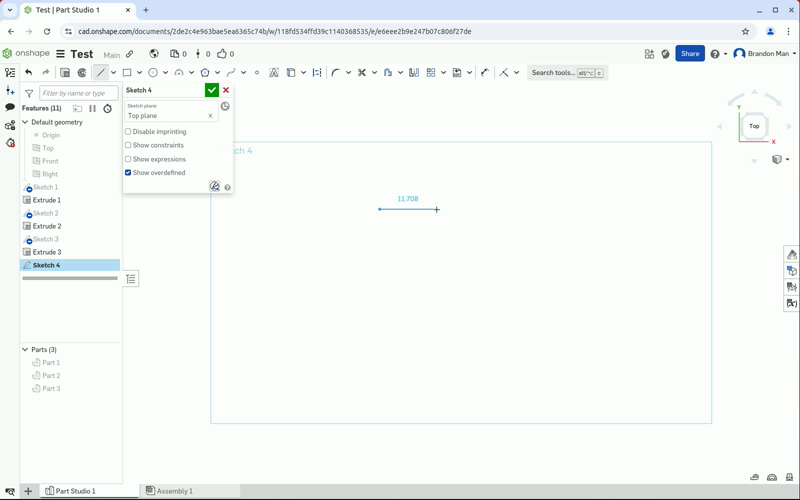
key_up(shift)
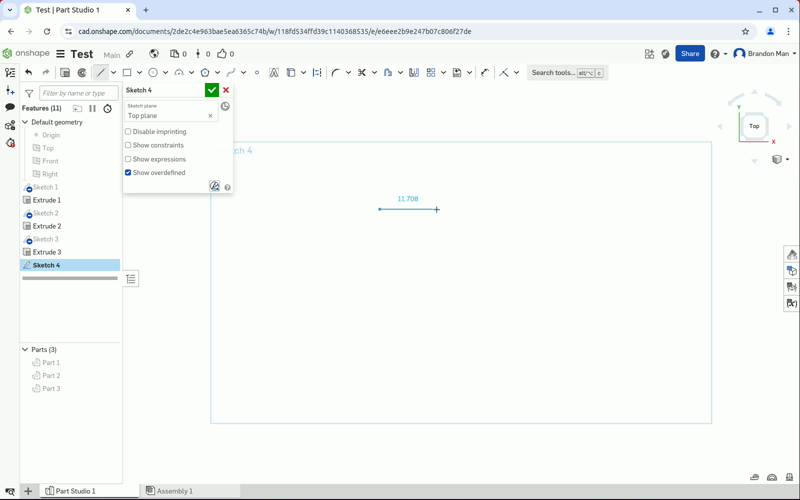
key_down(shift)
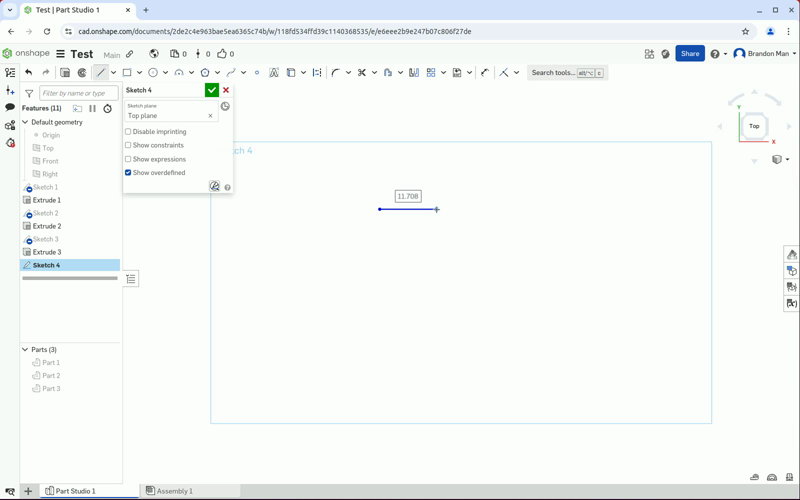
mouse_move(466, 209)
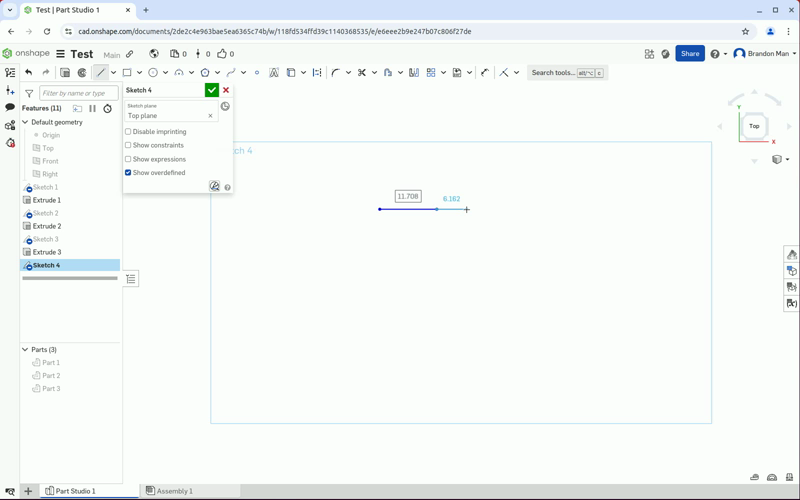
mouse_move(436, 170)
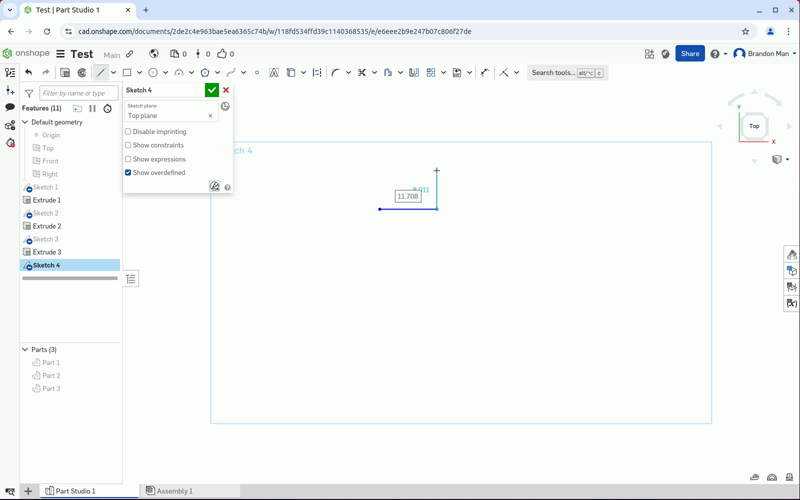
click(436, 170)
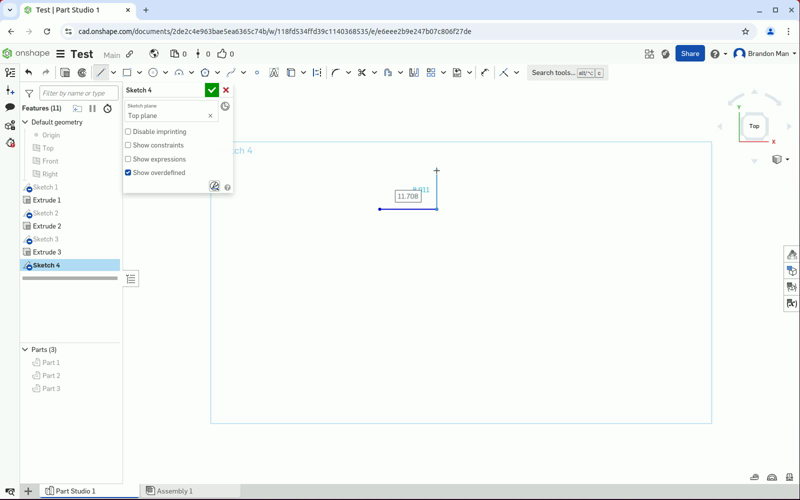
key_up(shift)
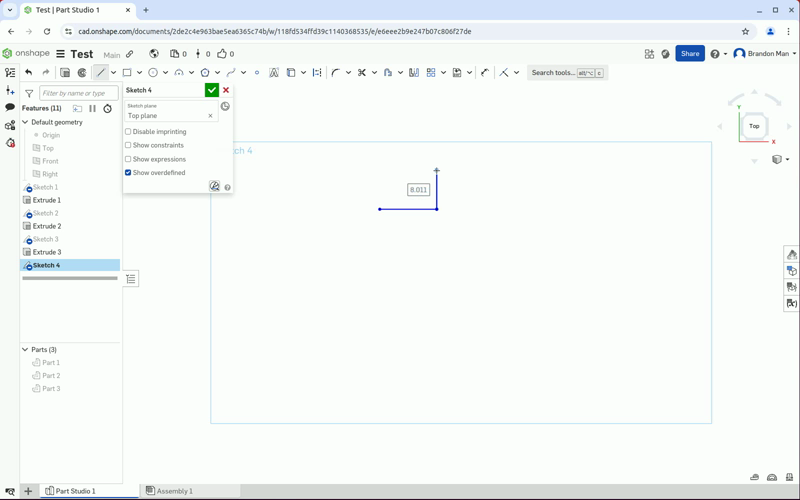
key_down(shift)
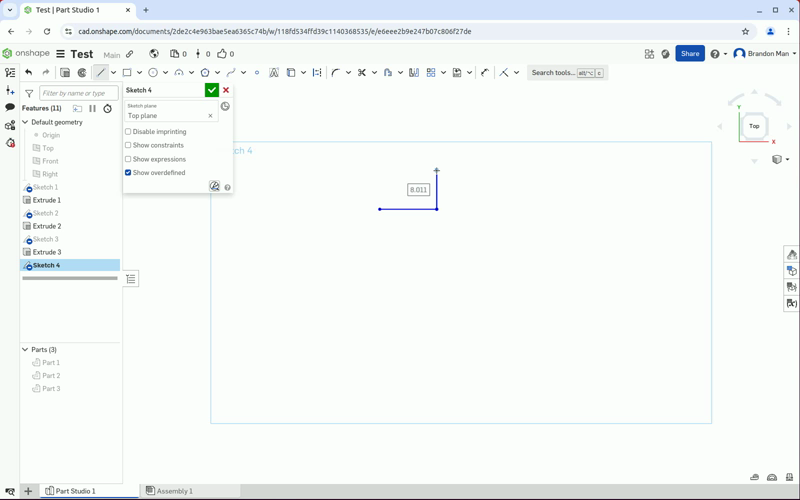
mouse_move(466, 170)
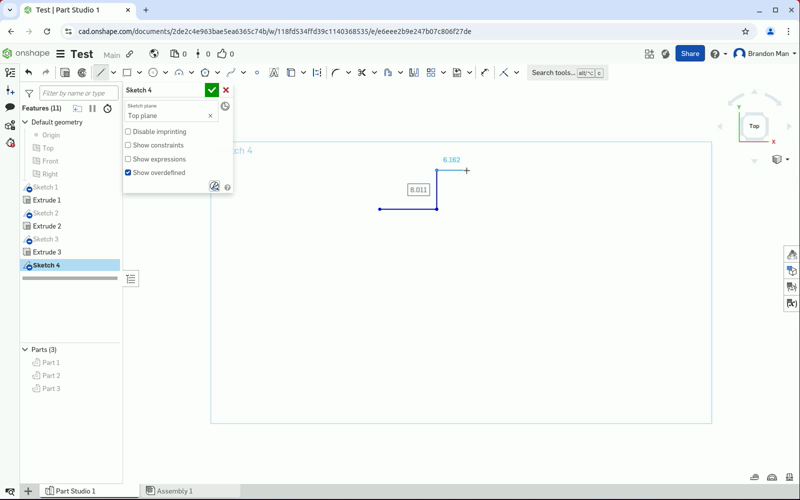
mouse_move(379, 170)
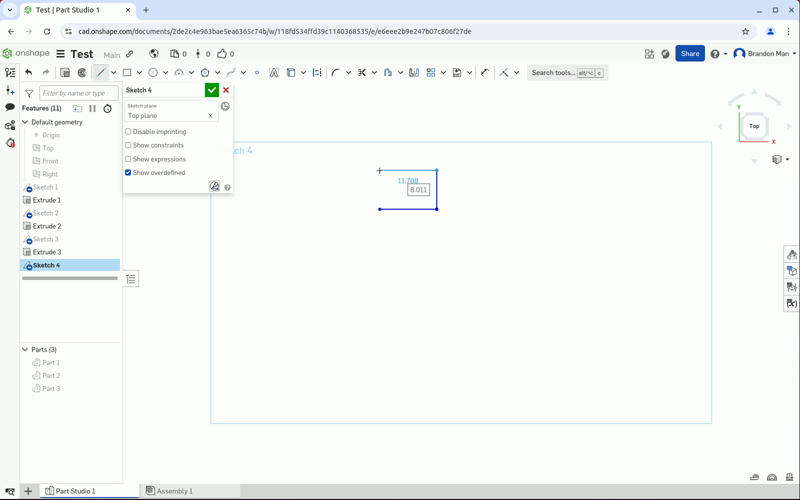
click(379, 170)
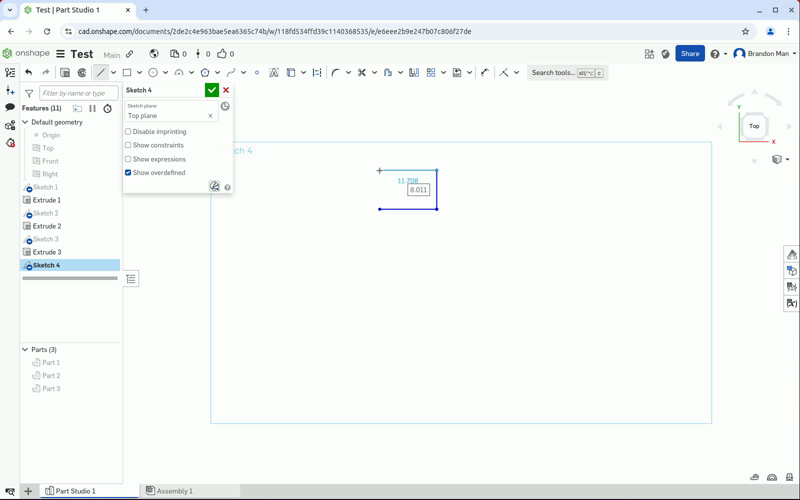
key_up(shift)
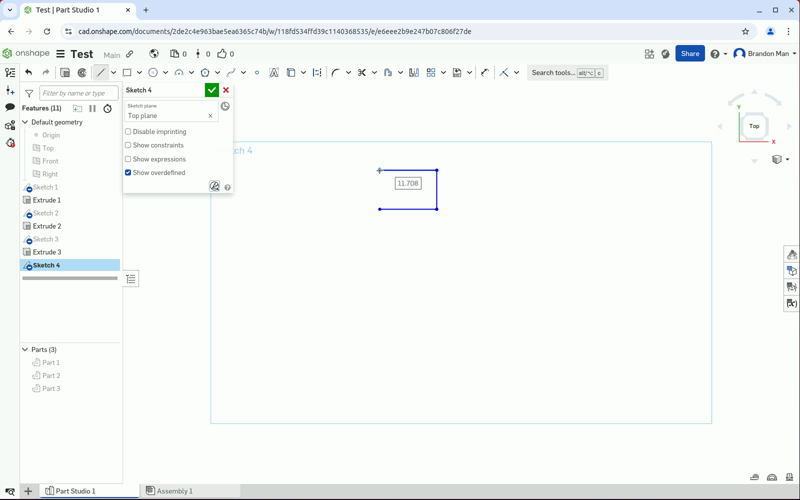
mouse_move(409, 170)
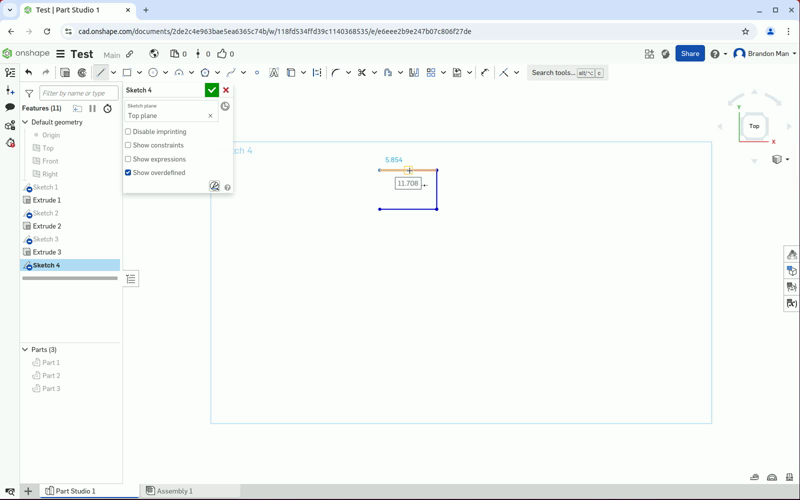
key_down(shift)
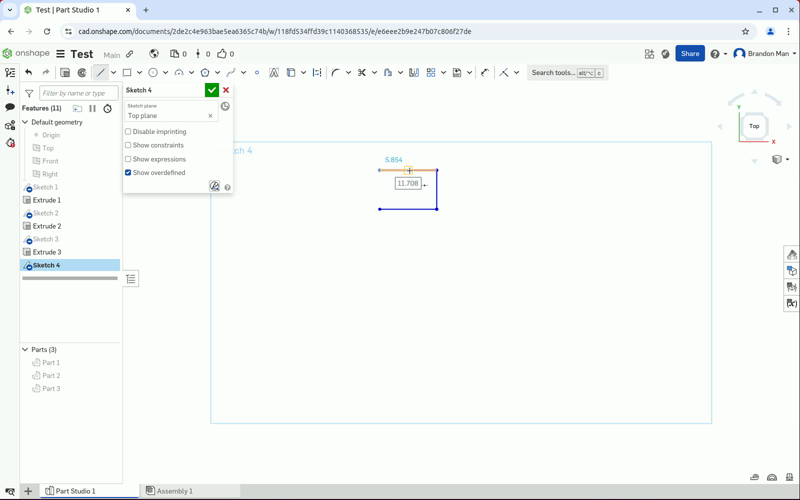
mouse_move(379, 209)
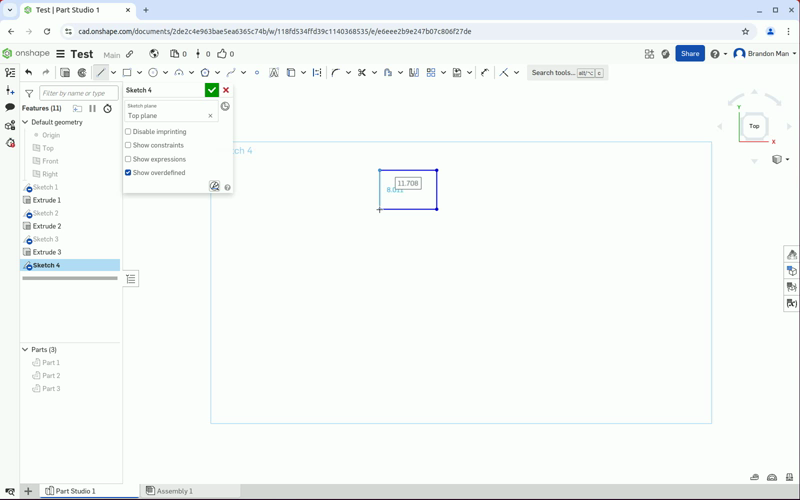
key_up(shift)
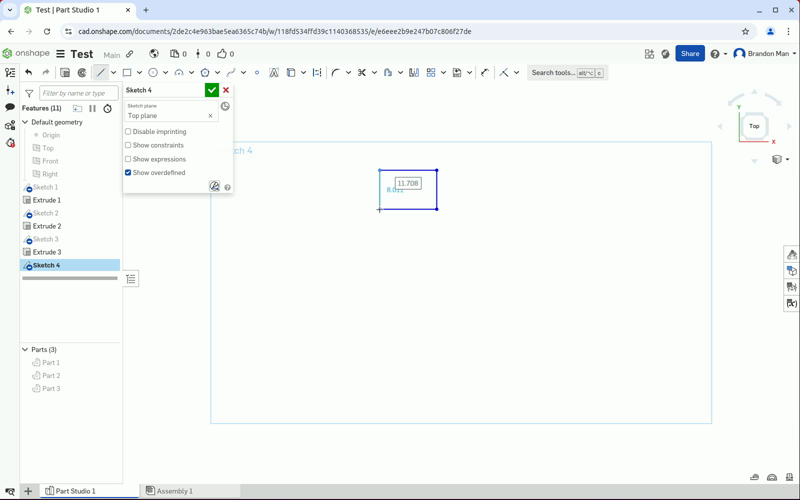
click(379, 209)
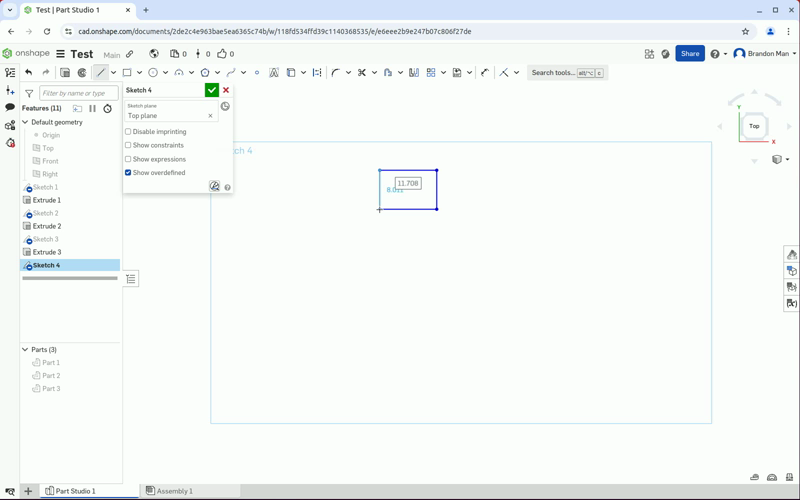
key(esc)
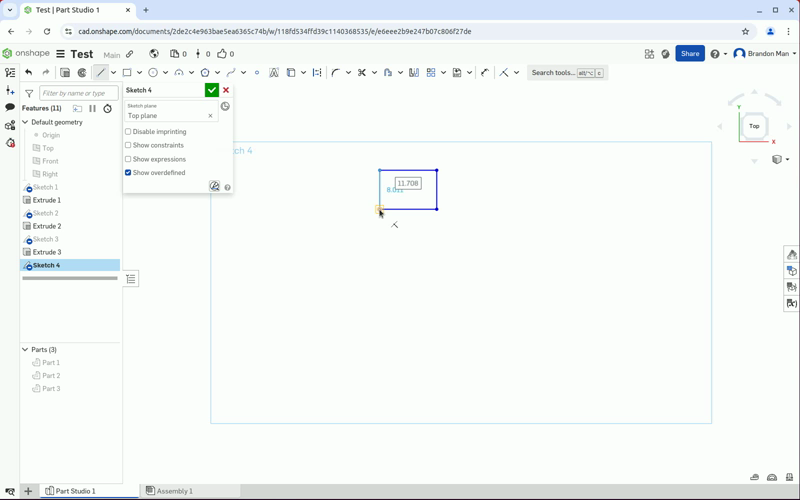
mouse_move(400, 187)
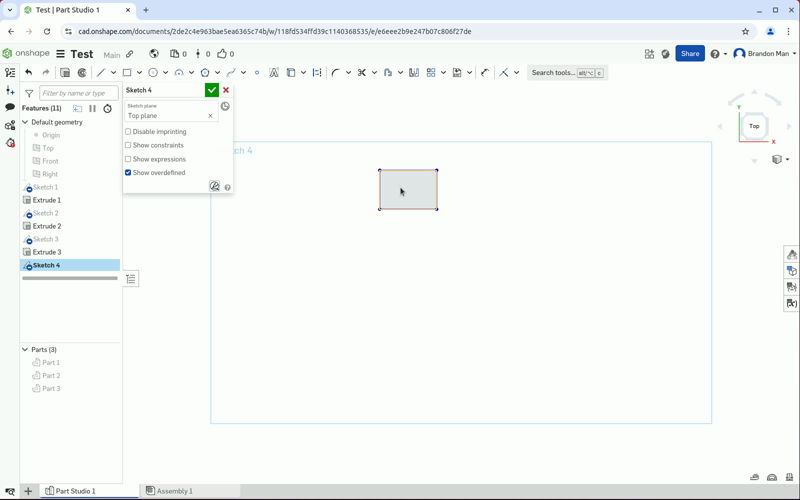
click(400, 187)
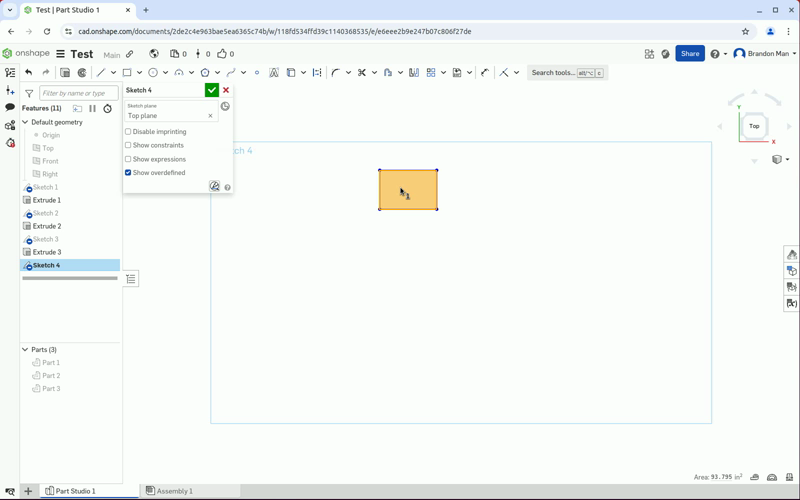
mouse_move(73, 352)
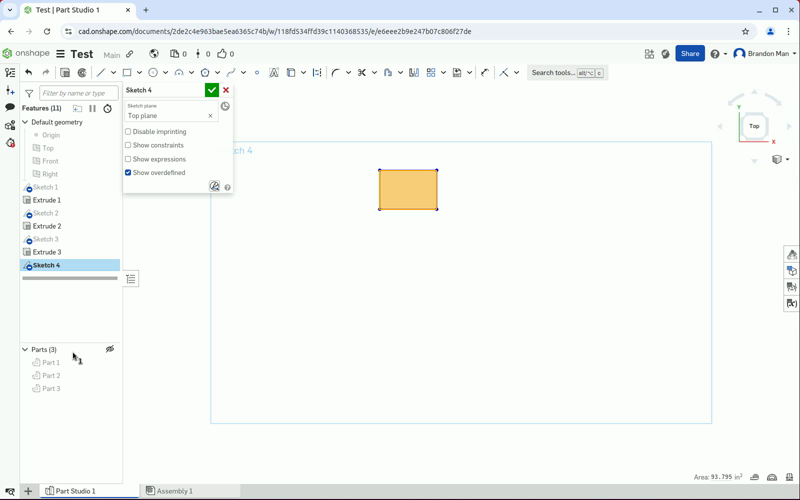
key(shift+y)
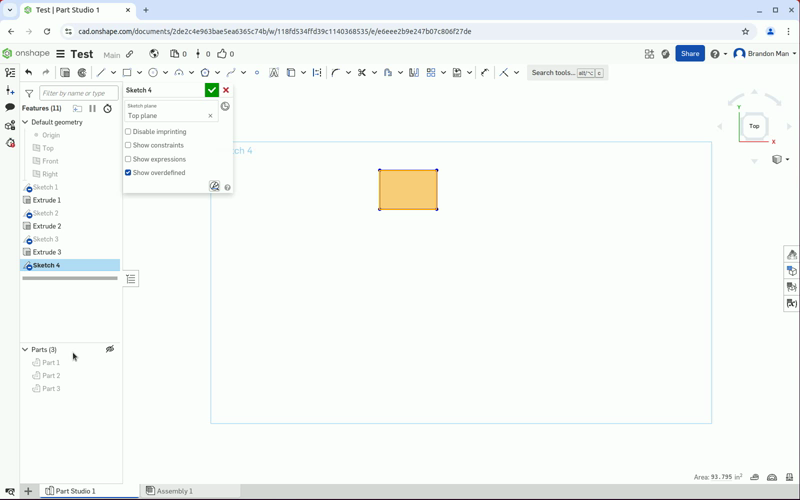
key(shift+e)
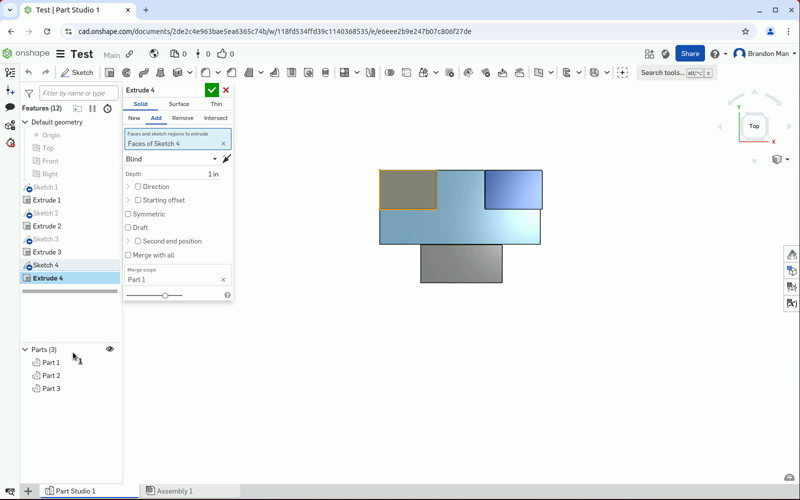
mouse_move(143, 106)
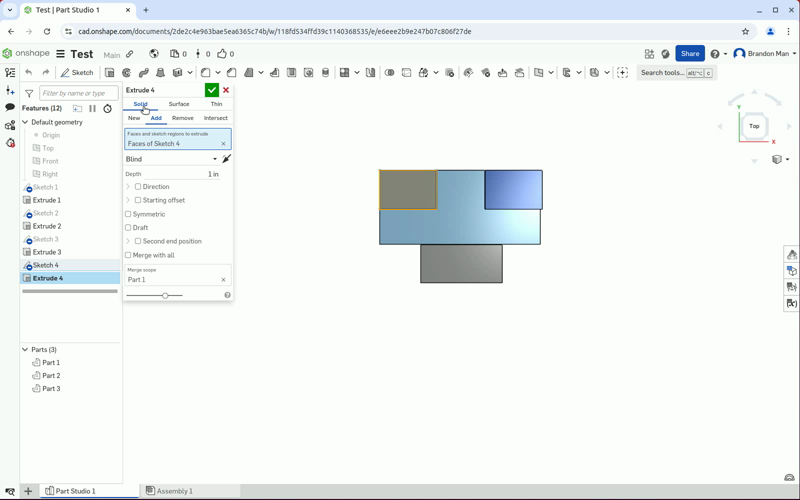
click(143, 106)
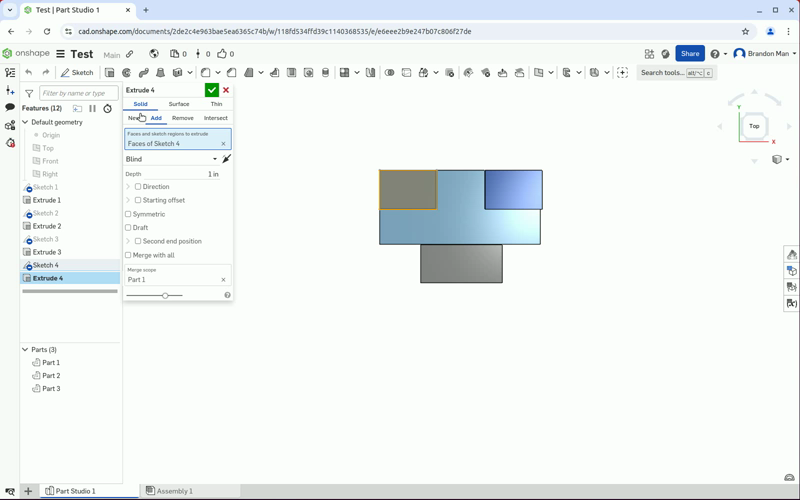
mouse_move(137, 120)
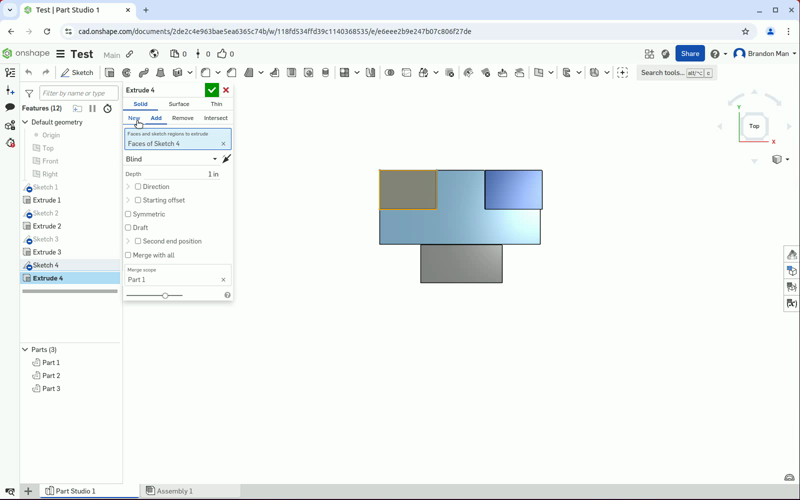
click(137, 120)
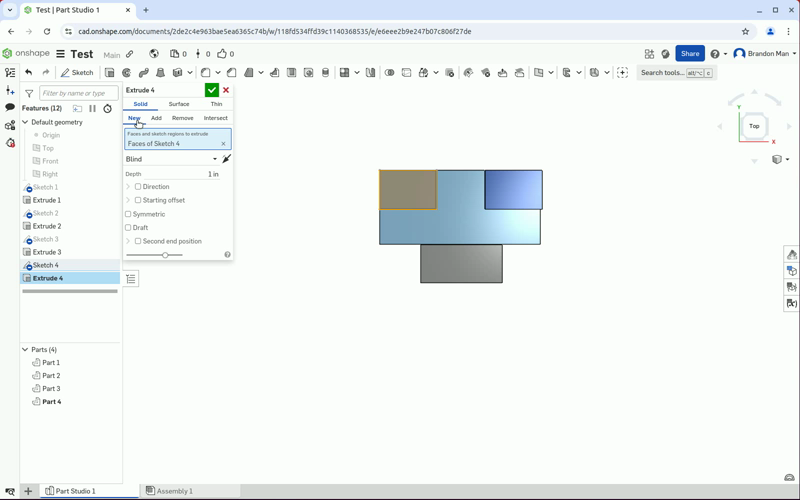
key(tab, 4)
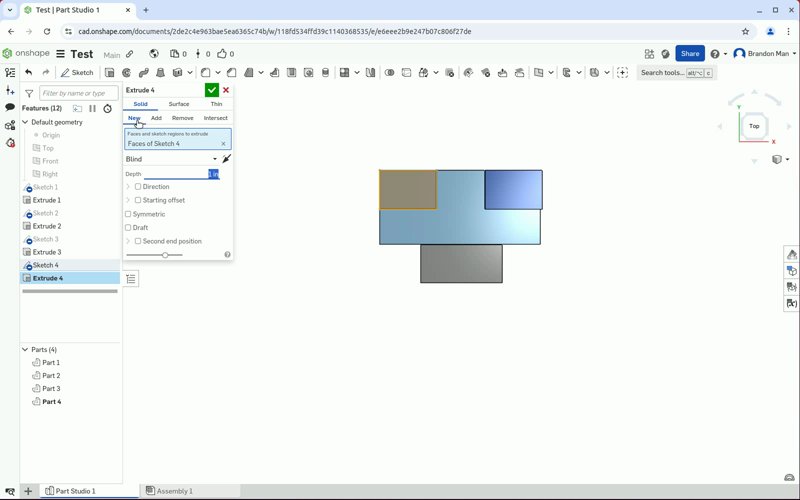
text(1.204)
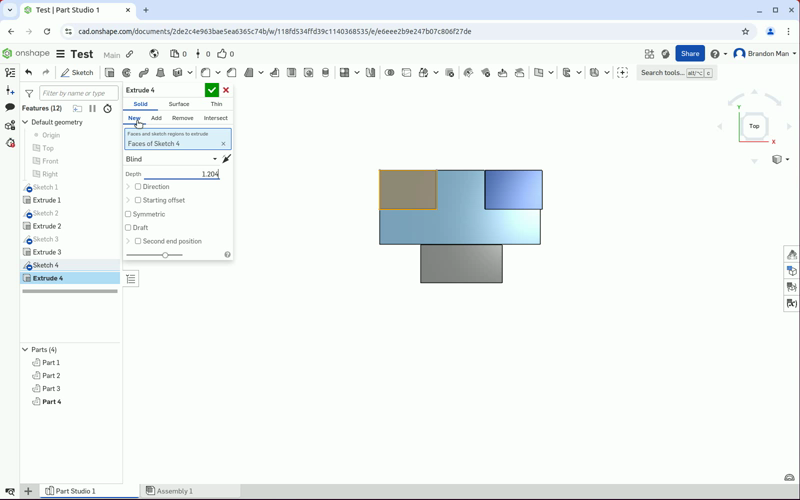
key(enter)
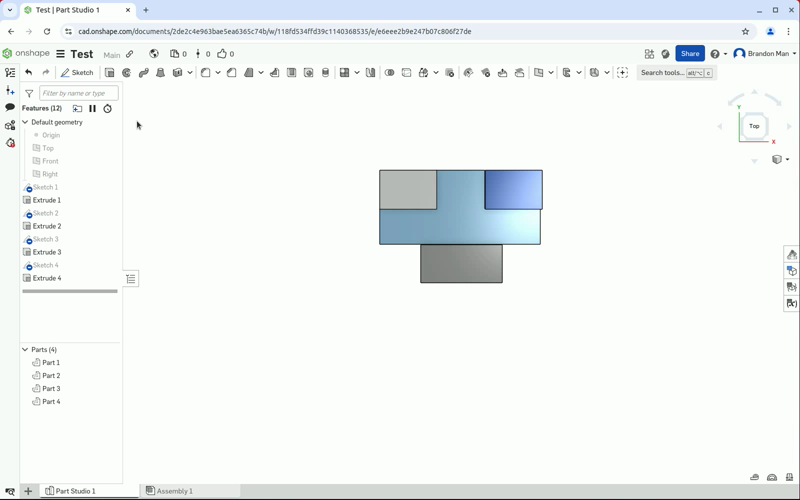
key(shift+h)
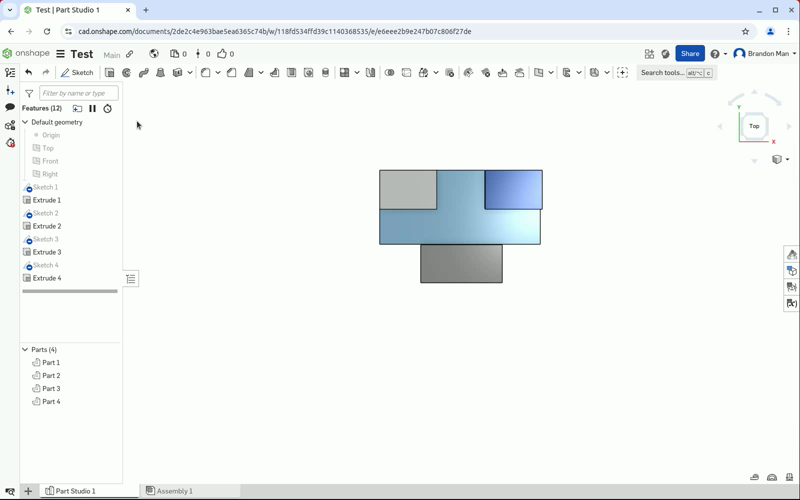
key(shift+h)
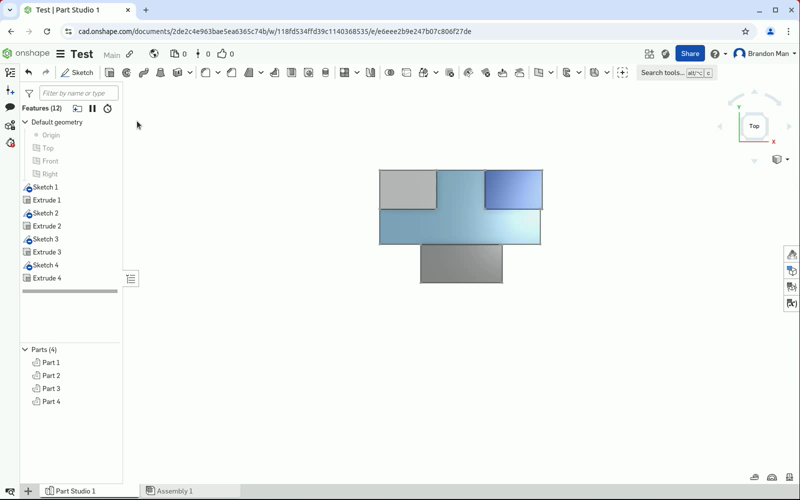
key(shift+7)
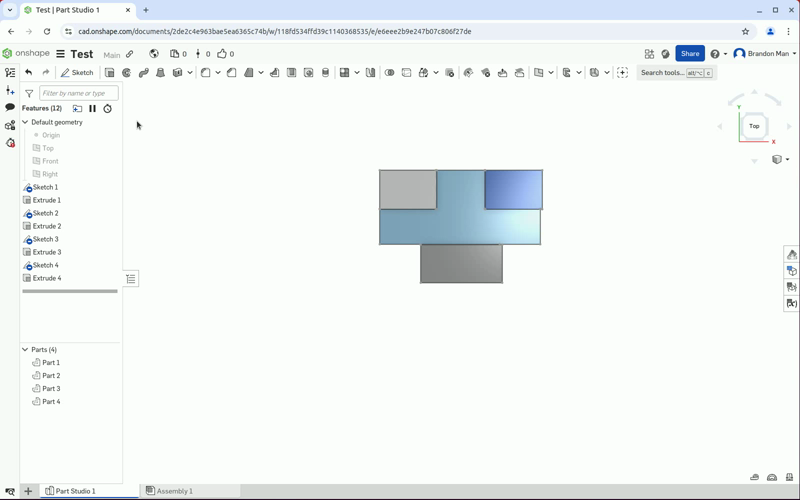
key(up, 3)
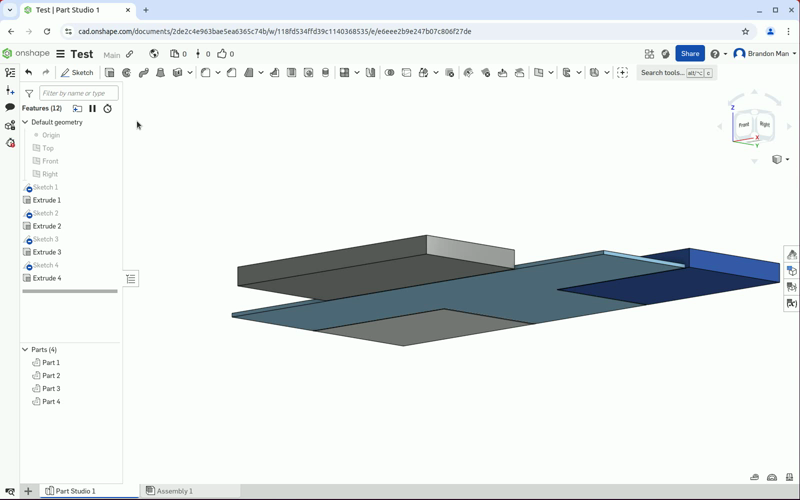
key(left, 3)
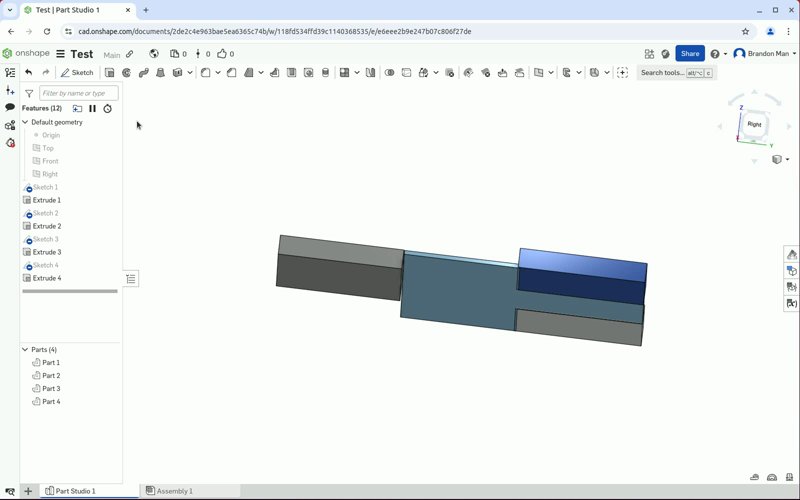
key(right, 3)
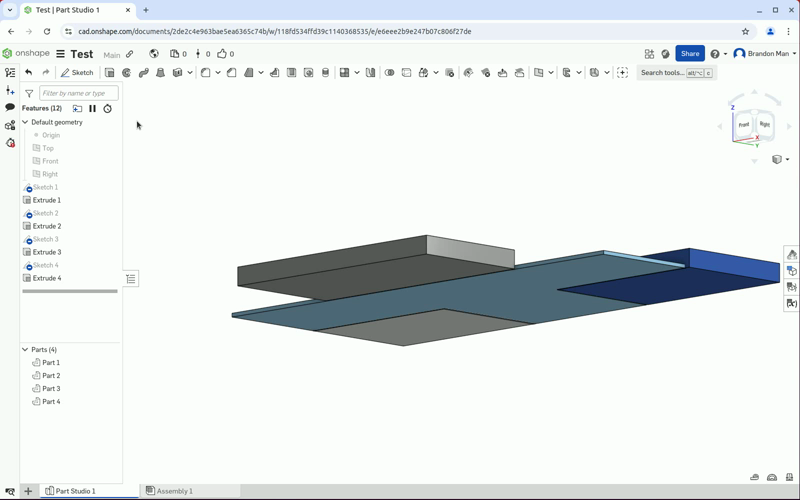
key(down, 3)
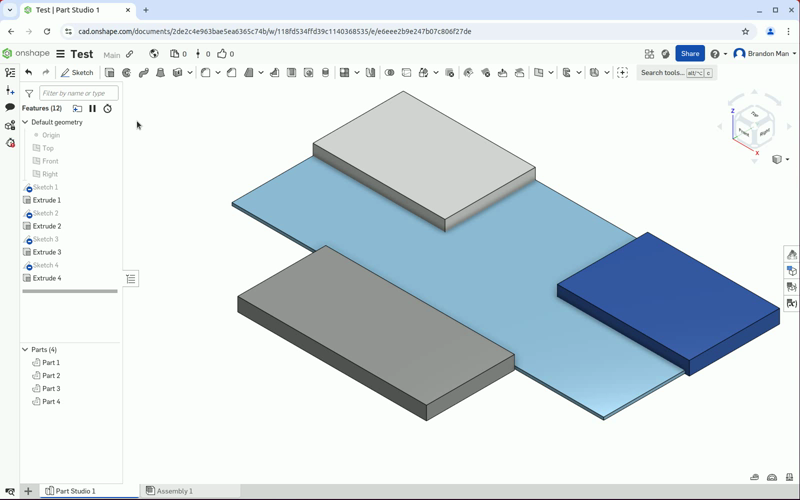
mouse_move(73, 189)
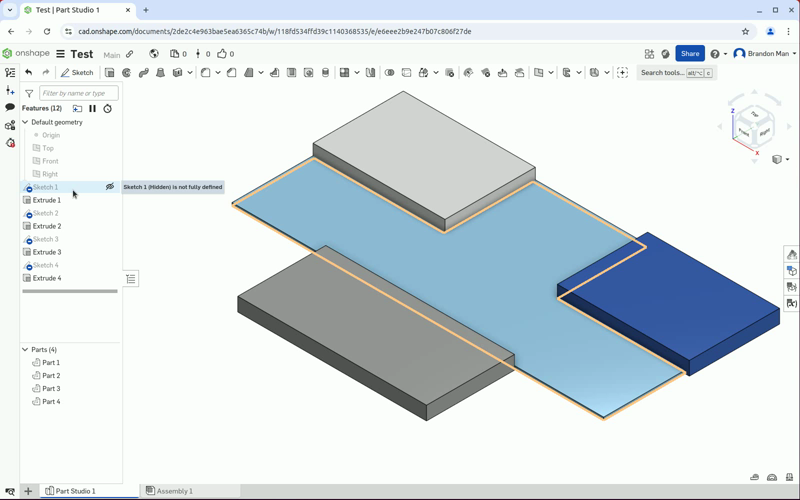
click(73, 189)